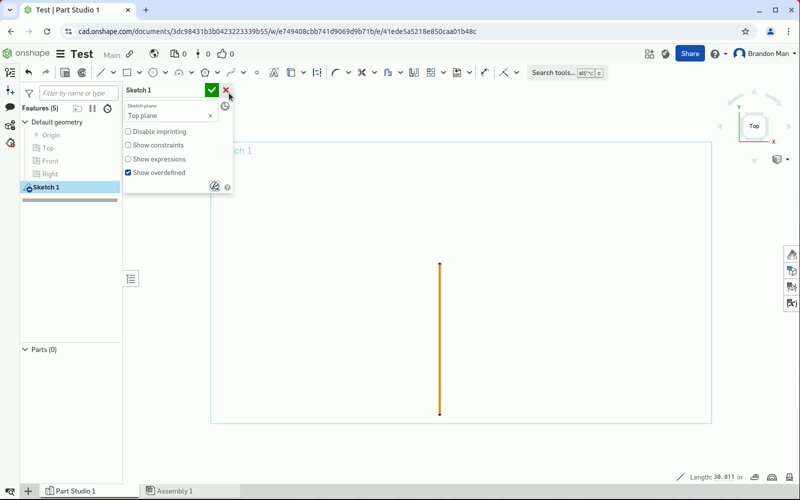
key(shift+h)
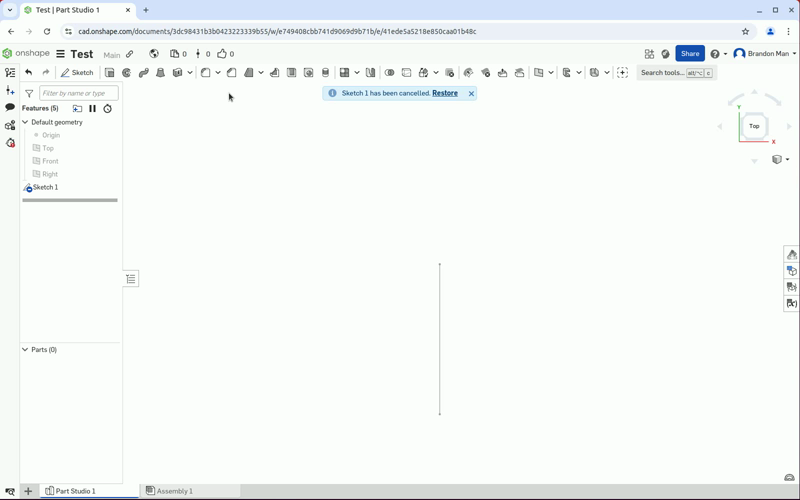
mouse_move(73, 352)
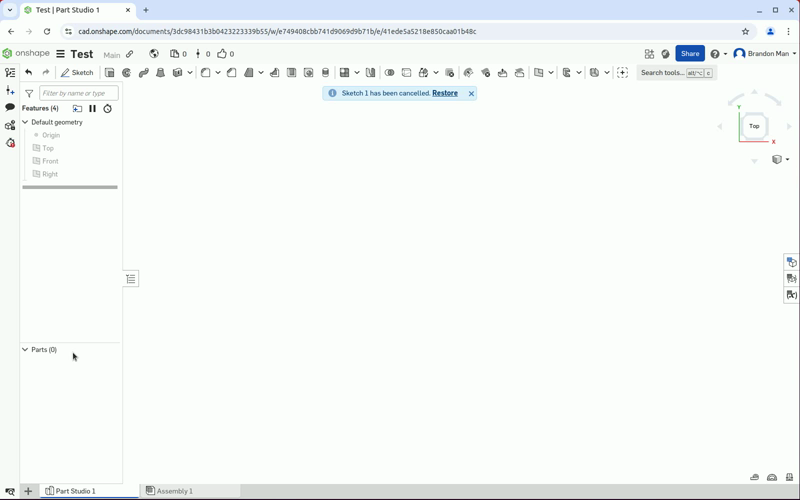
key(y)
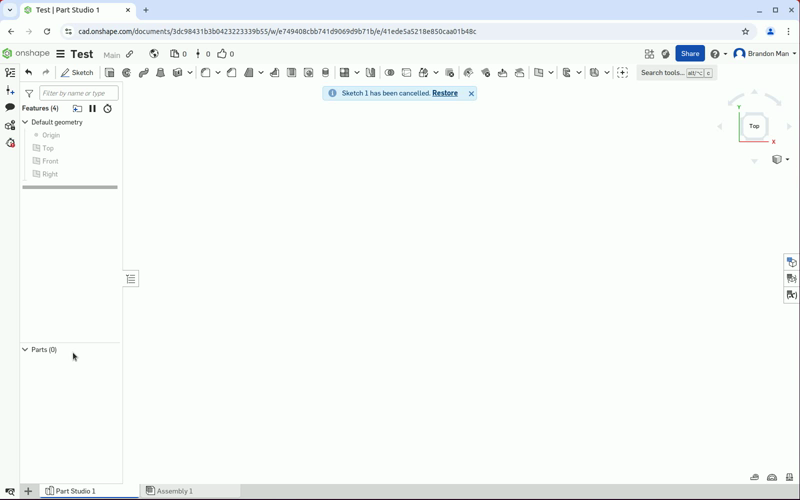
key(shift+p)
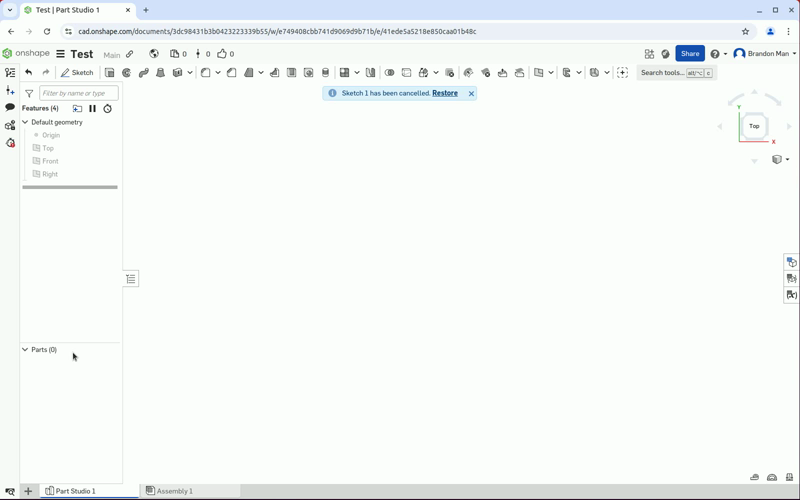
key(space)
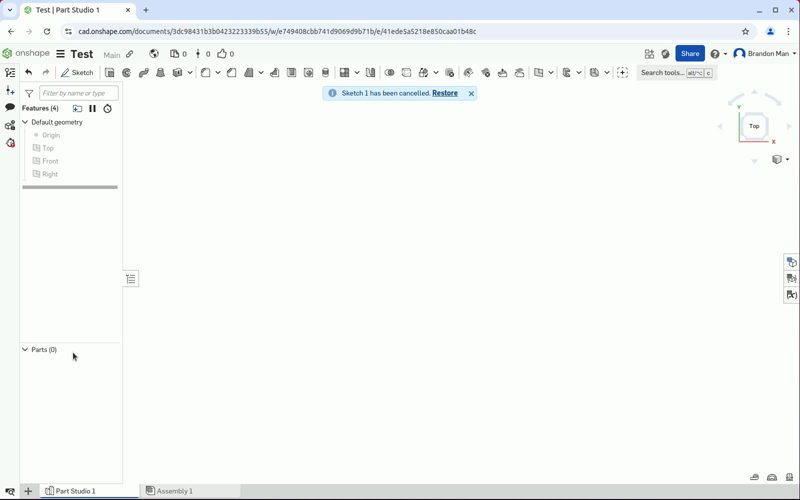
key_down(shift)
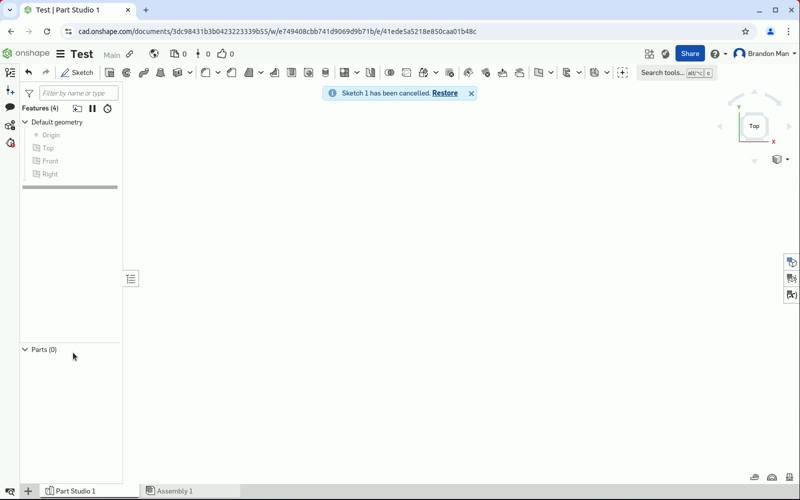
key(up)
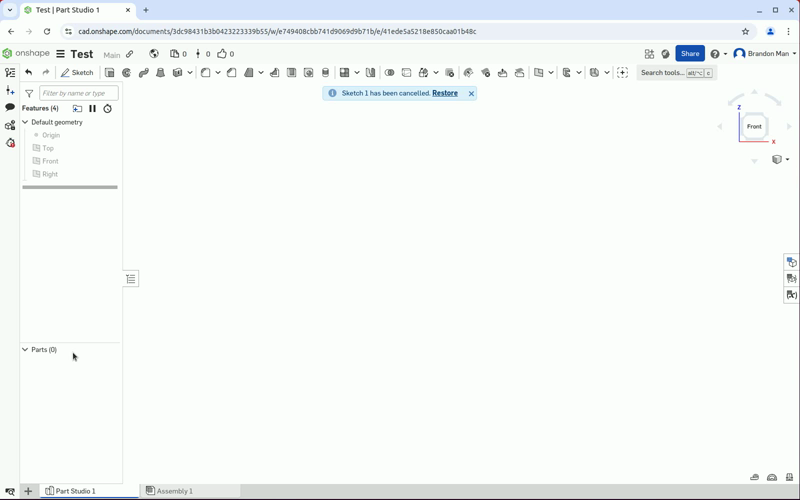
key_up(shift)
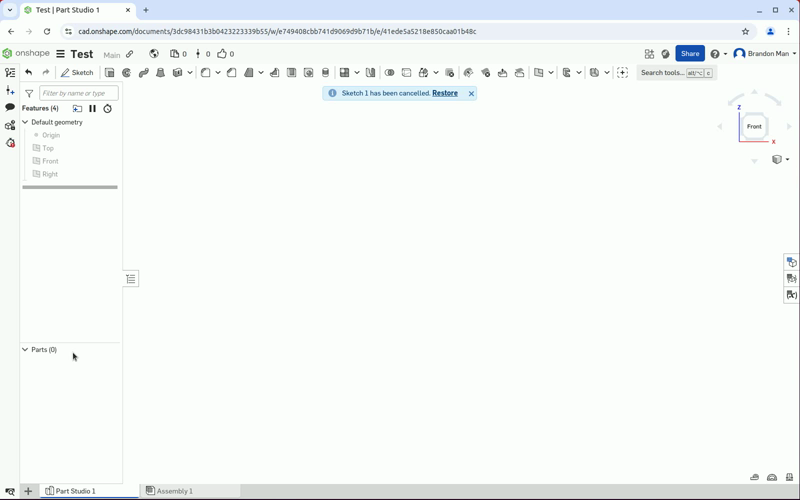
mouse_move(73, 352)
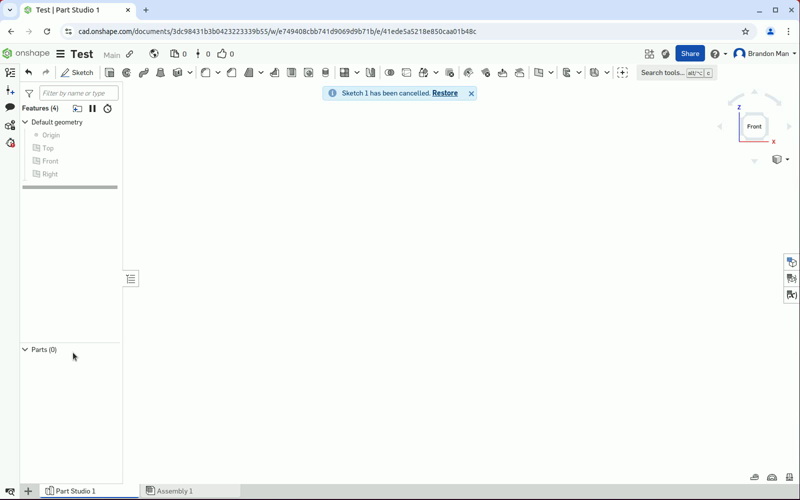
key(shift+y)
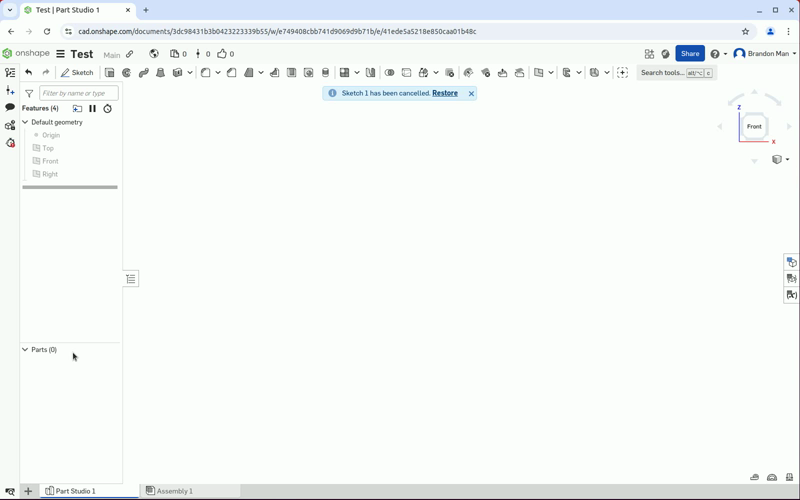
key(shift+s)
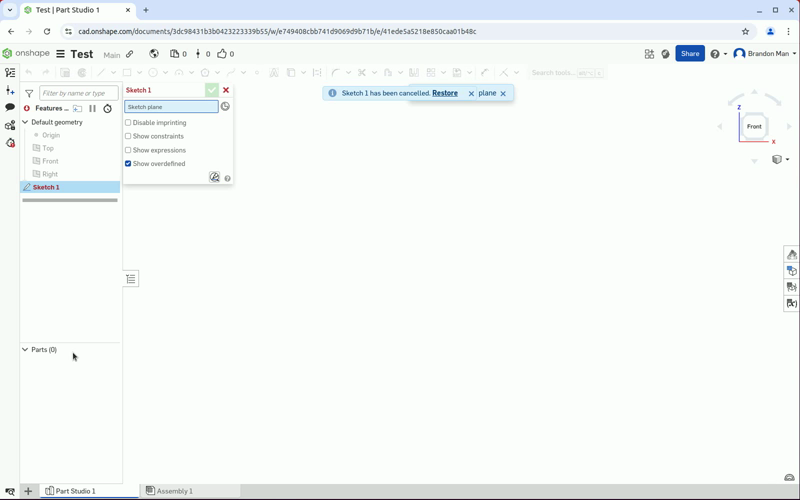
mouse_move(73, 163)
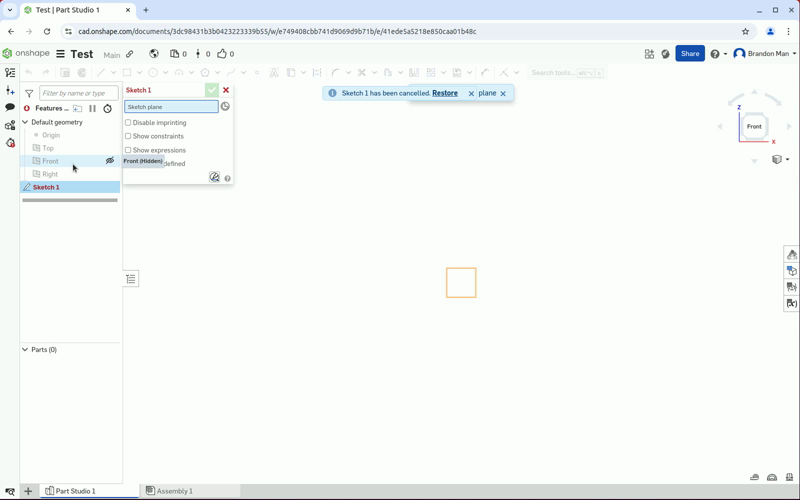
click(73, 163)
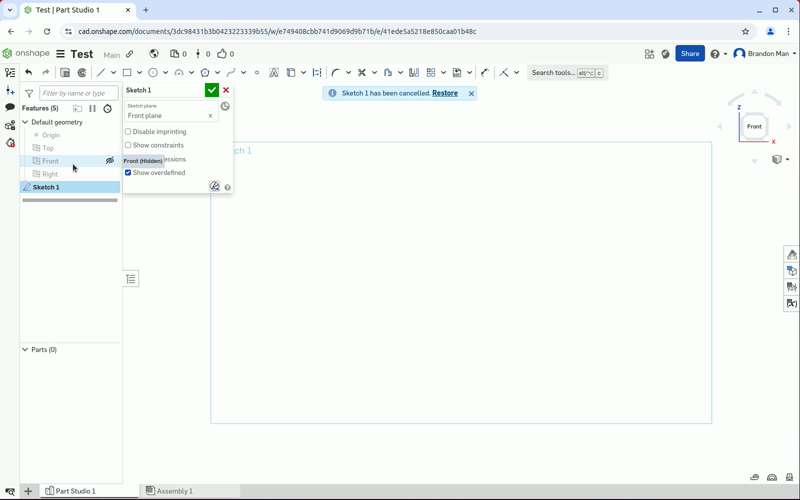
mouse_move(73, 352)
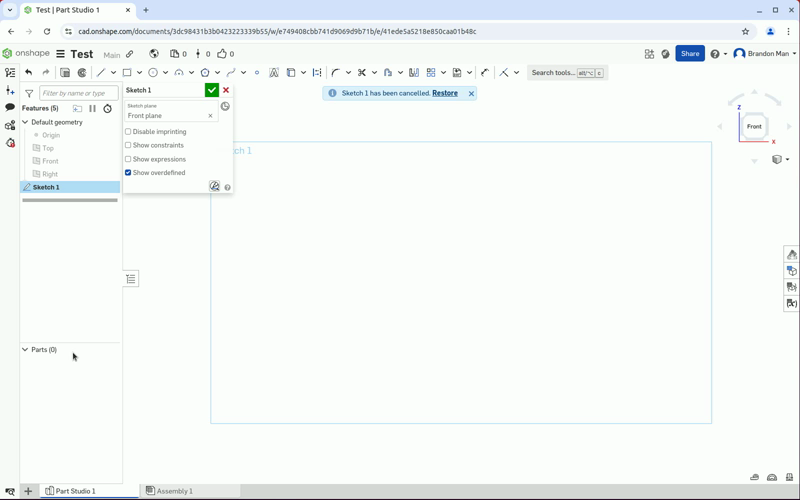
key(y)
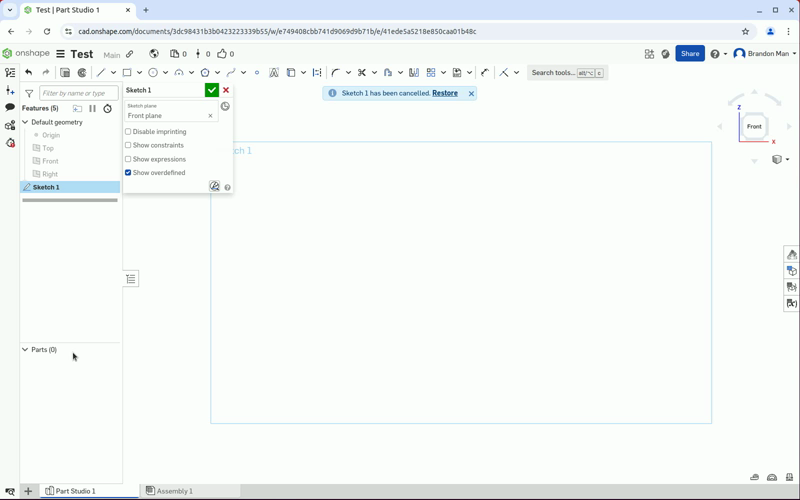
key(c)
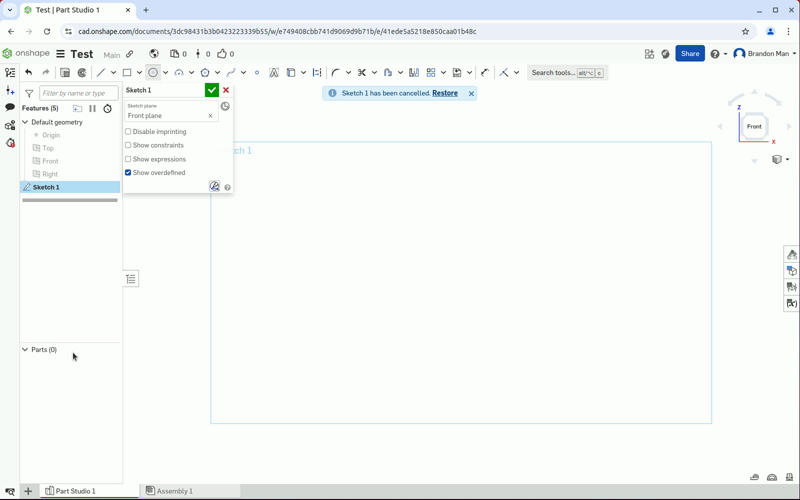
key_down(shift)
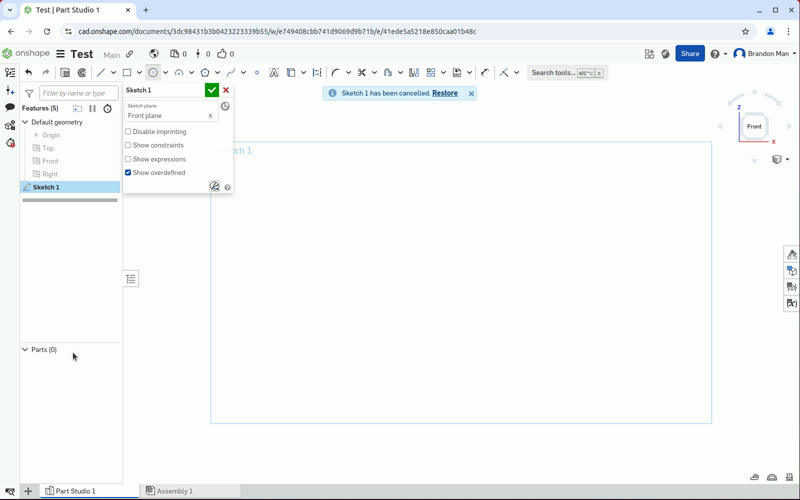
mouse_move(367, 282)
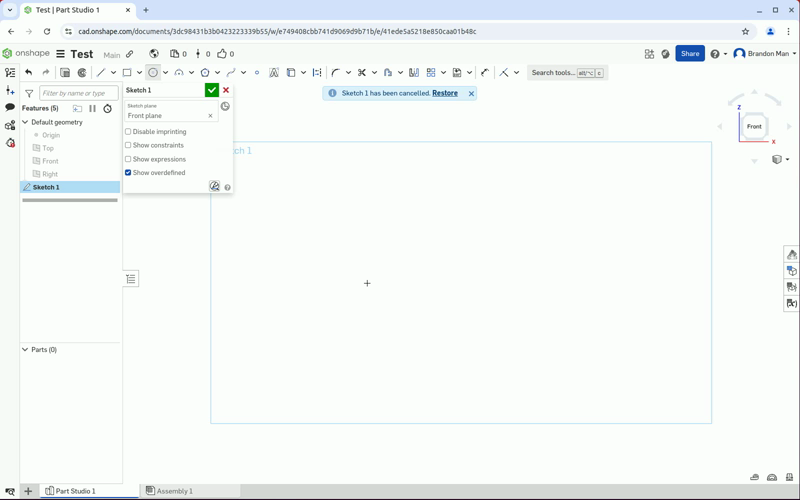
click(367, 282)
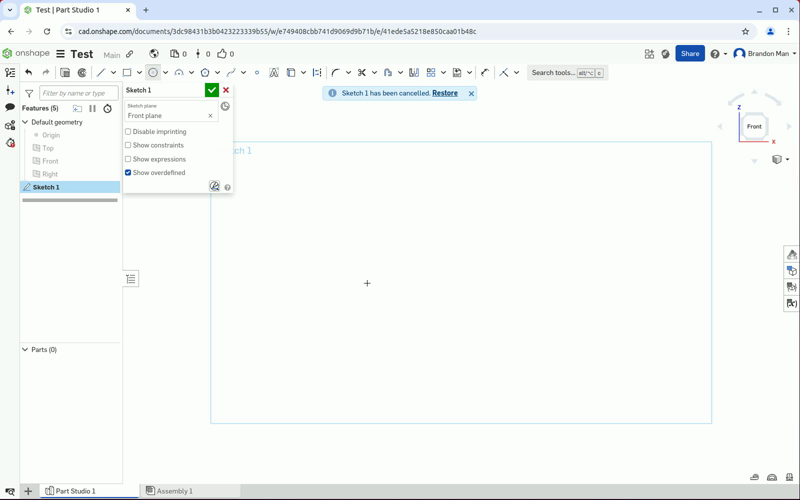
key_up(shift)
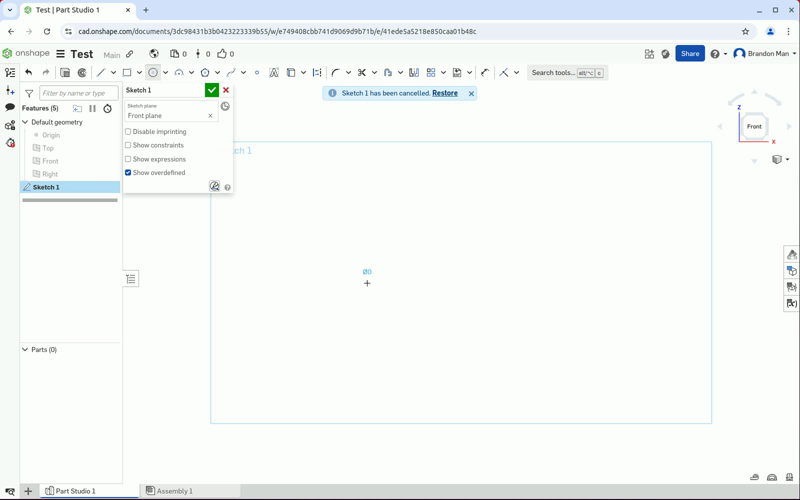
mouse_move(386, 282)
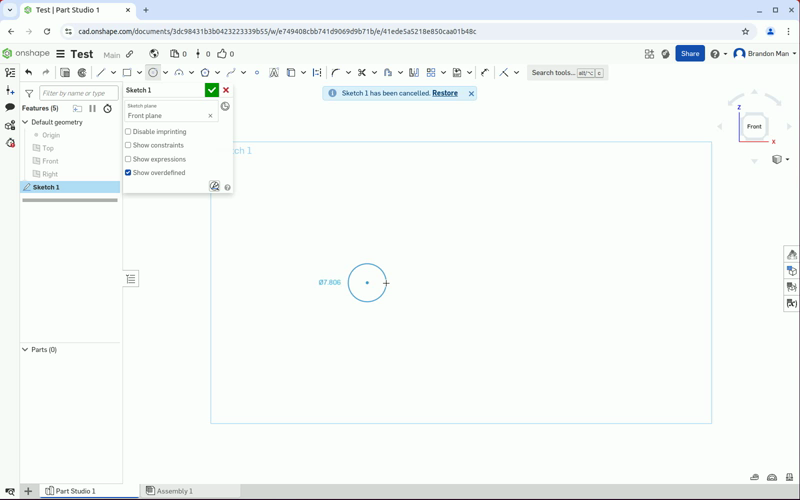
click(386, 282)
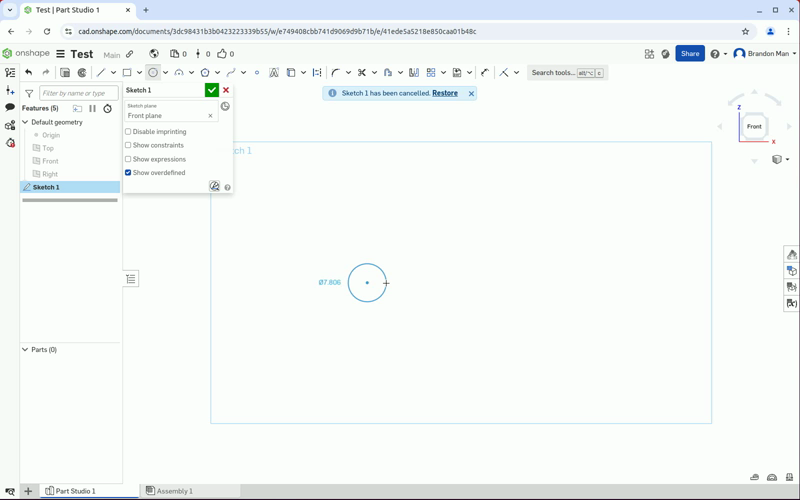
key(esc)
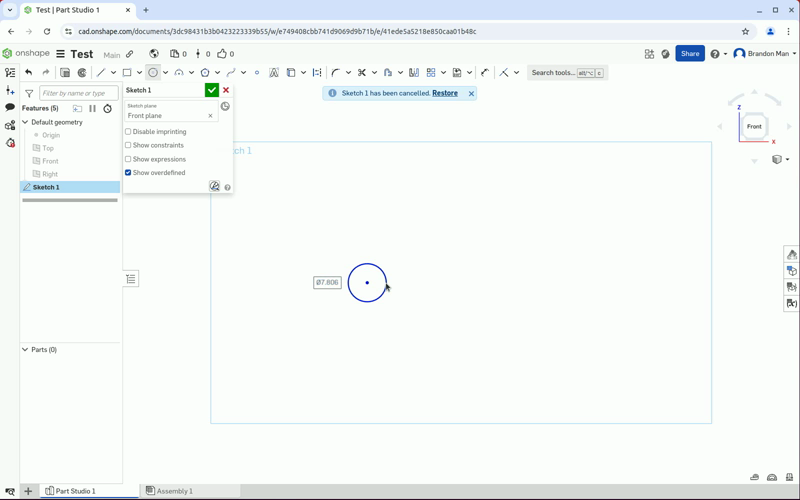
key(c)
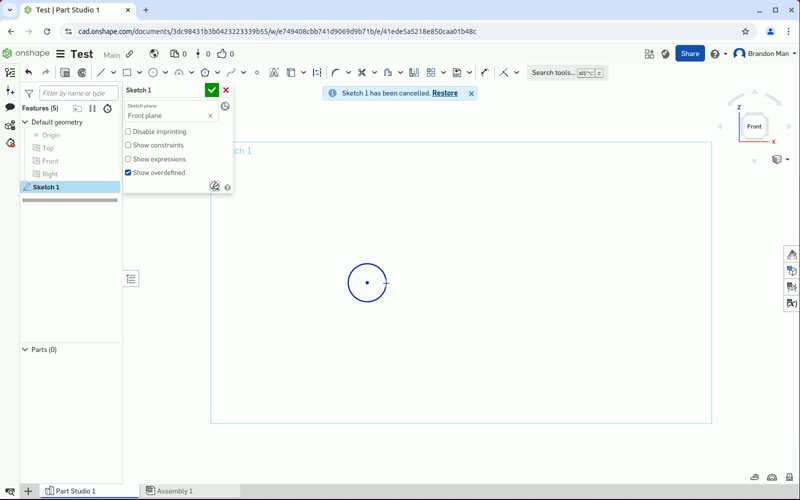
key_down(shift)
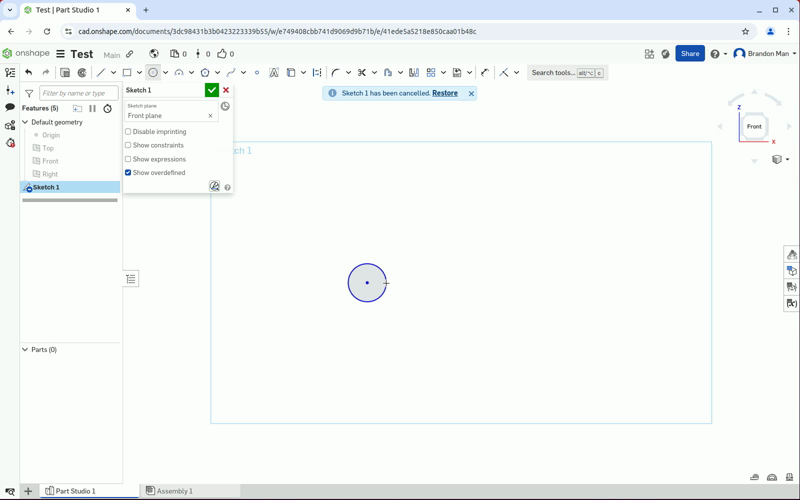
mouse_move(367, 282)
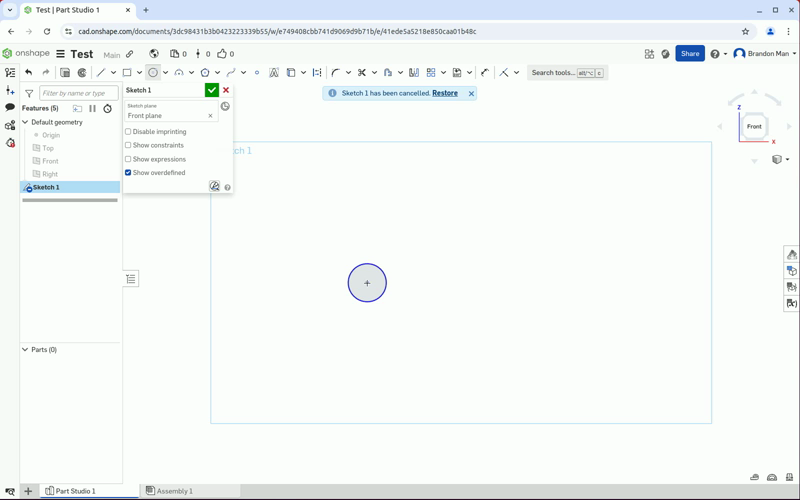
click(367, 282)
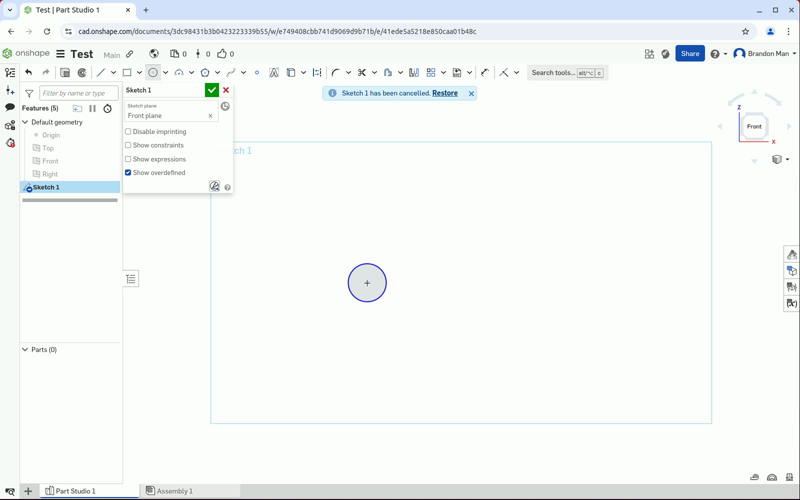
key_up(shift)
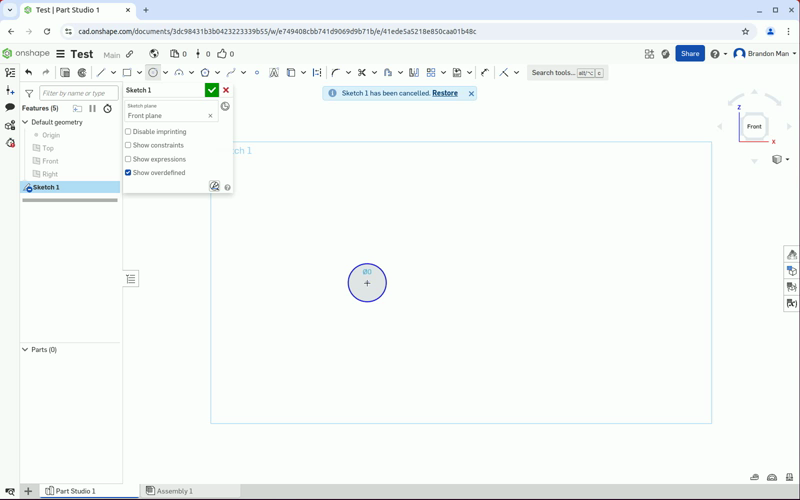
mouse_move(381, 282)
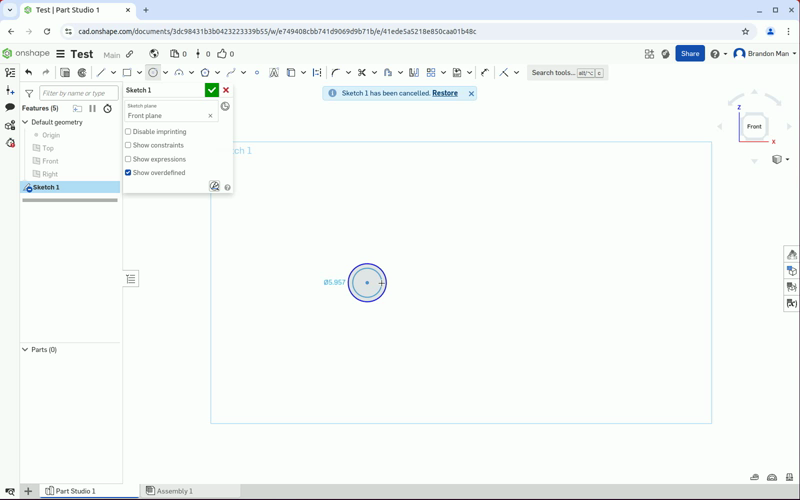
click(381, 282)
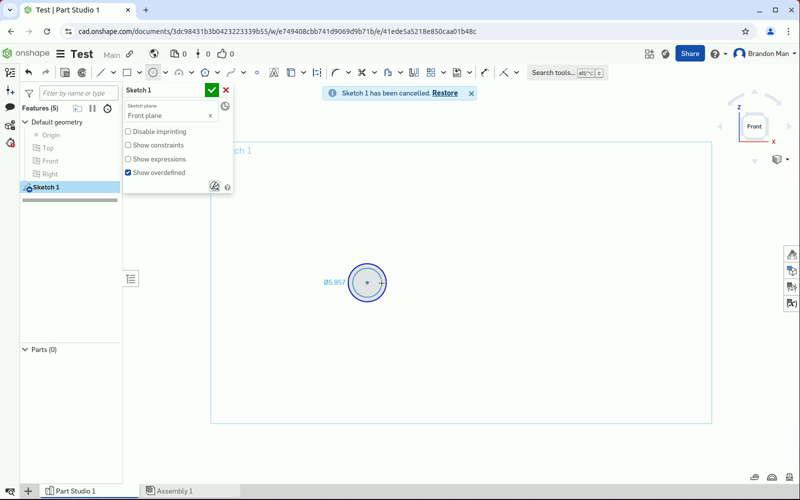
key(esc)
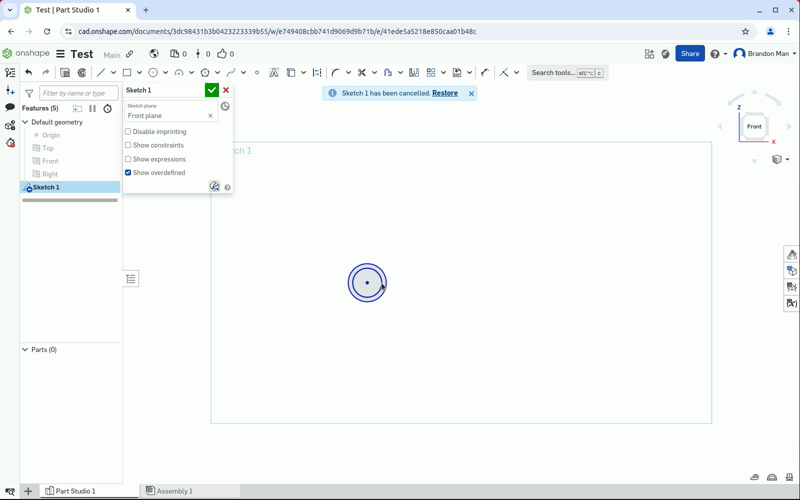
mouse_move(352, 287)
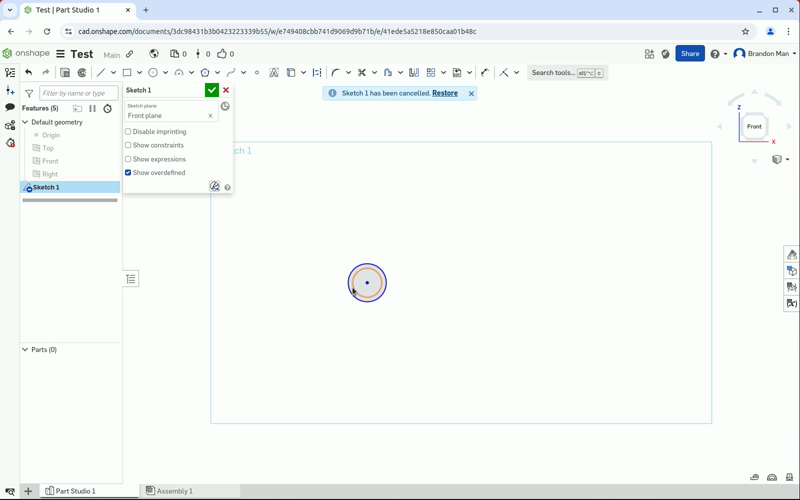
scroll(6)
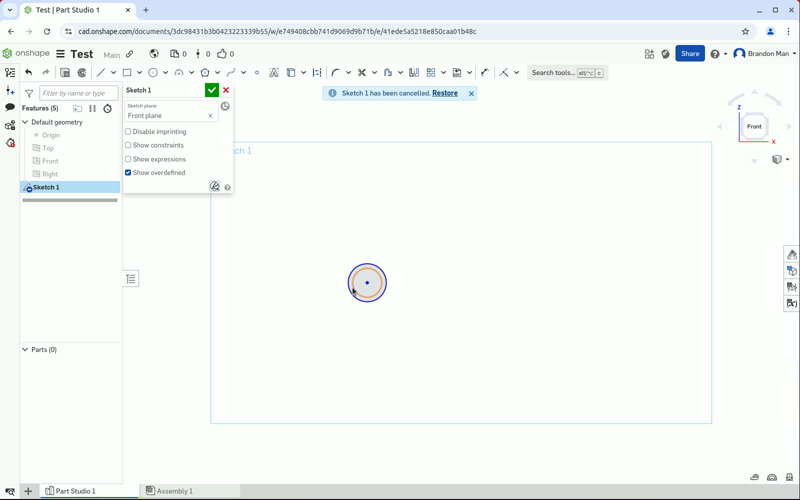
scroll(6)
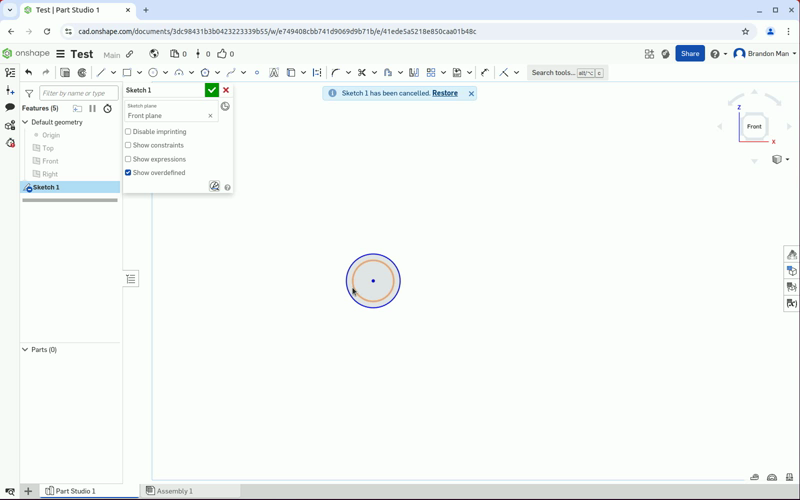
scroll(6)
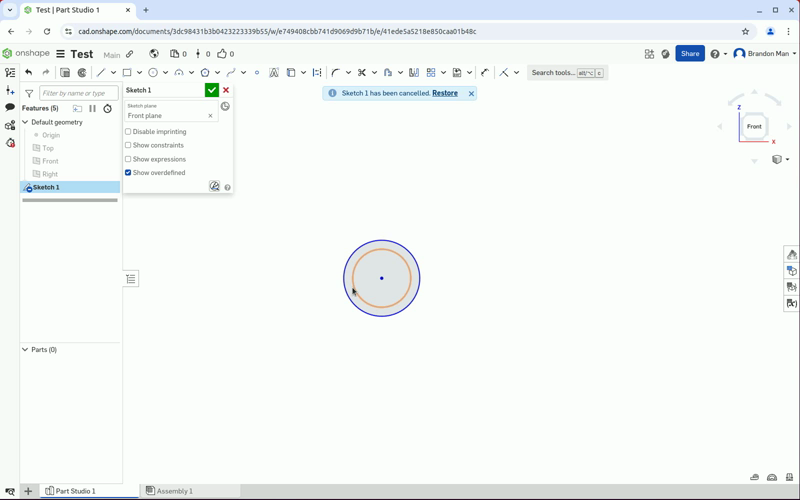
scroll(6)
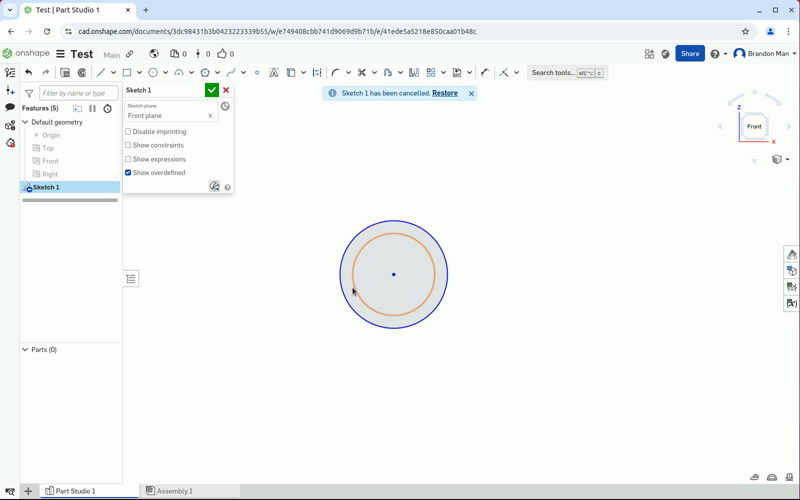
scroll(6)
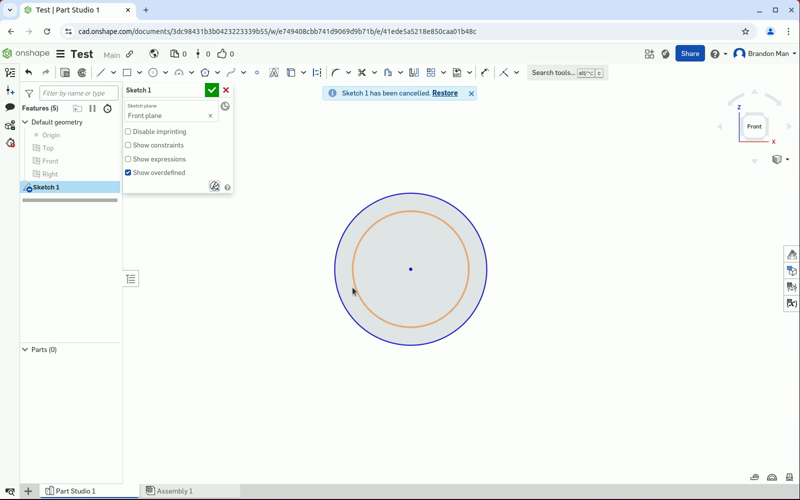
scroll(6)
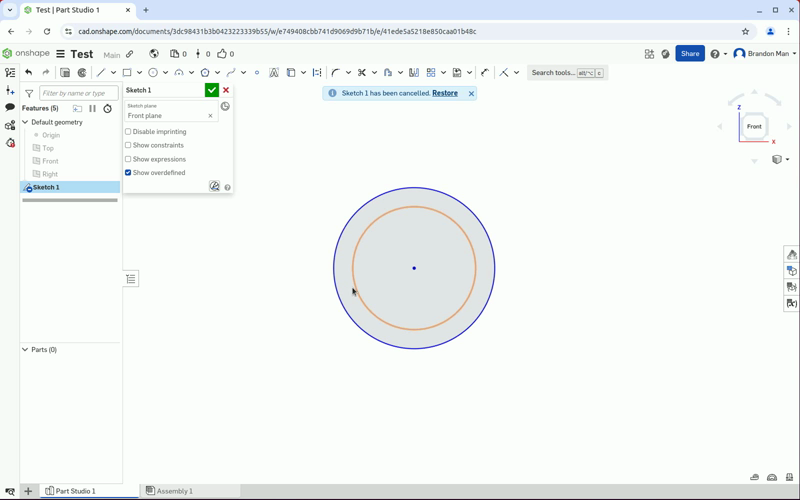
scroll(6)
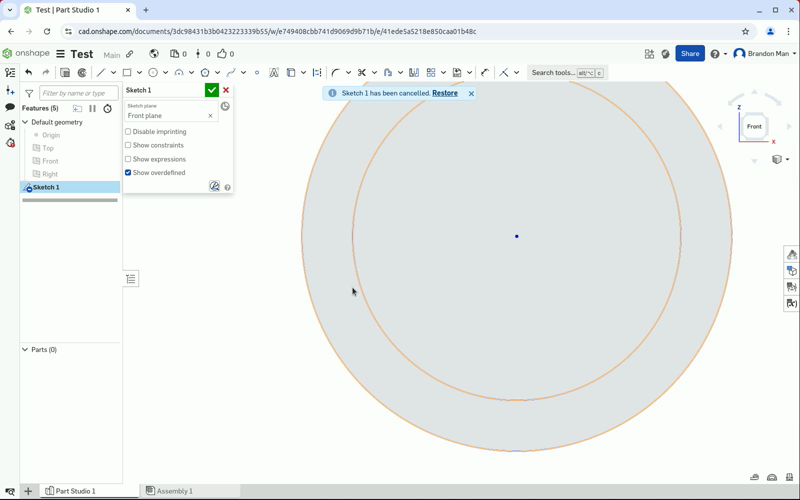
click(352, 287)
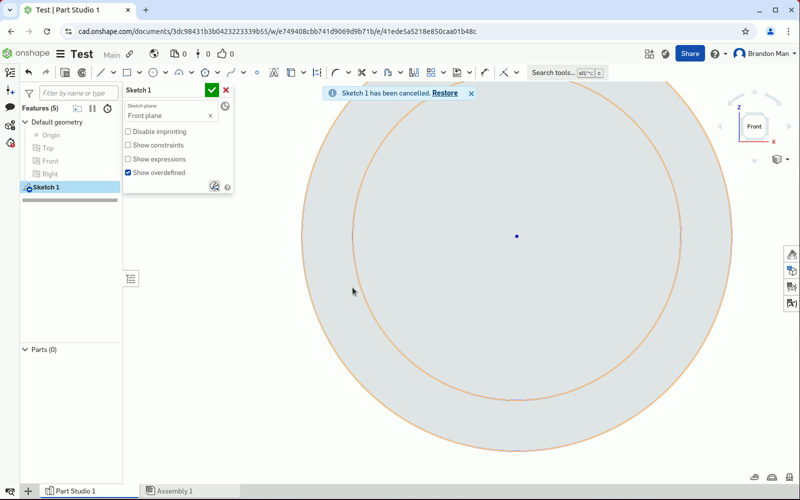
scroll(-6)
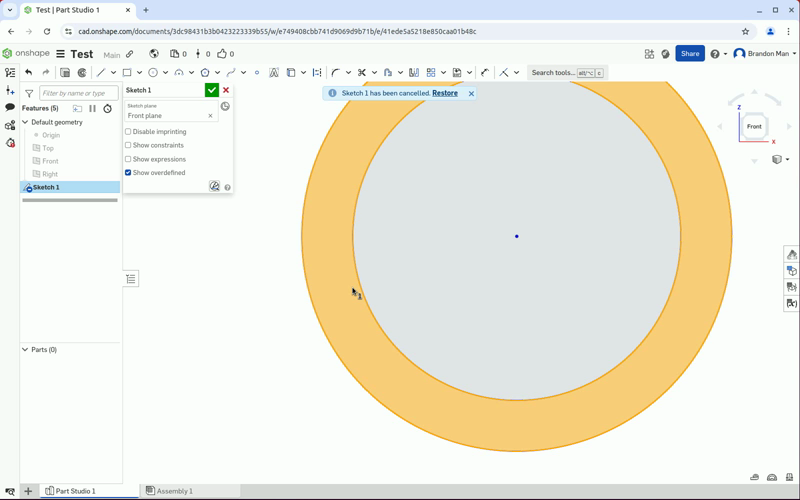
scroll(-6)
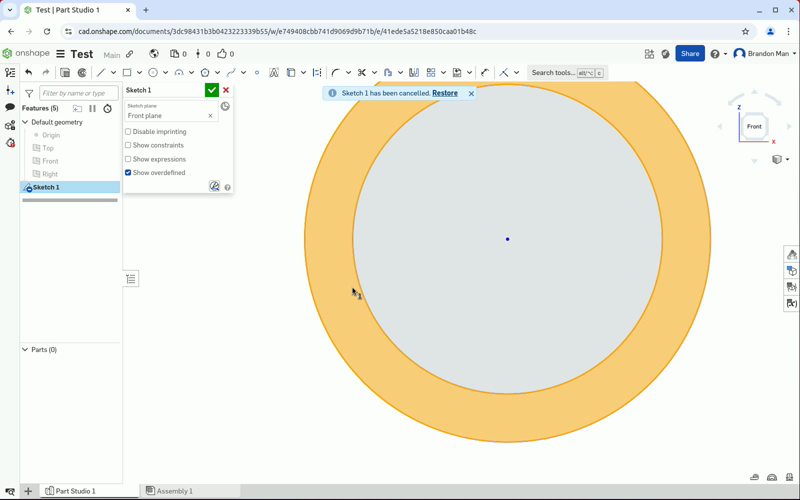
scroll(-6)
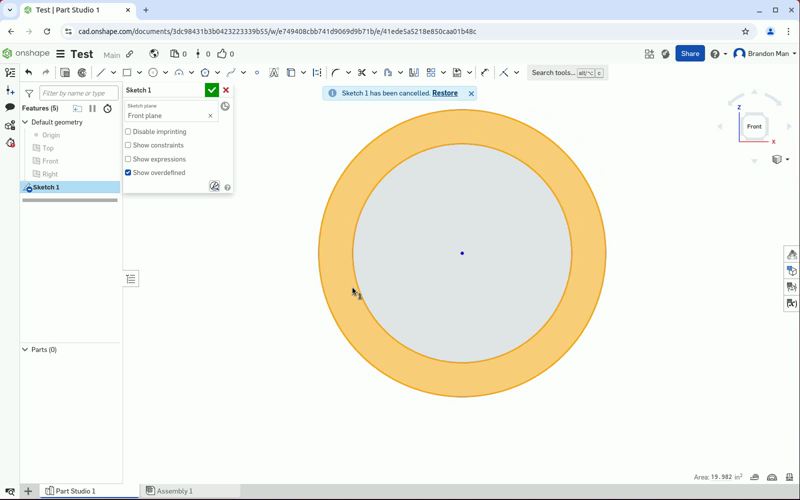
scroll(-6)
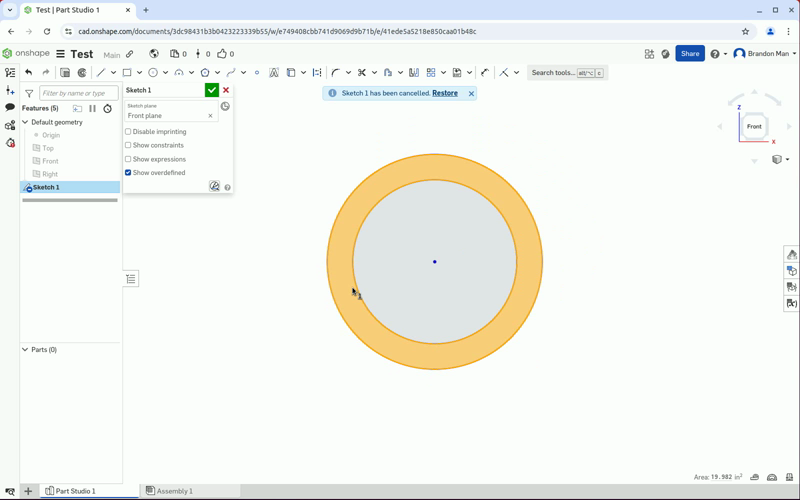
scroll(-6)
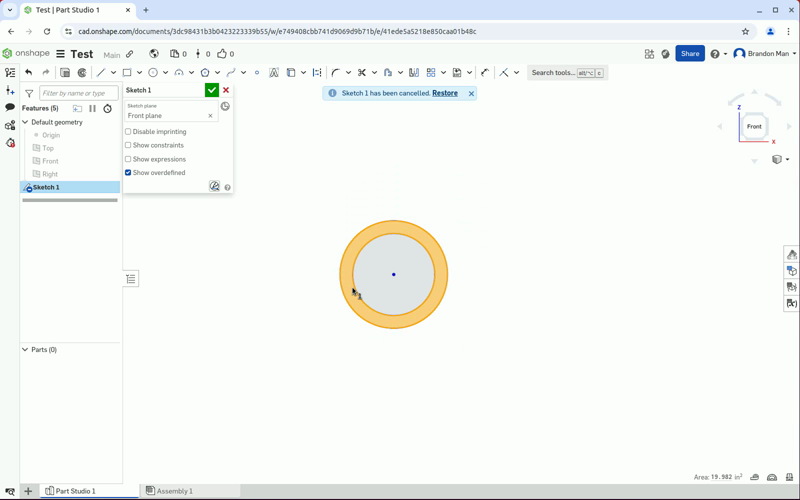
scroll(-6)
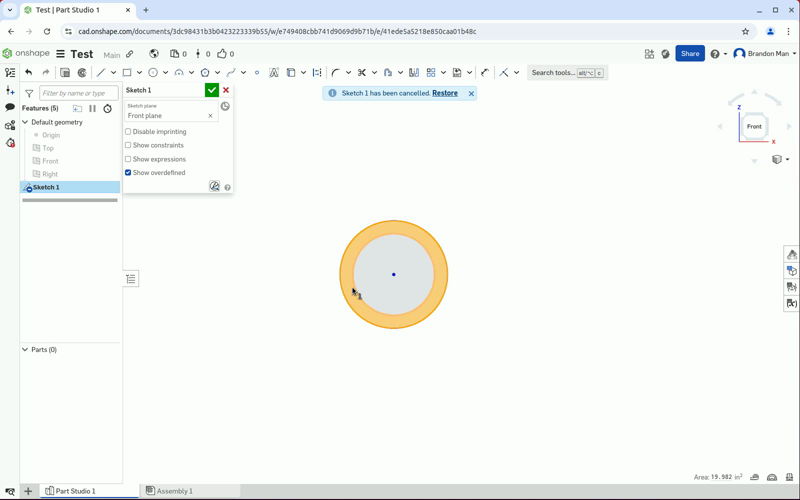
scroll(-6)
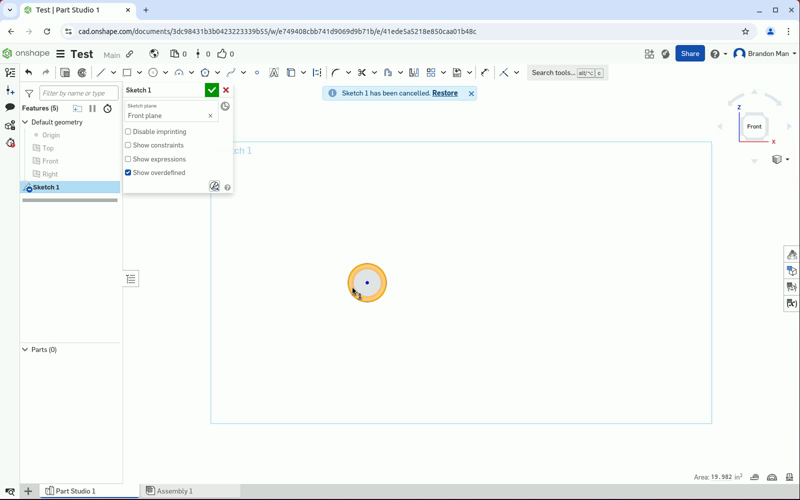
mouse_move(73, 352)
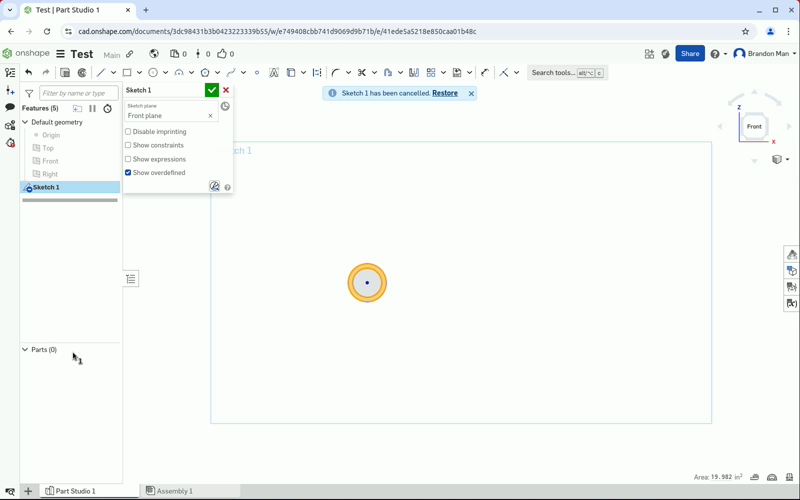
key(shift+y)
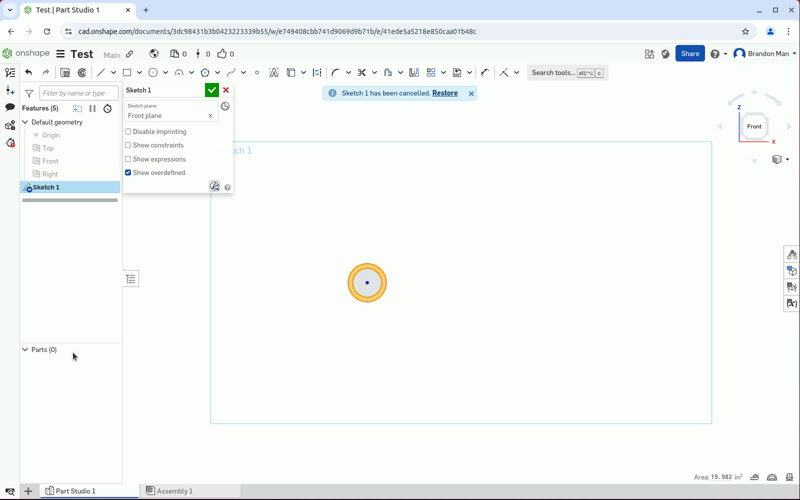
key(shift+e)
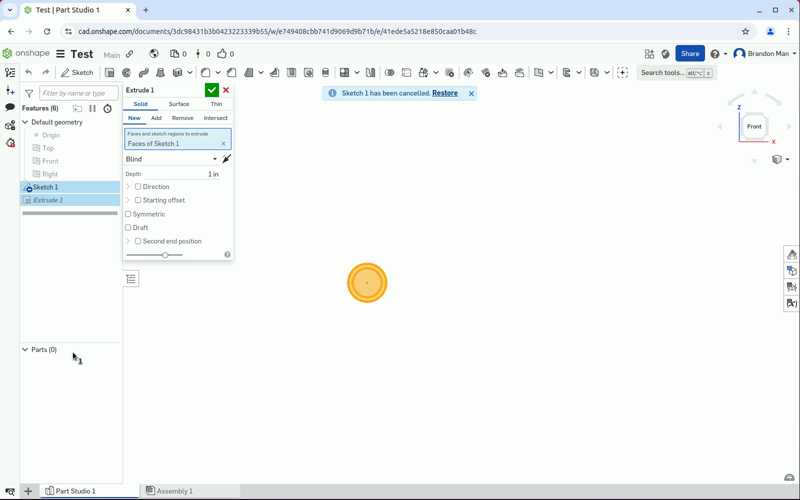
mouse_move(143, 106)
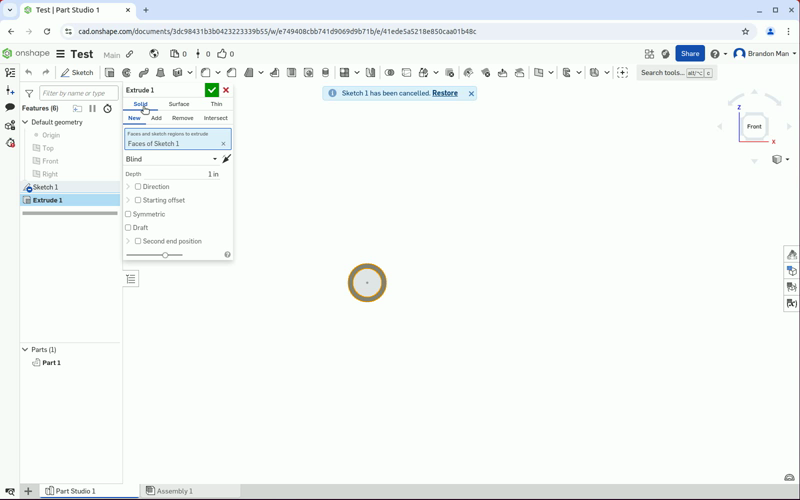
click(143, 106)
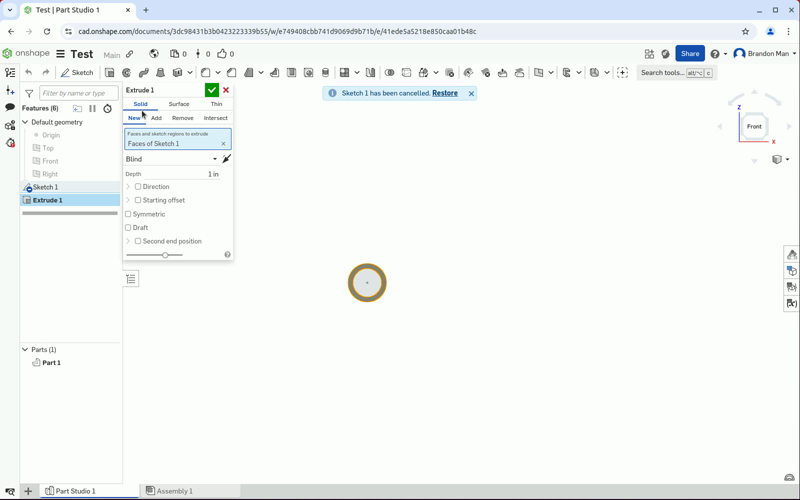
mouse_move(137, 120)
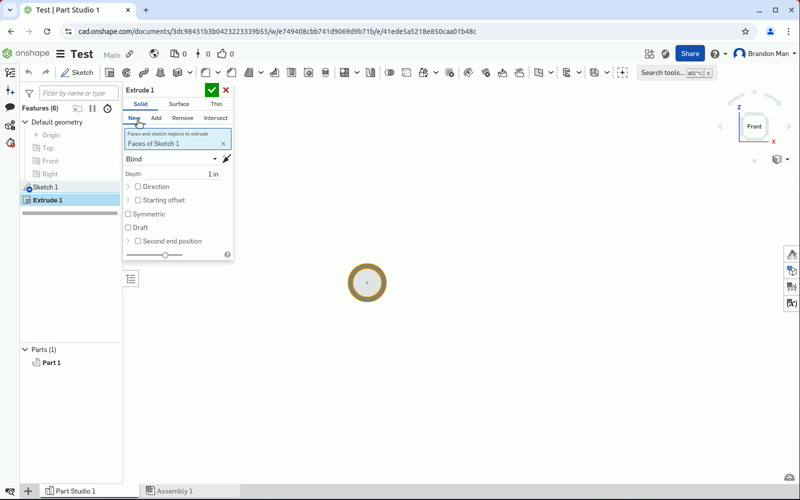
click(137, 120)
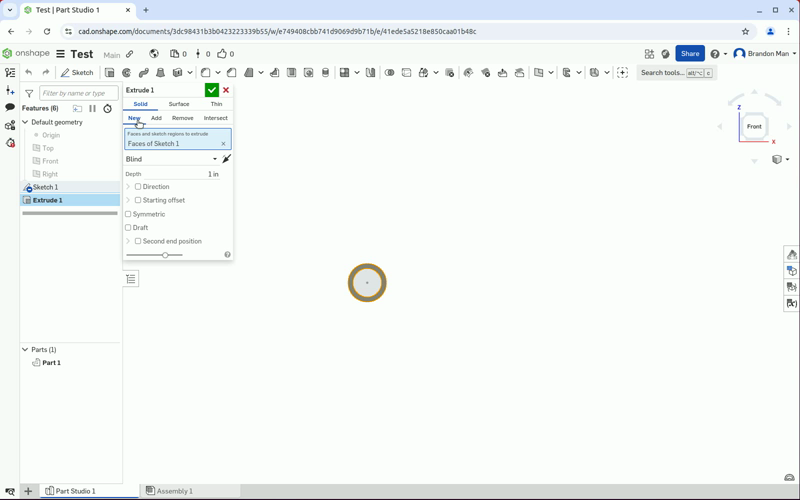
key(tab, 4)
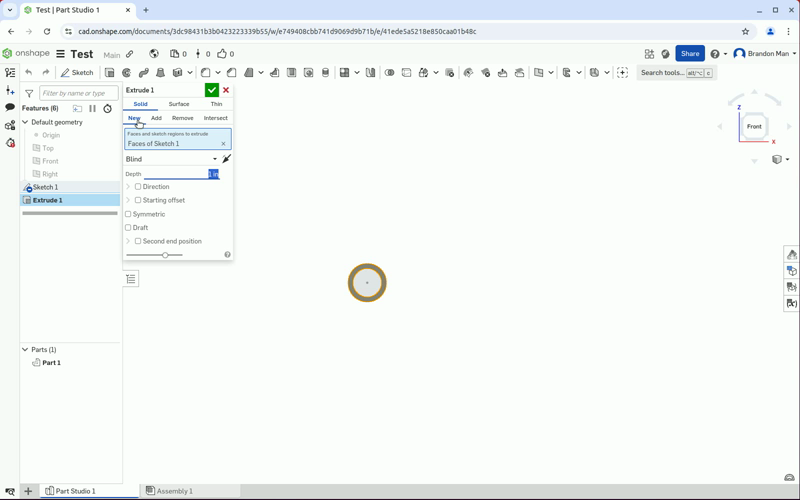
text(2.889)
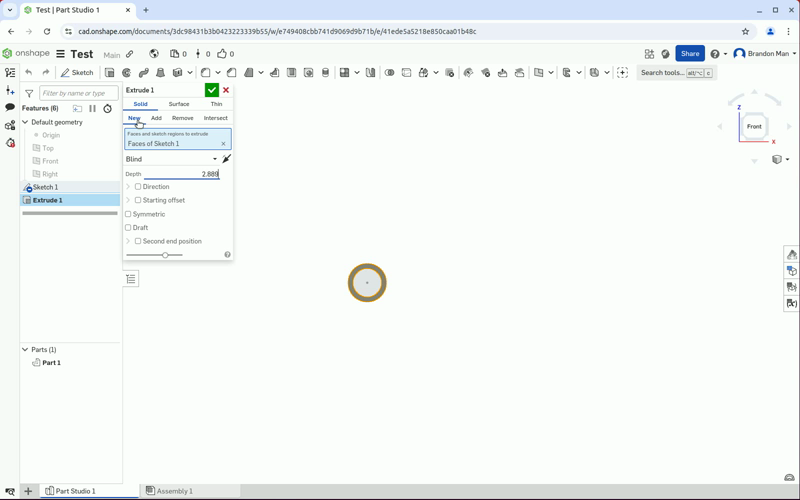
key(enter)
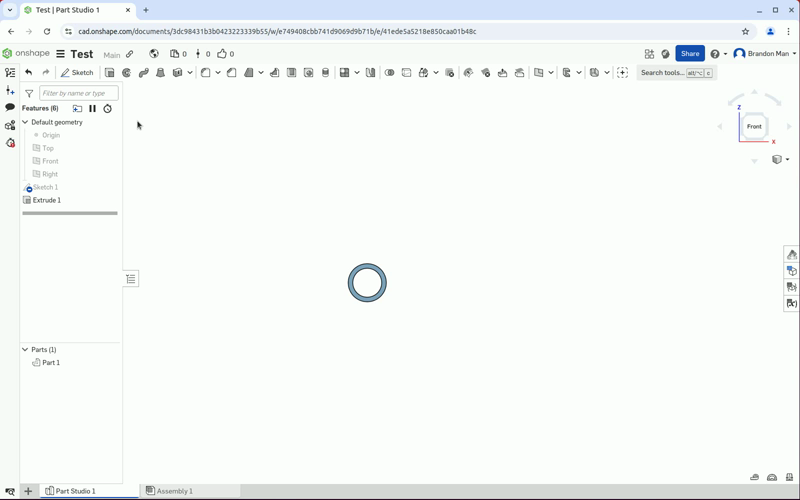
key(shift+h)
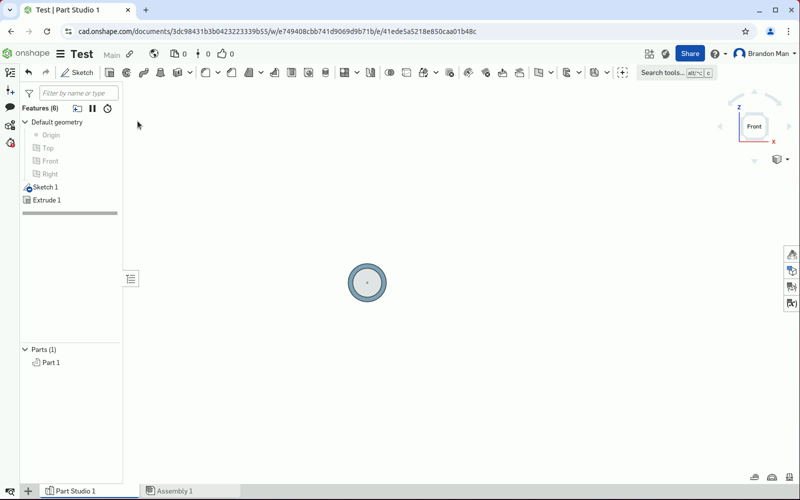
key(shift+h)
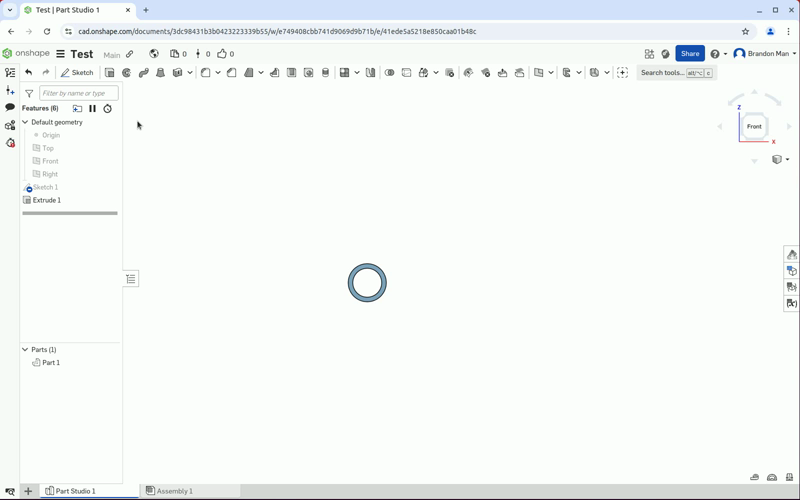
mouse_move(73, 189)
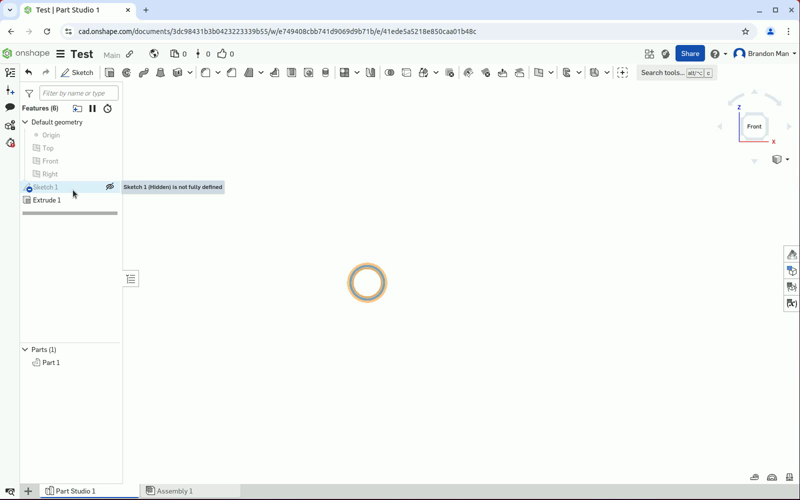
click(73, 189)
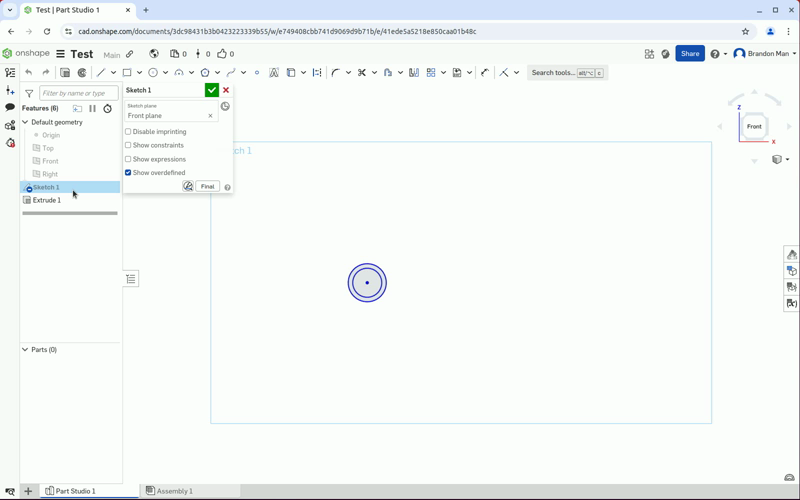
mouse_move(229, 92)
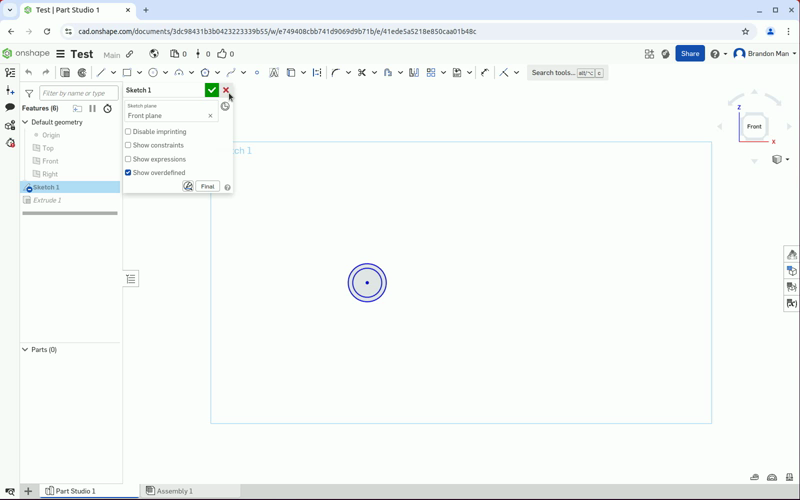
click(229, 92)
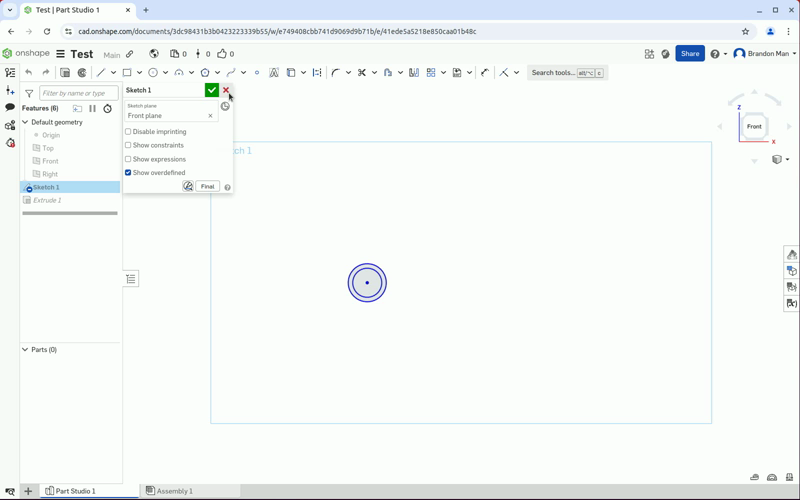
key(shift+s)
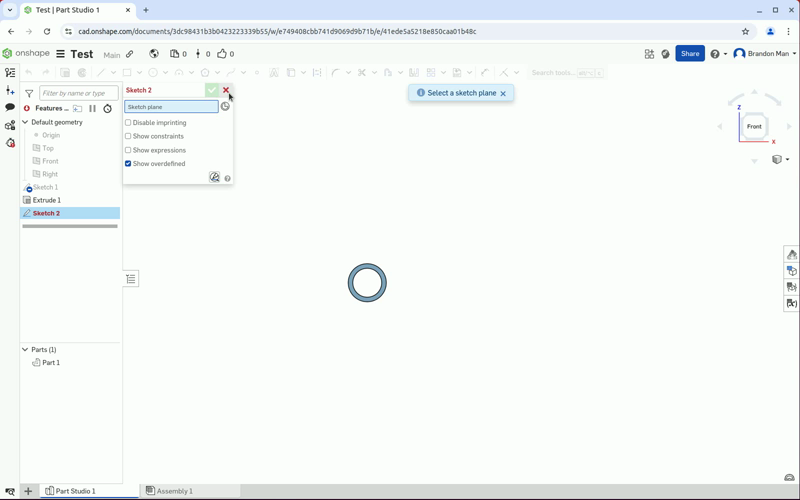
mouse_move(73, 163)
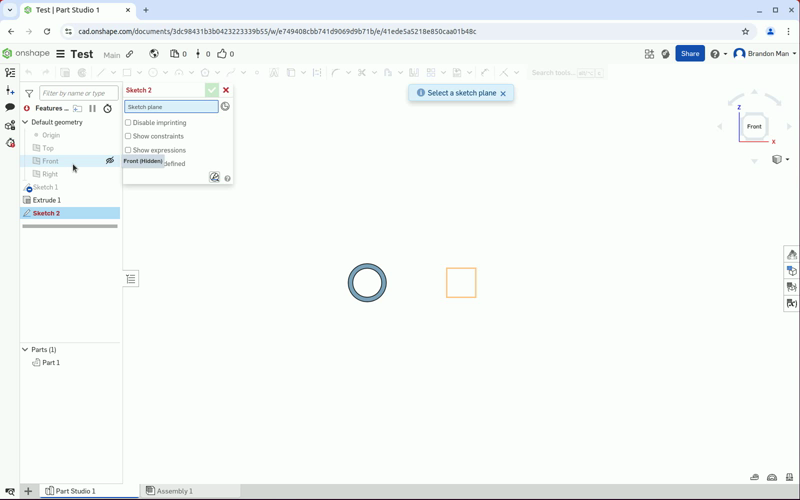
click(73, 163)
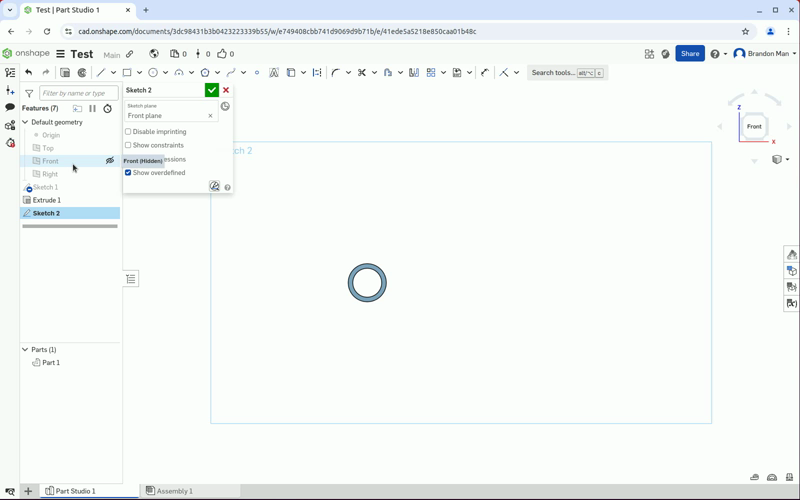
mouse_move(73, 352)
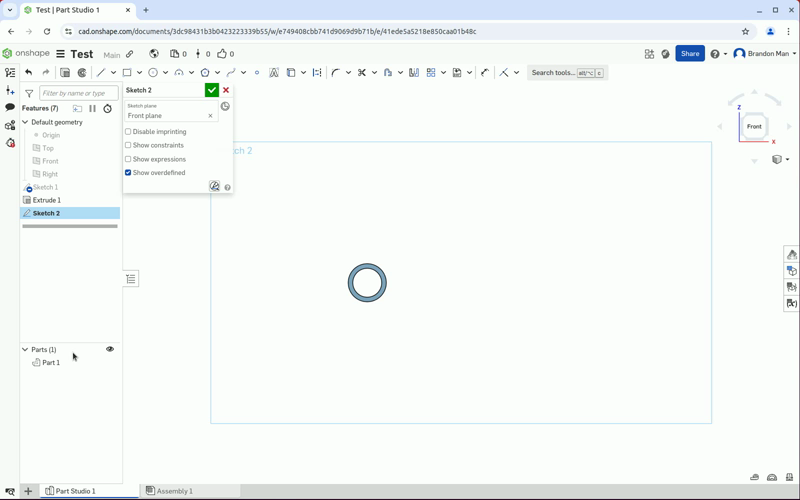
key(y)
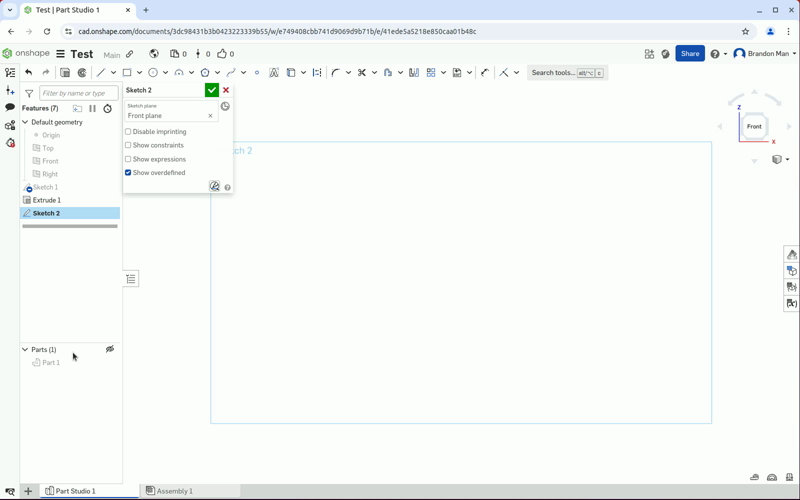
key(c)
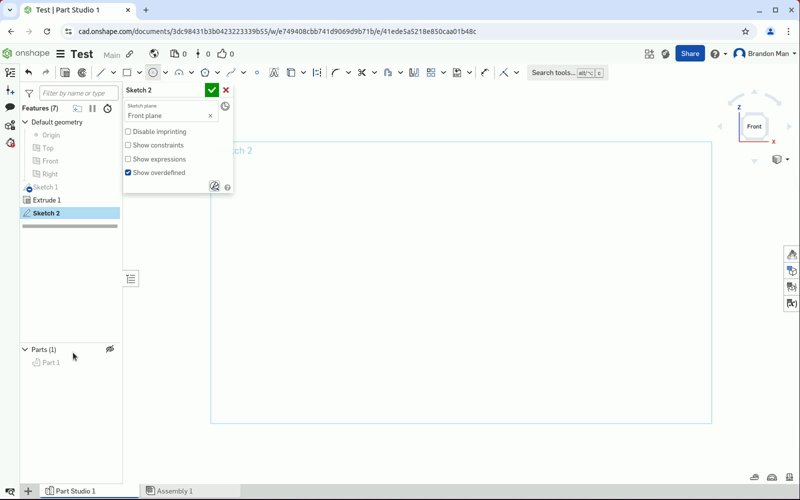
key_down(shift)
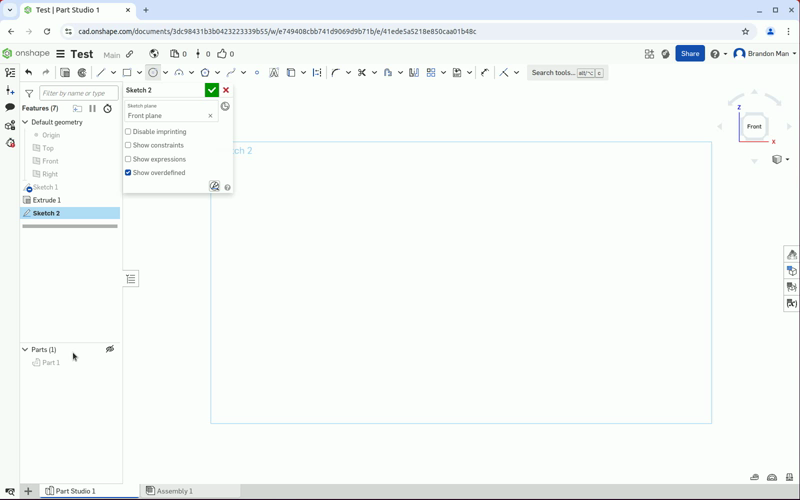
mouse_move(555, 282)
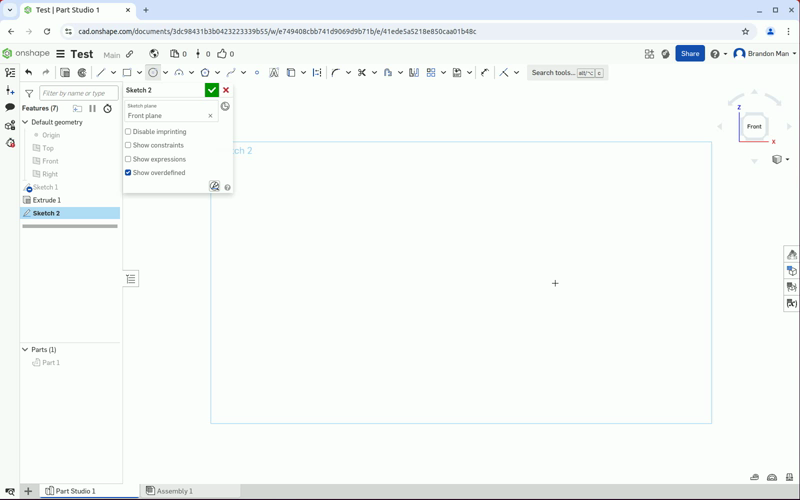
click(555, 282)
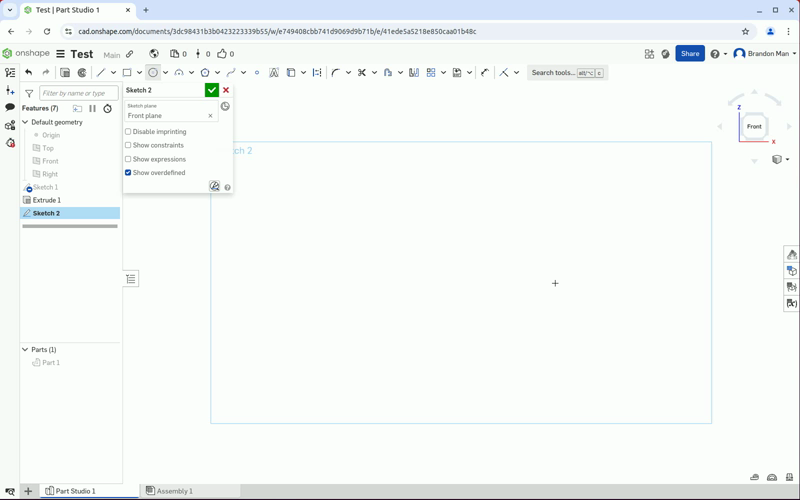
key_up(shift)
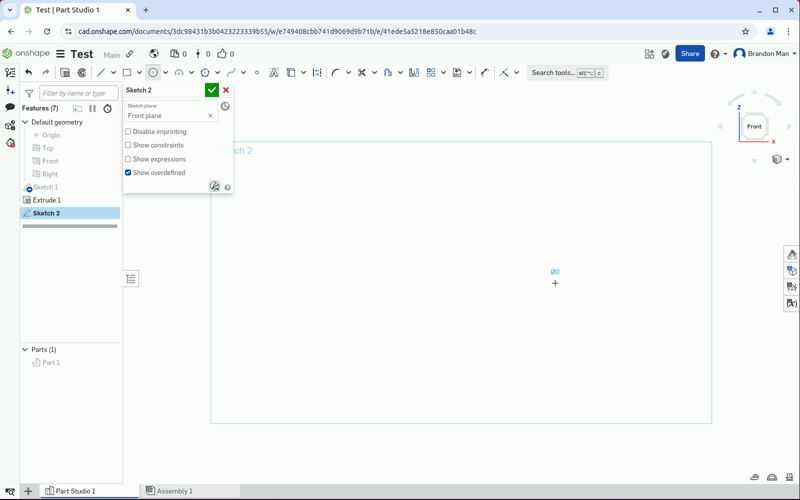
mouse_move(573, 282)
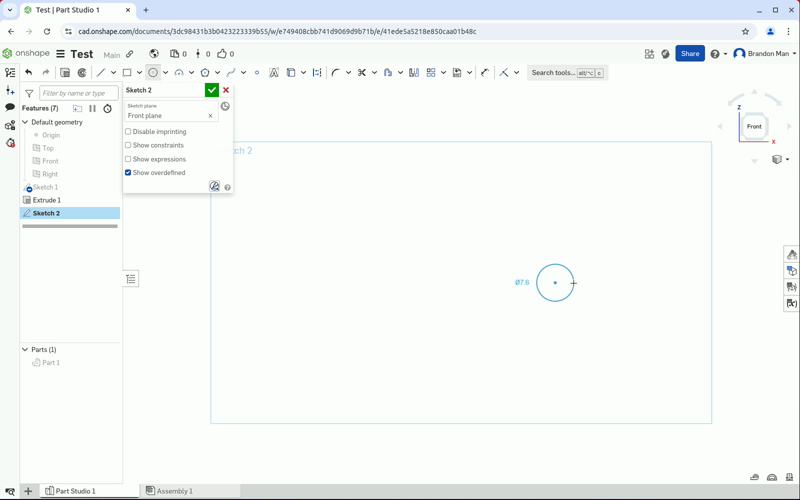
click(573, 282)
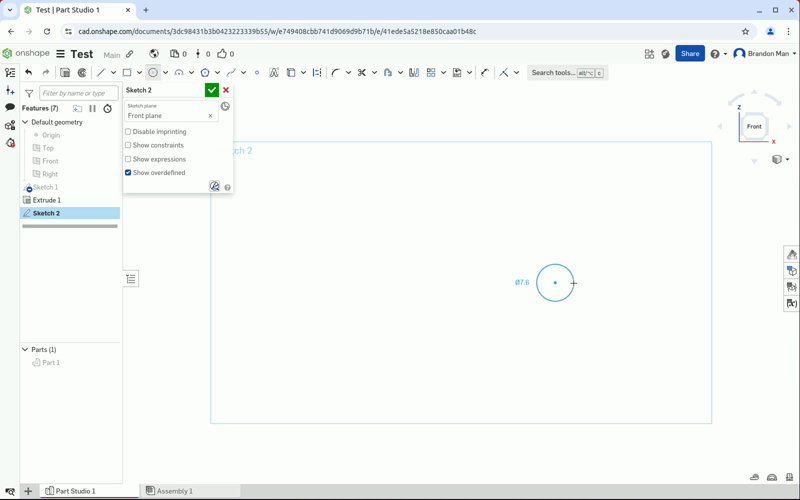
key(esc)
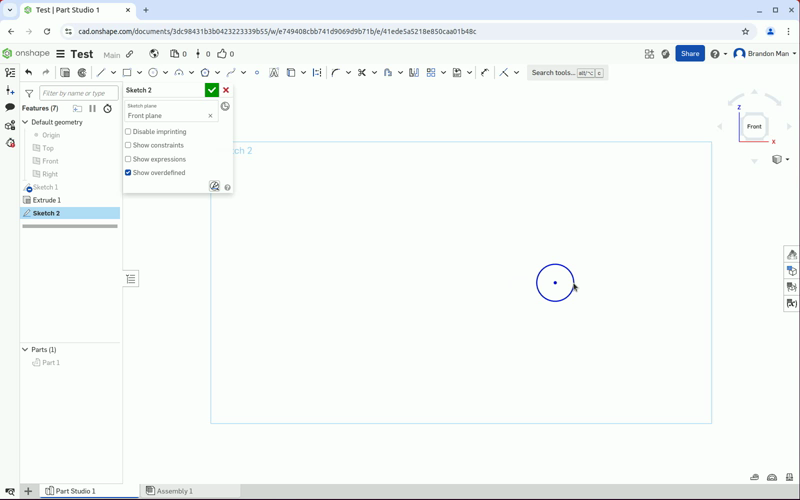
key(c)
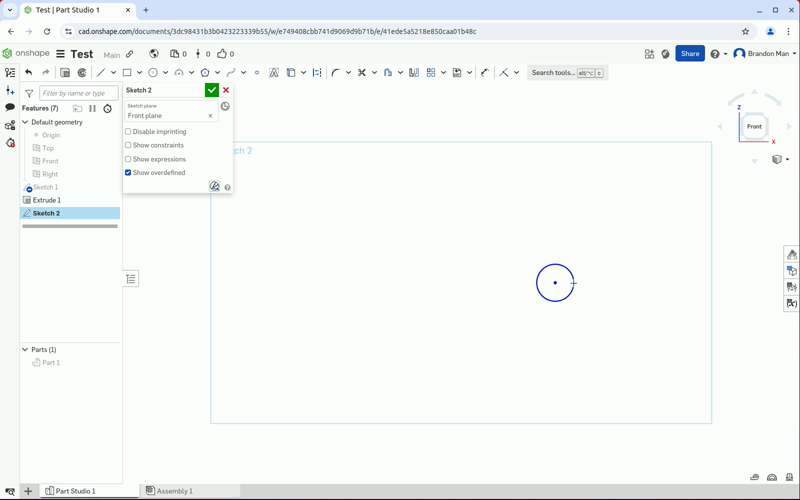
key_down(shift)
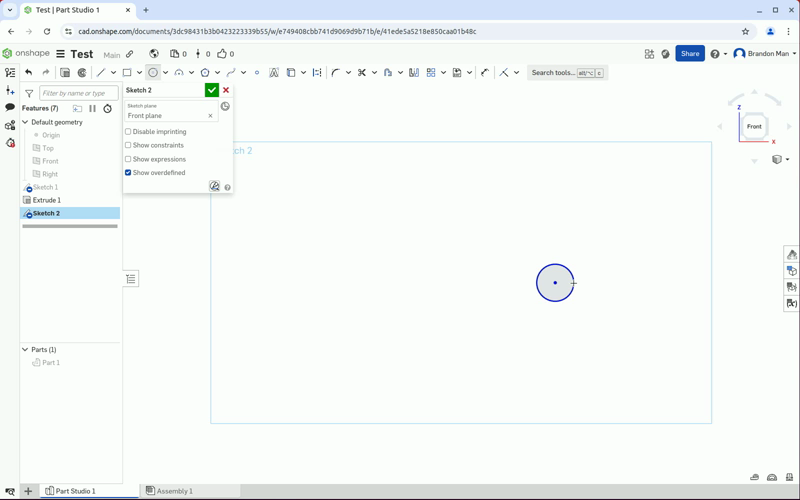
mouse_move(555, 282)
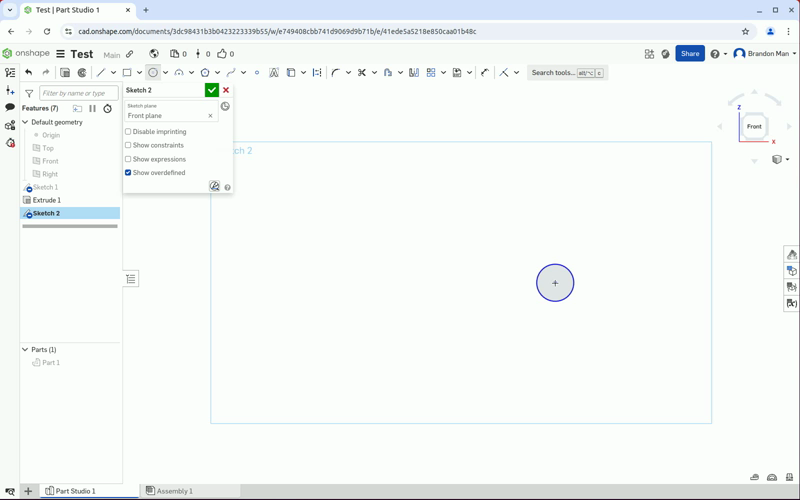
click(555, 282)
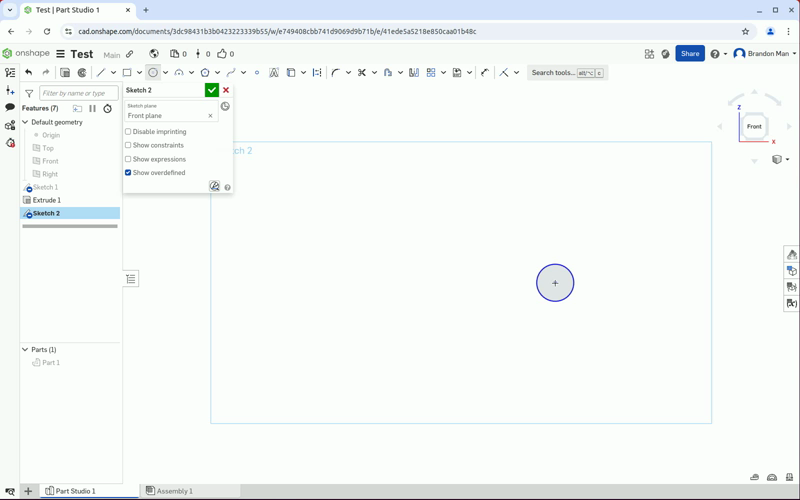
key_up(shift)
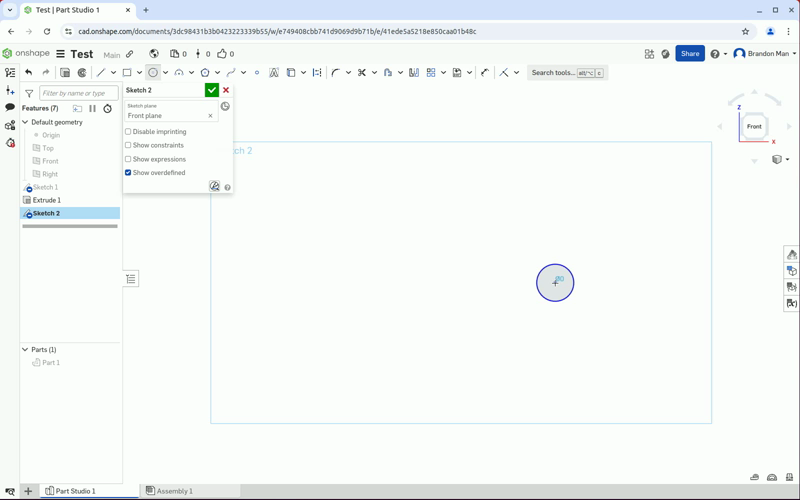
mouse_move(569, 282)
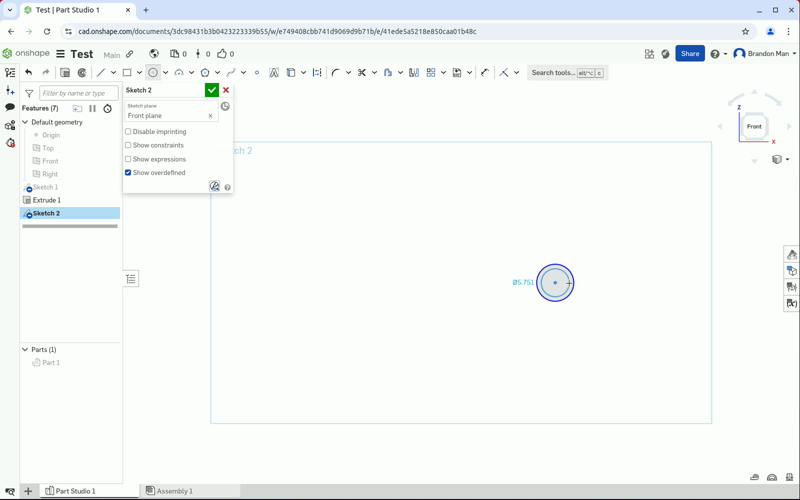
click(569, 282)
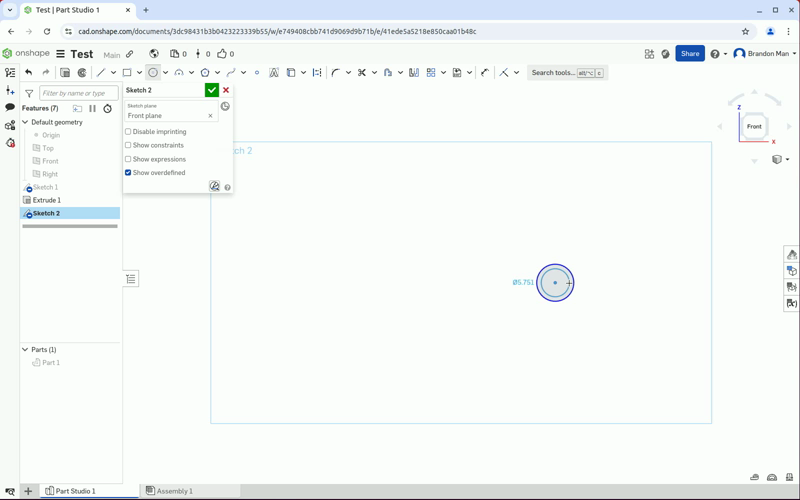
key(esc)
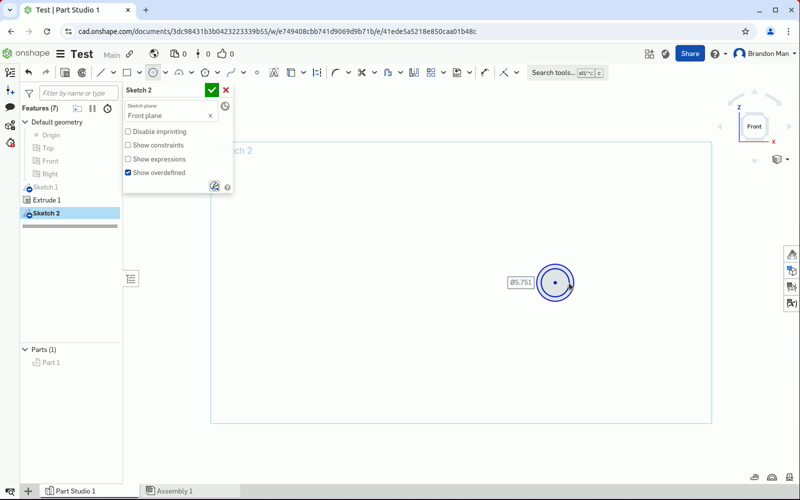
mouse_move(538, 290)
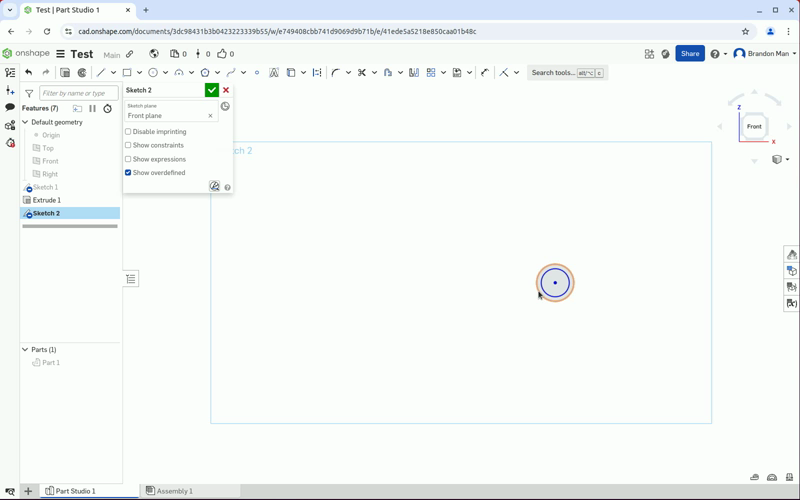
scroll(6)
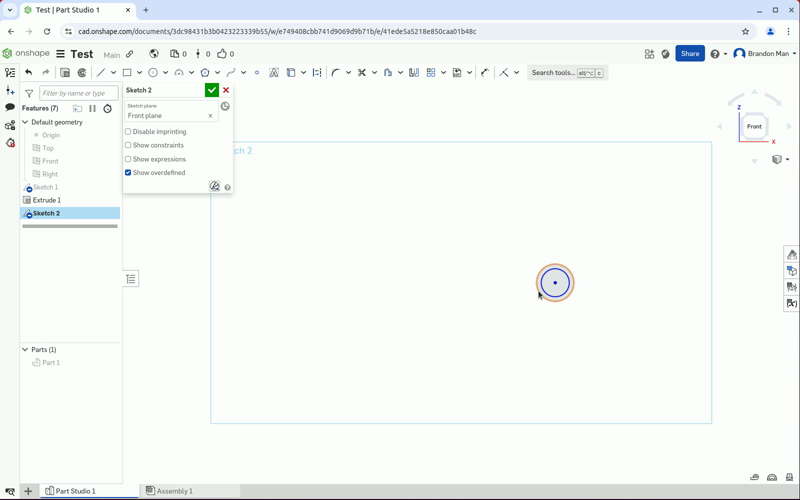
scroll(6)
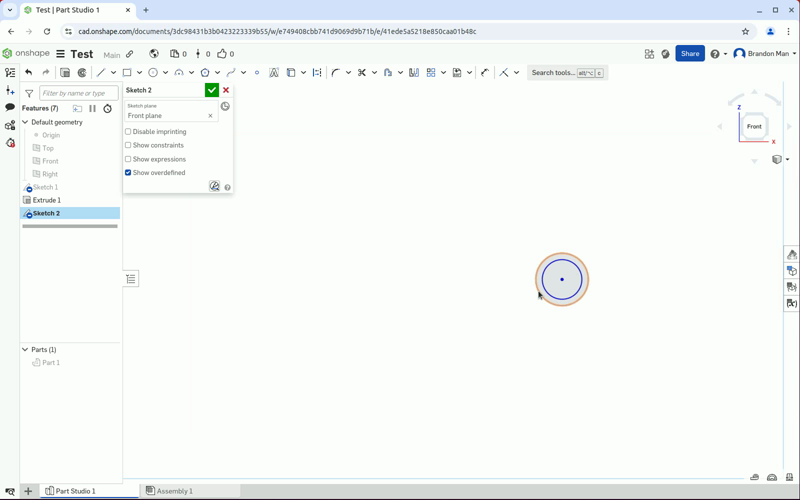
scroll(6)
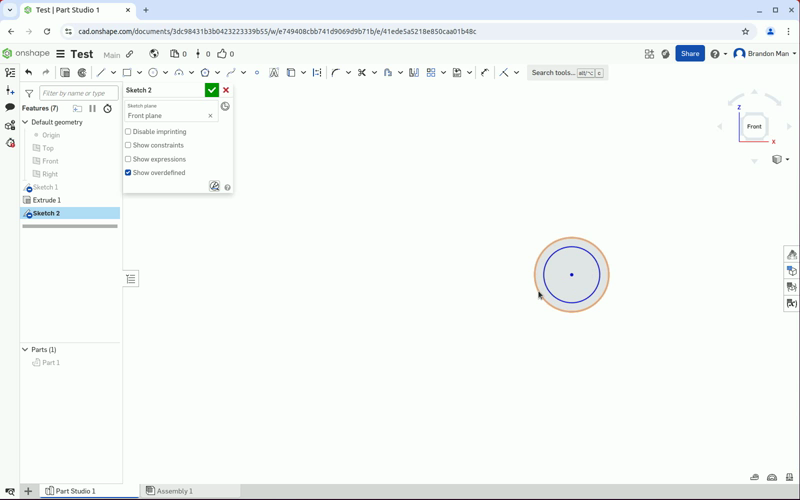
scroll(6)
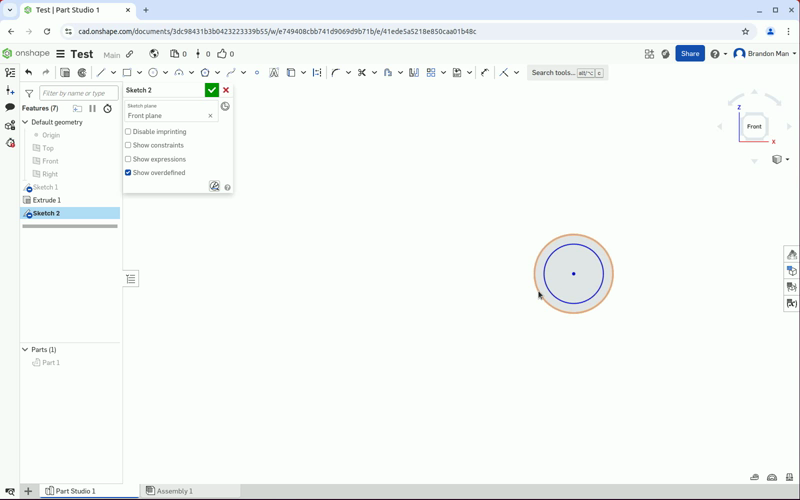
scroll(6)
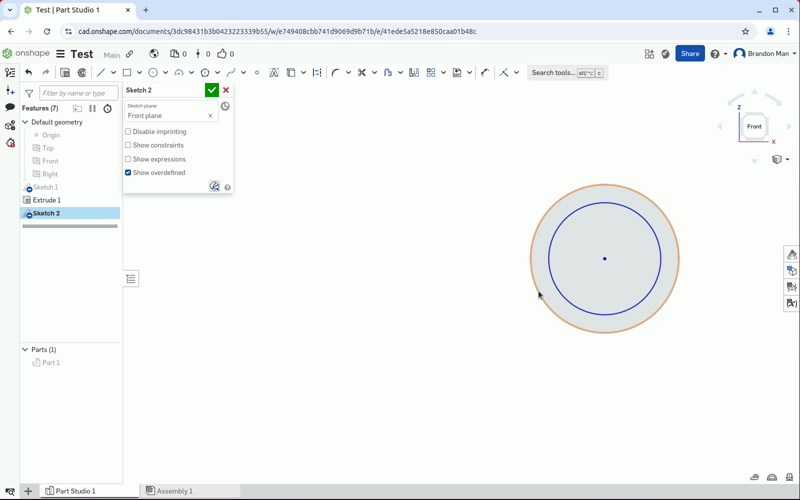
scroll(6)
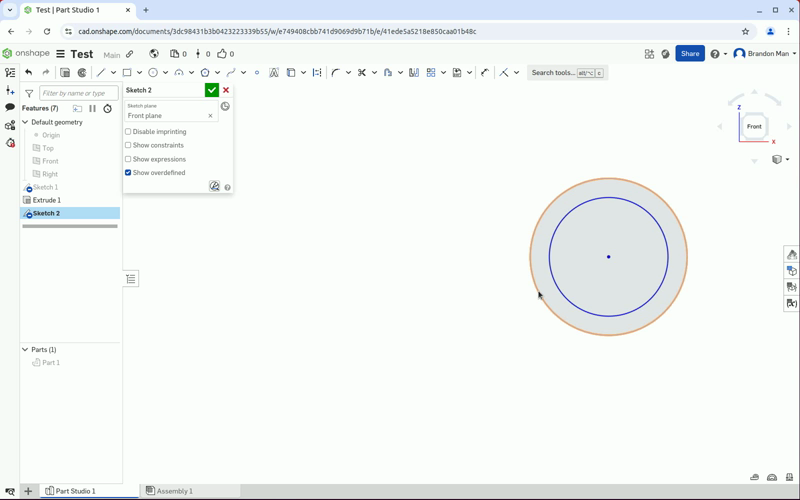
scroll(6)
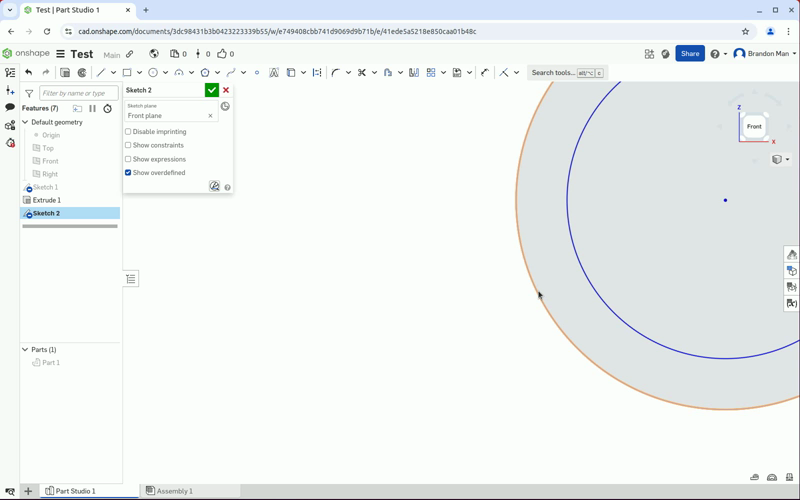
click(538, 290)
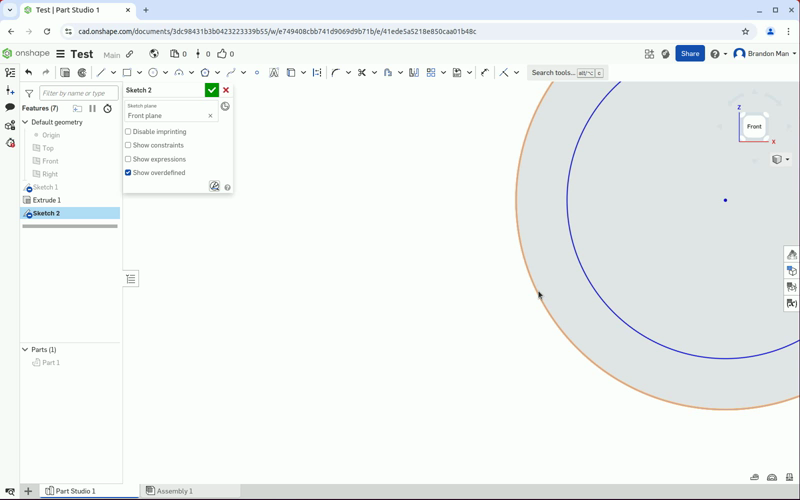
scroll(-6)
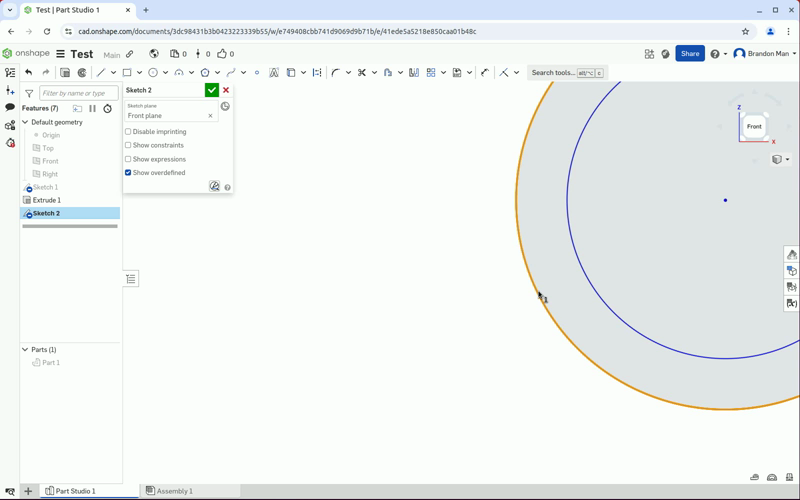
scroll(-6)
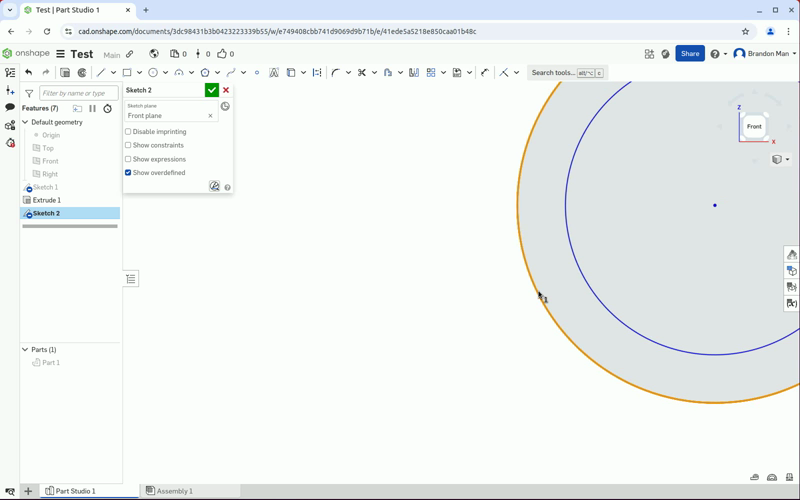
scroll(-6)
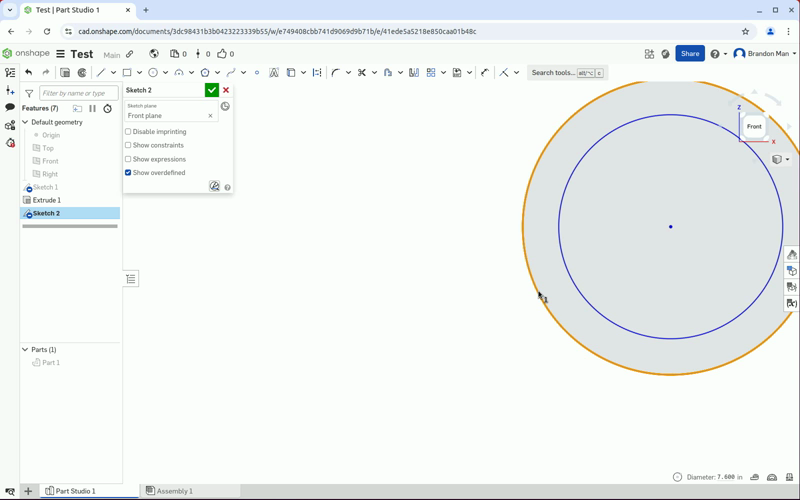
scroll(-6)
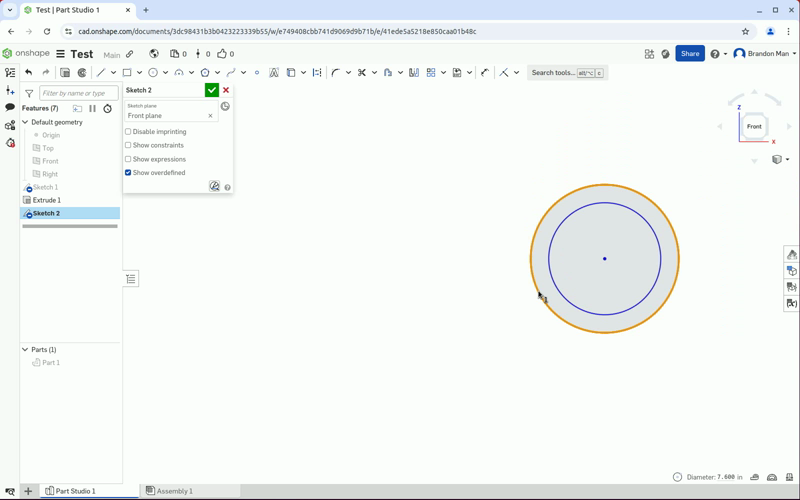
scroll(-6)
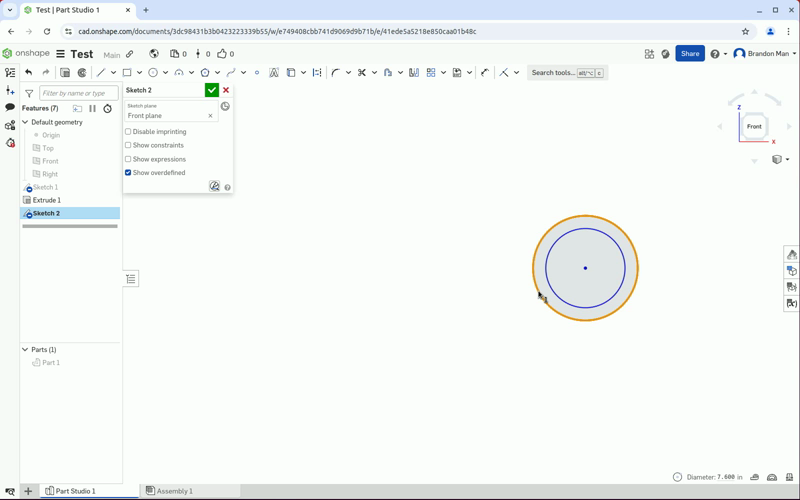
scroll(-6)
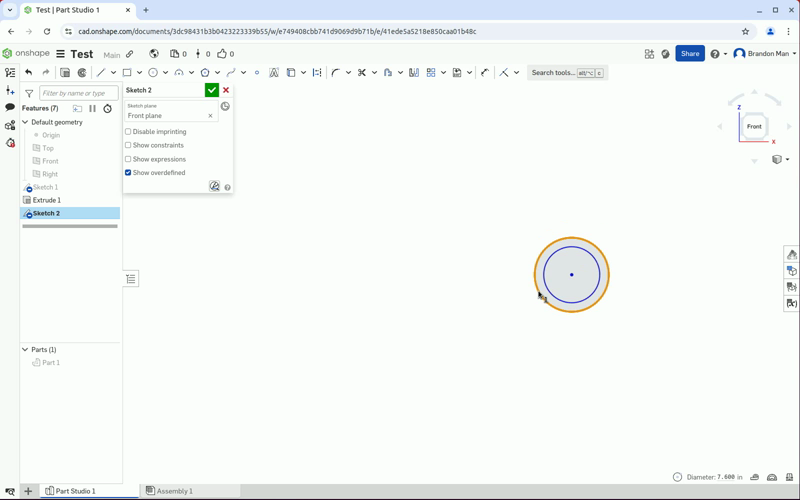
scroll(-6)
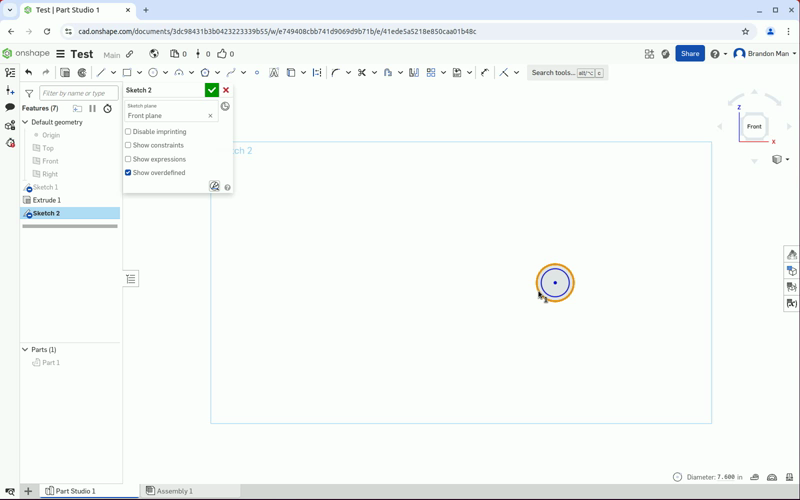
mouse_move(73, 352)
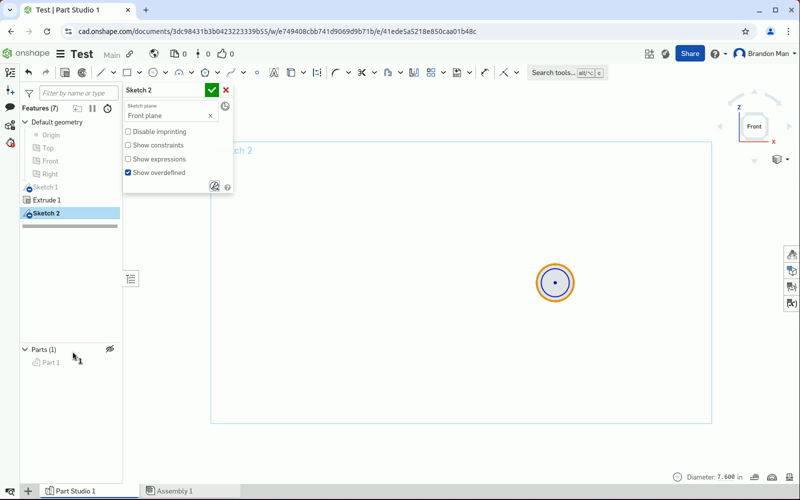
key(shift+y)
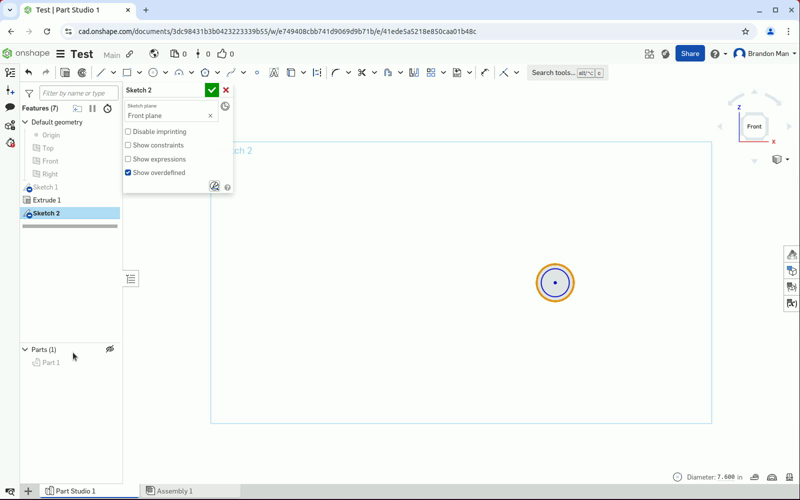
key(shift+e)
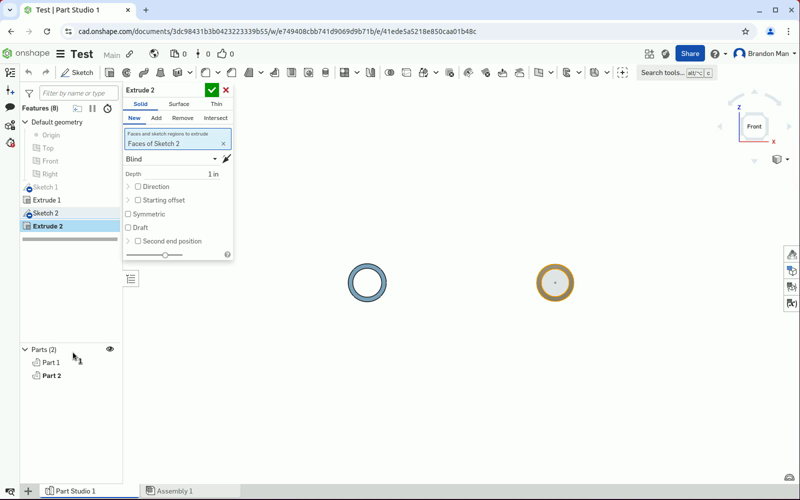
mouse_move(143, 106)
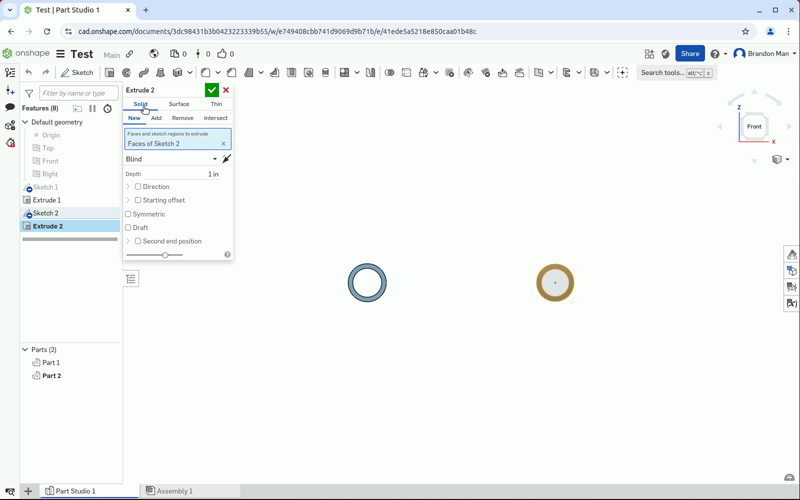
click(143, 106)
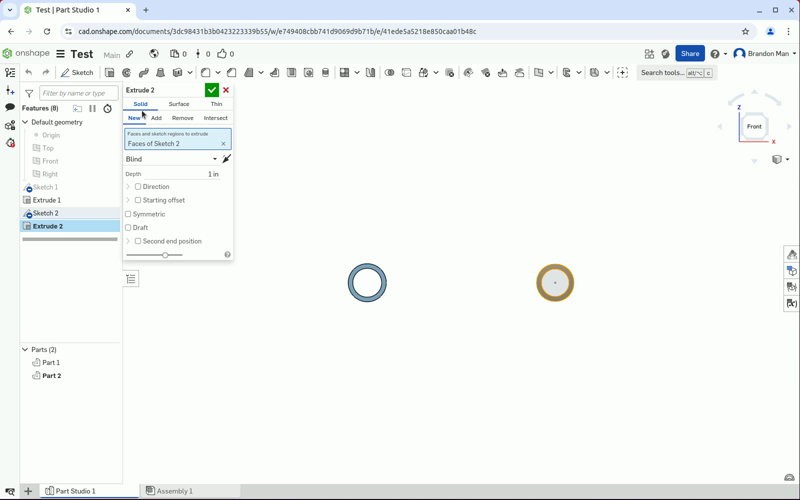
mouse_move(137, 120)
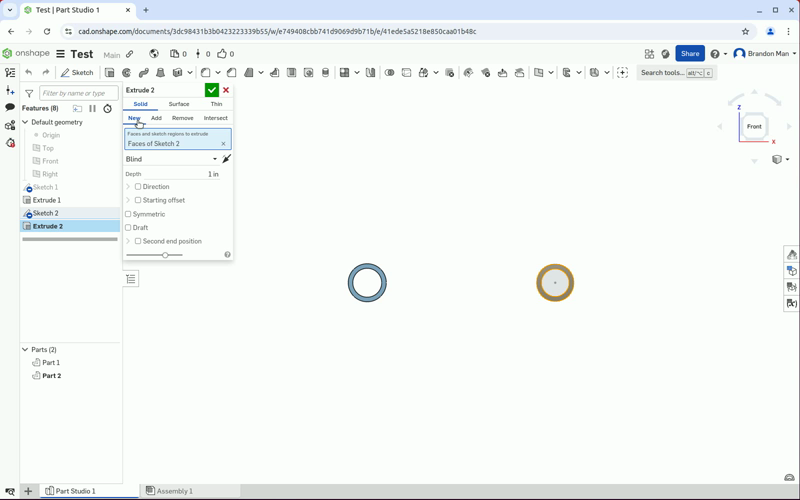
click(137, 120)
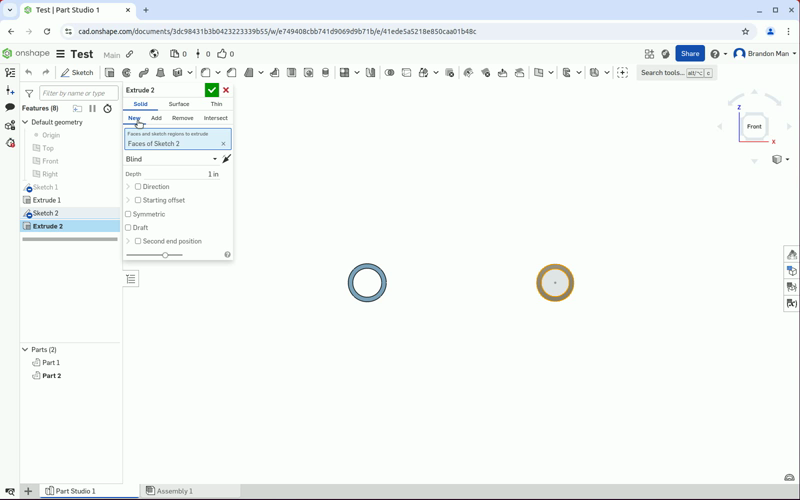
key(tab, 4)
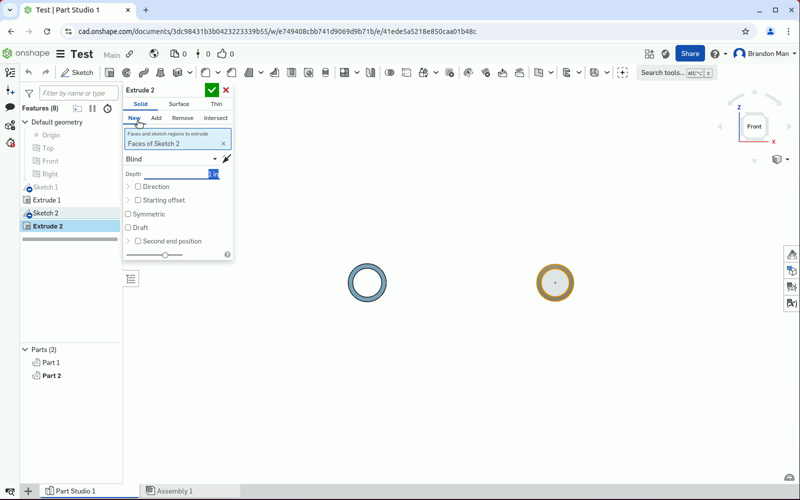
text(2.889)
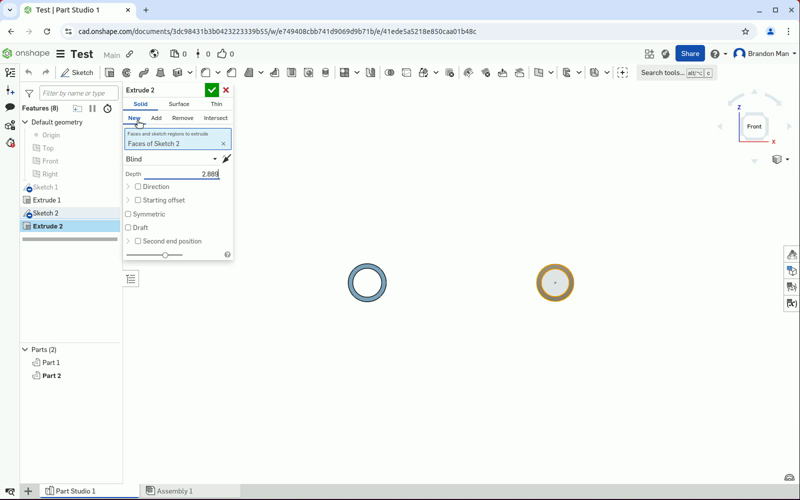
key(enter)
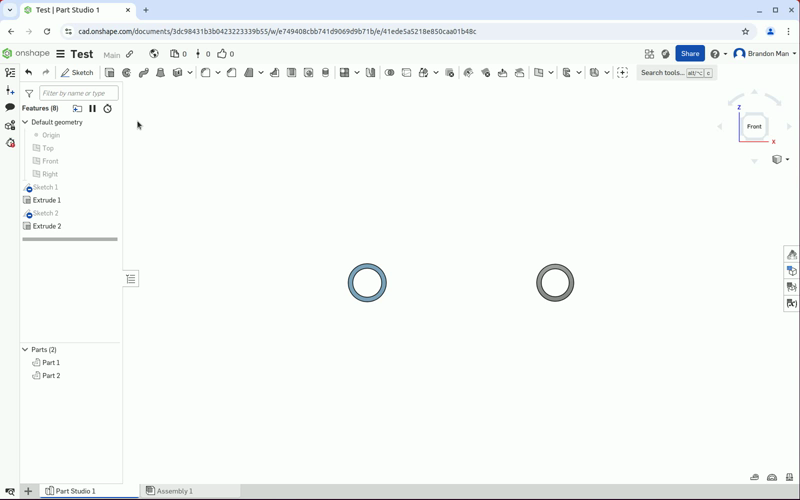
key(shift+h)
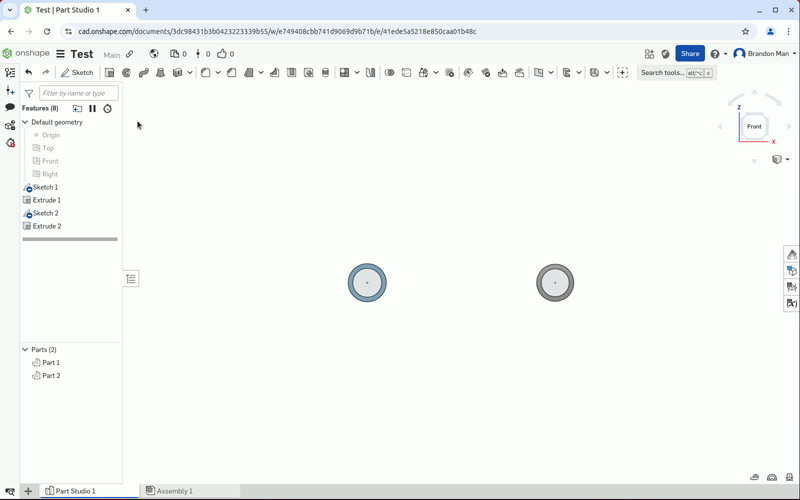
key(shift+h)
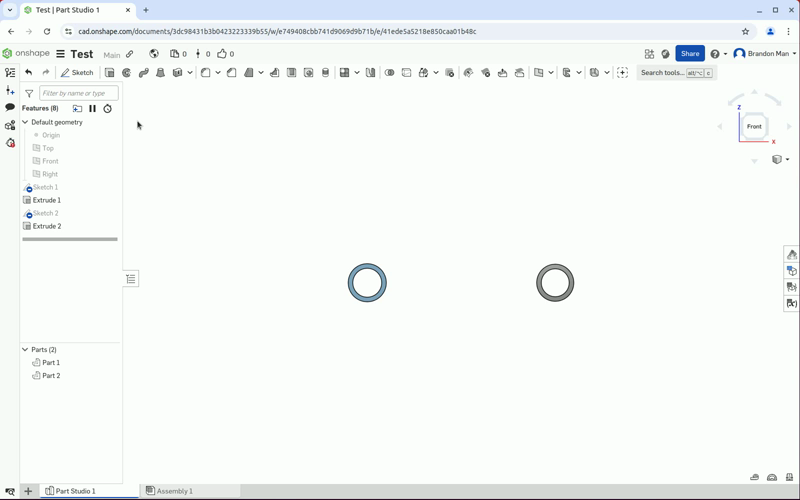
mouse_move(73, 189)
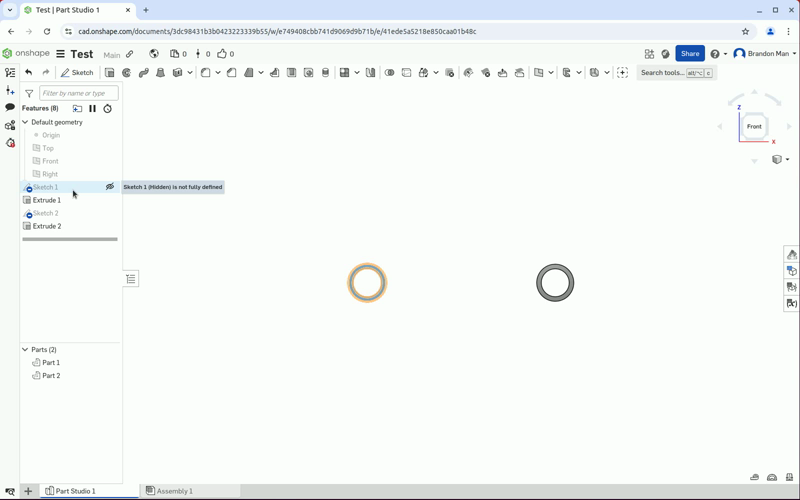
click(73, 189)
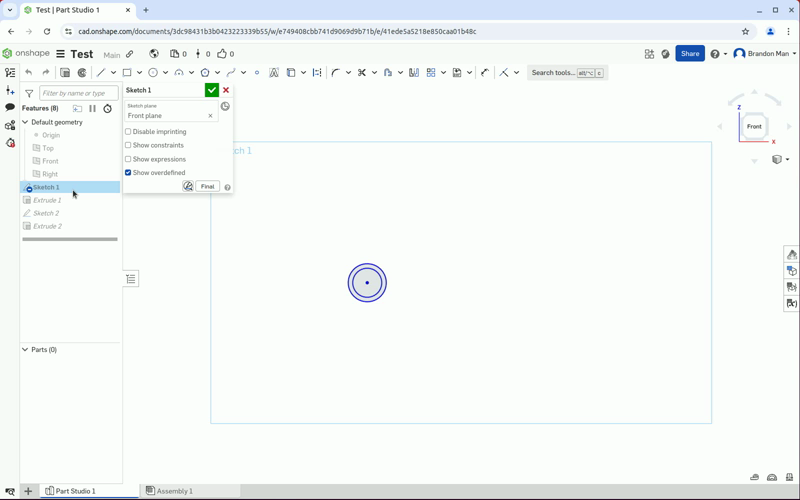
mouse_move(229, 92)
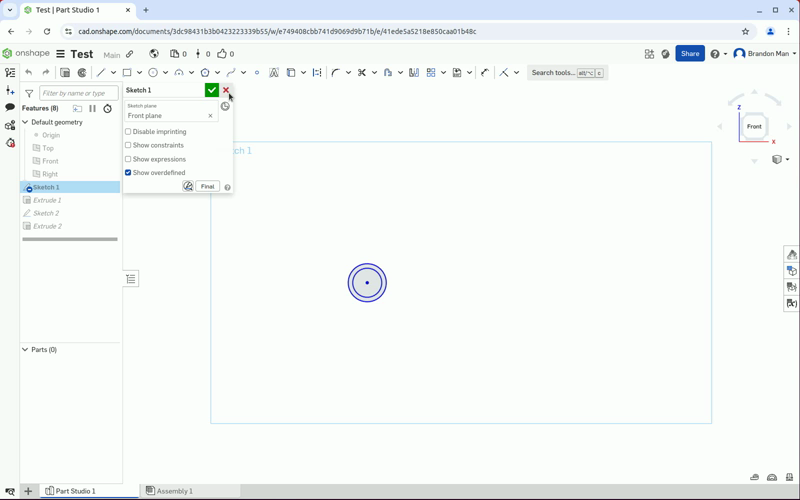
click(229, 92)
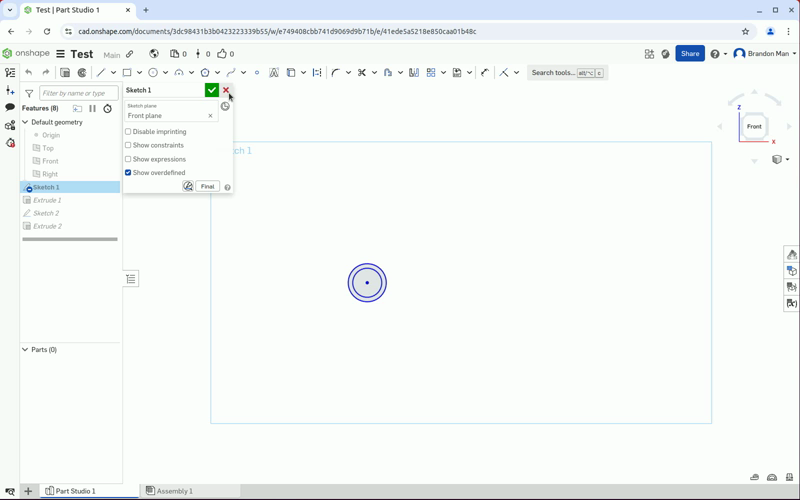
key(shift+s)
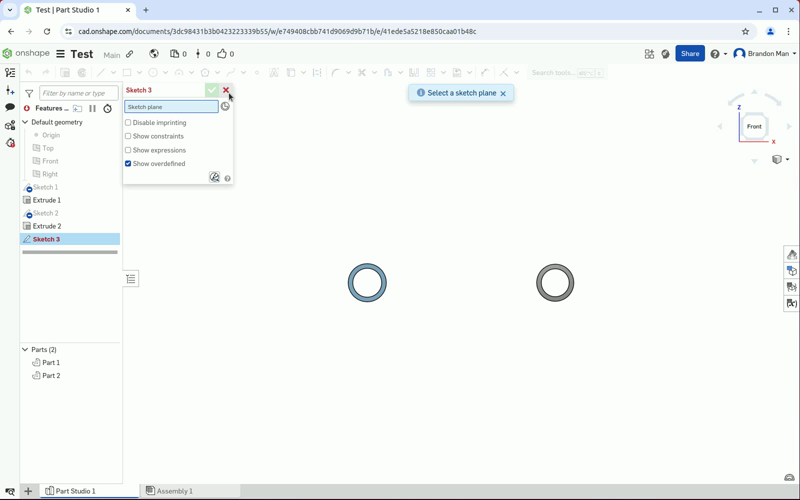
mouse_move(73, 163)
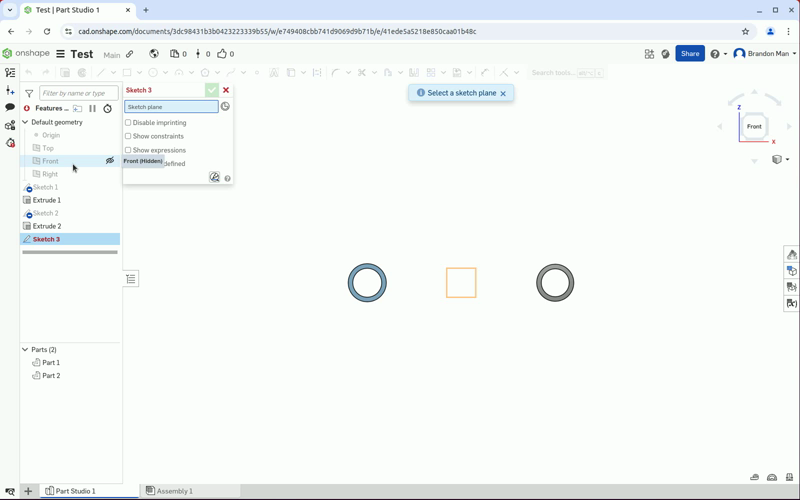
click(73, 163)
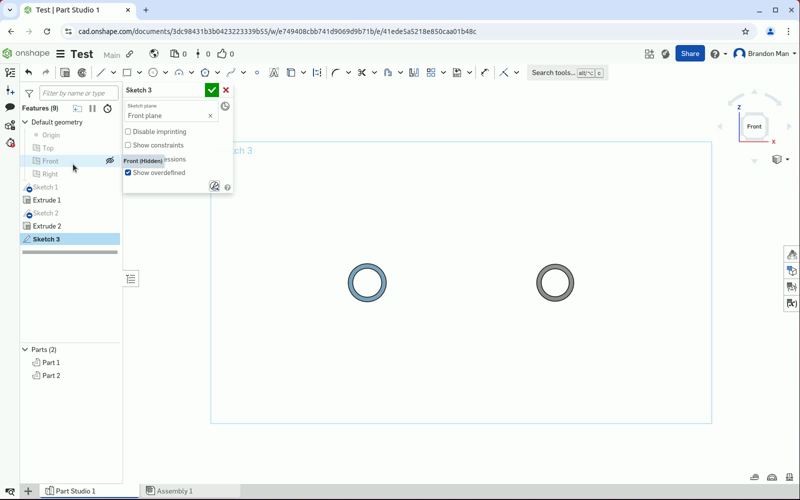
mouse_move(73, 352)
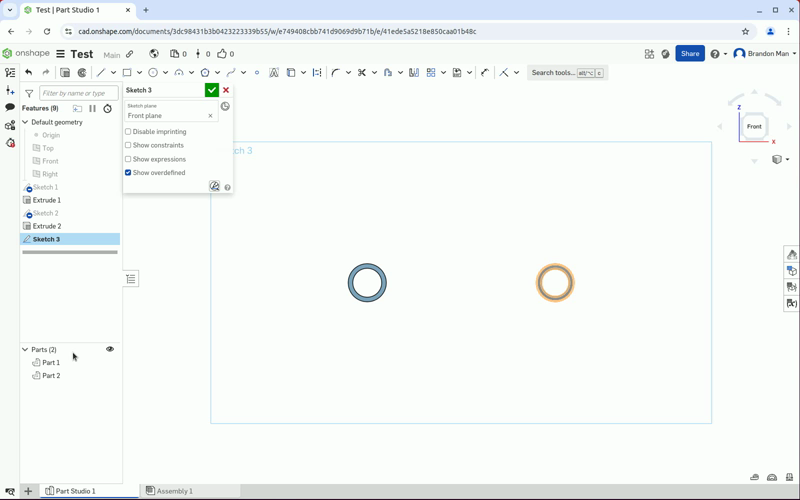
key(y)
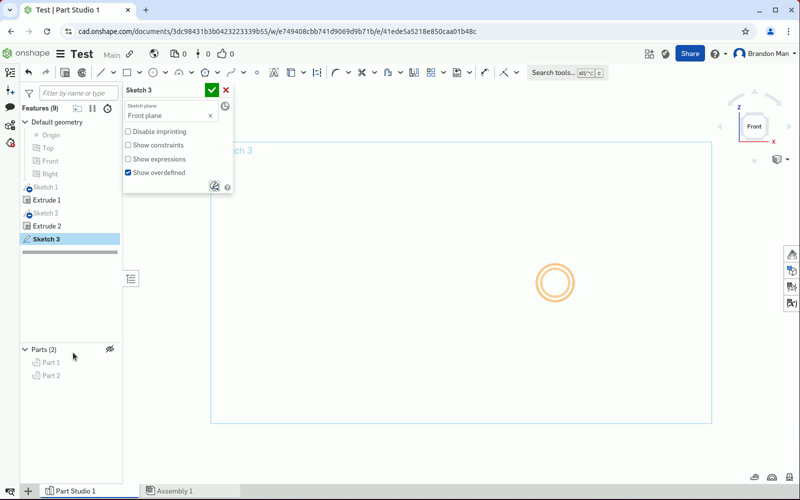
key(l)
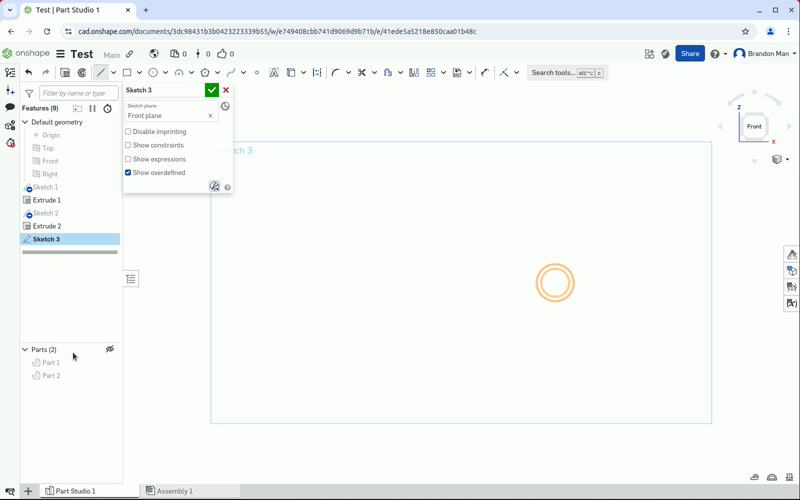
key_down(shift)
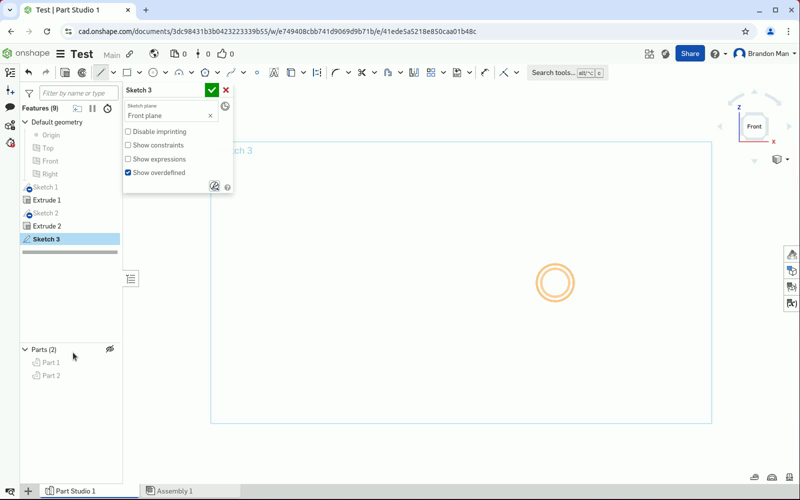
mouse_move(366, 301)
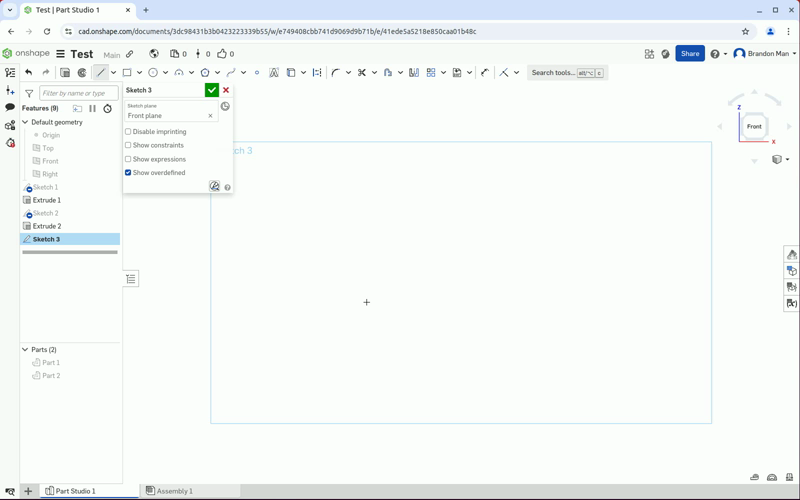
click(366, 301)
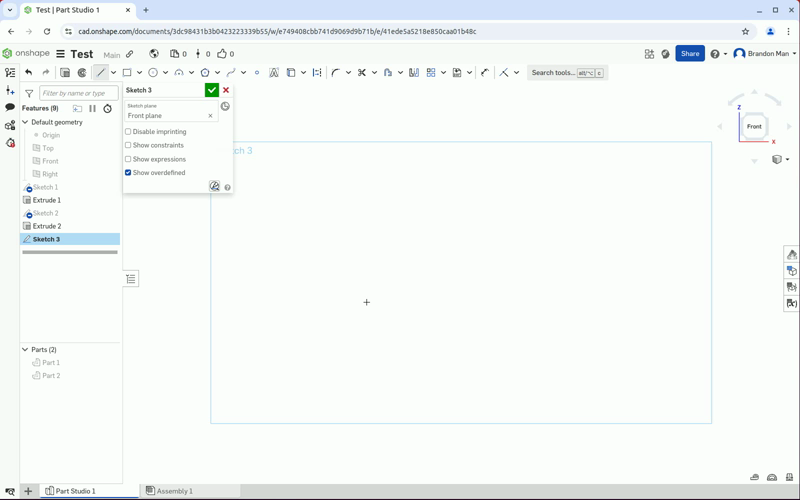
key_up(shift)
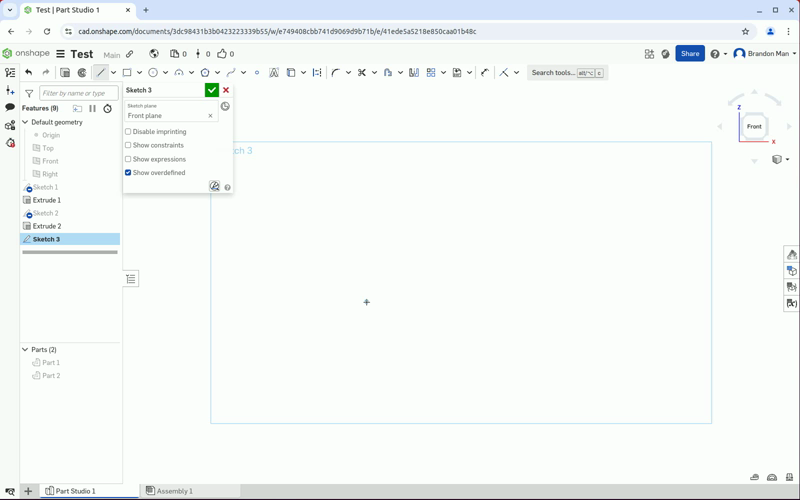
key_down(shift)
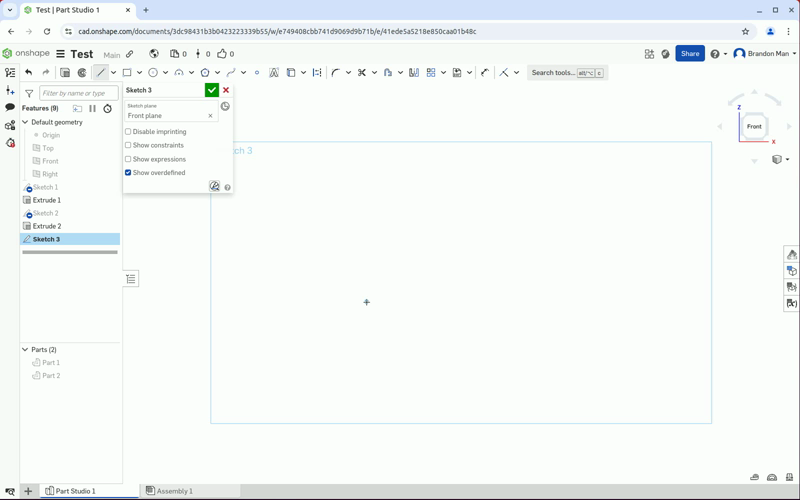
mouse_move(553, 301)
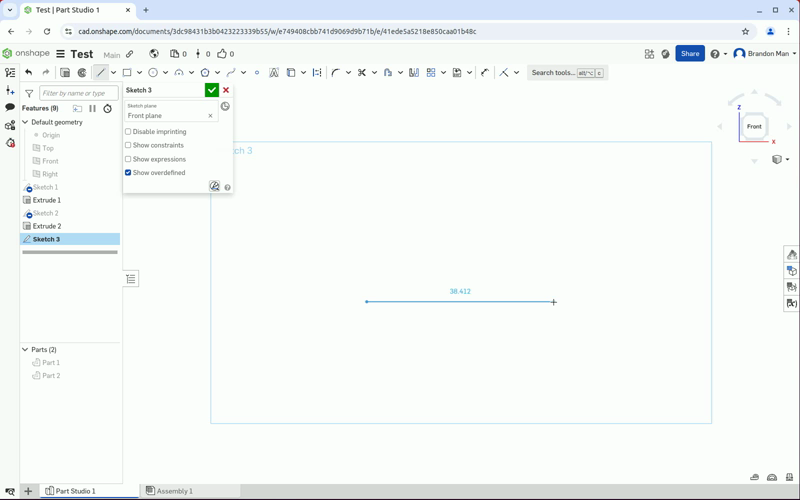
click(553, 301)
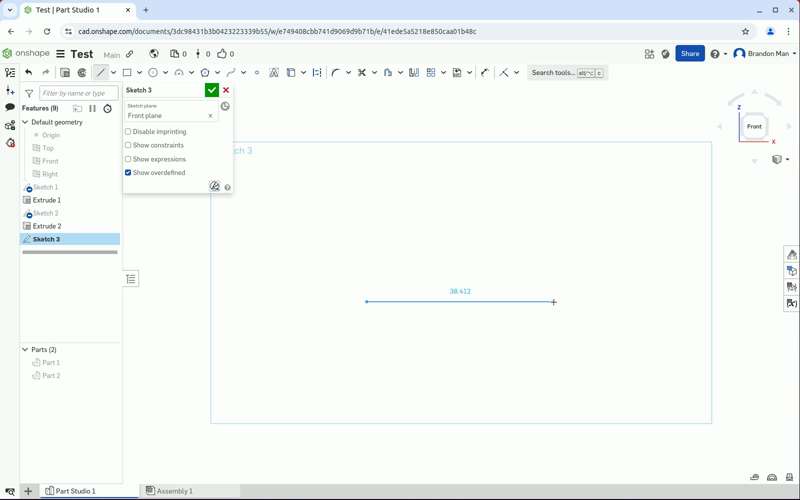
key_up(shift)
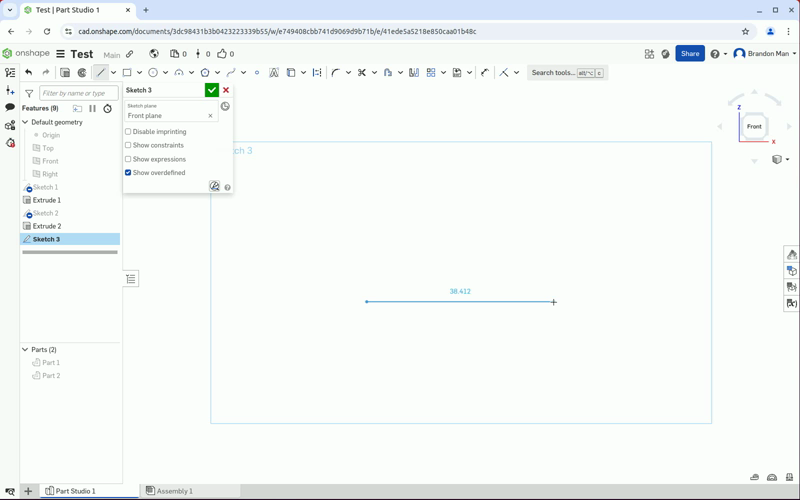
key(esc)
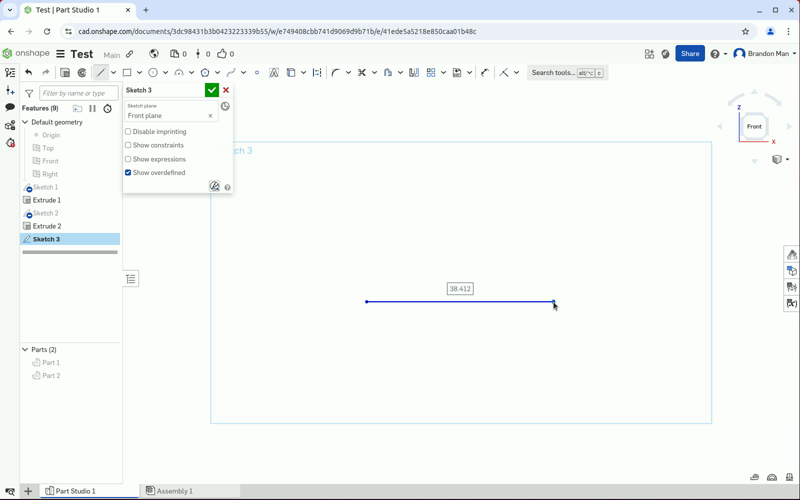
key(a)
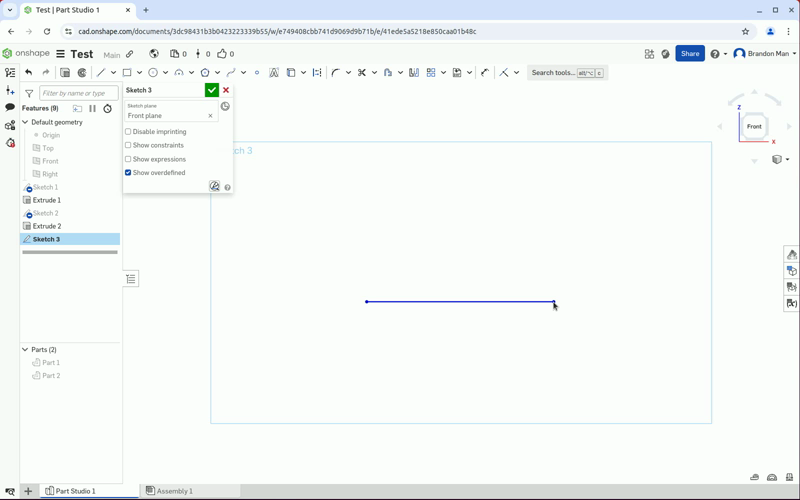
mouse_move(553, 301)
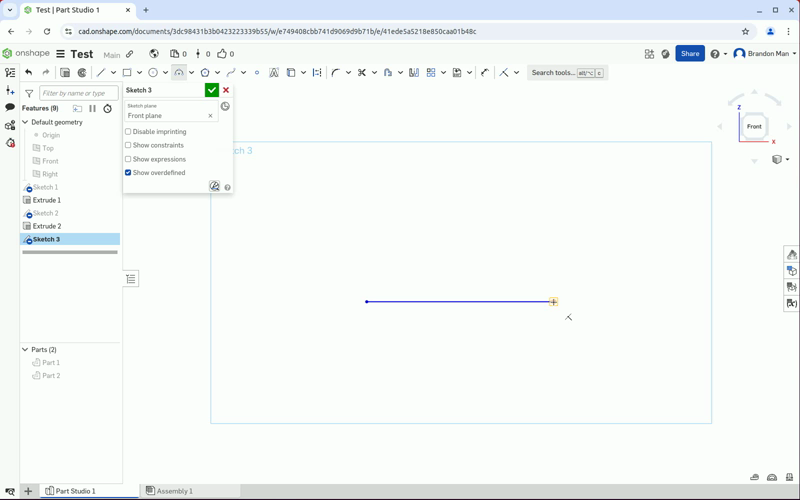
click(553, 301)
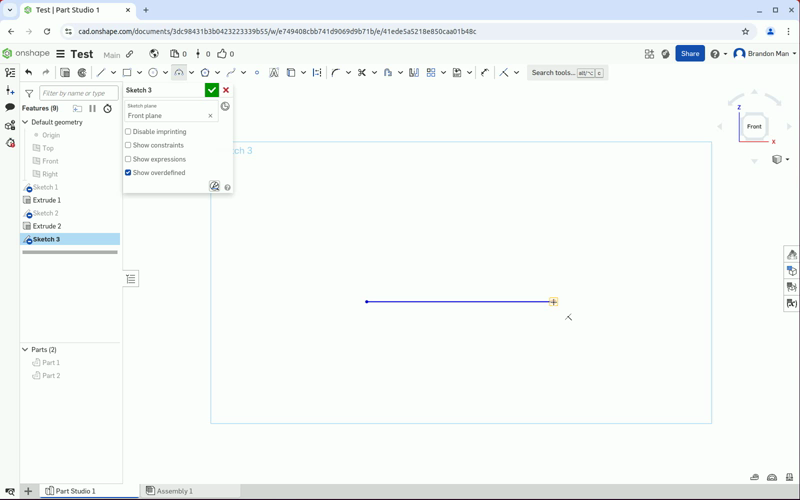
key_down(shift)
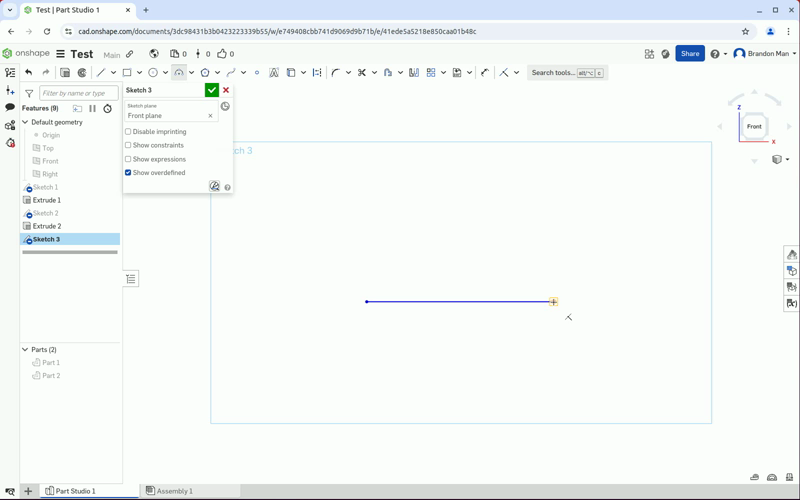
mouse_move(553, 264)
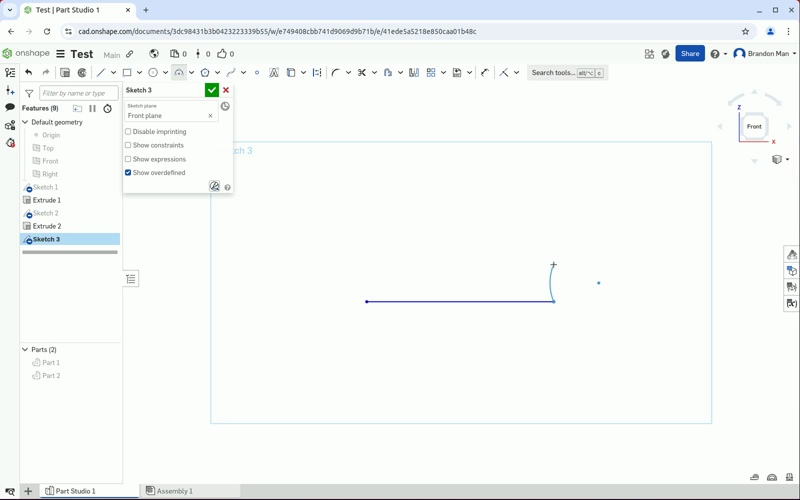
click(553, 264)
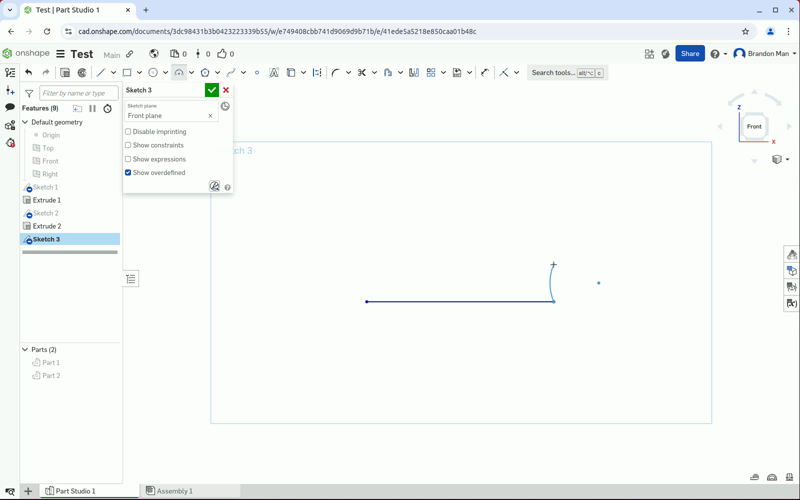
mouse_move(535, 282)
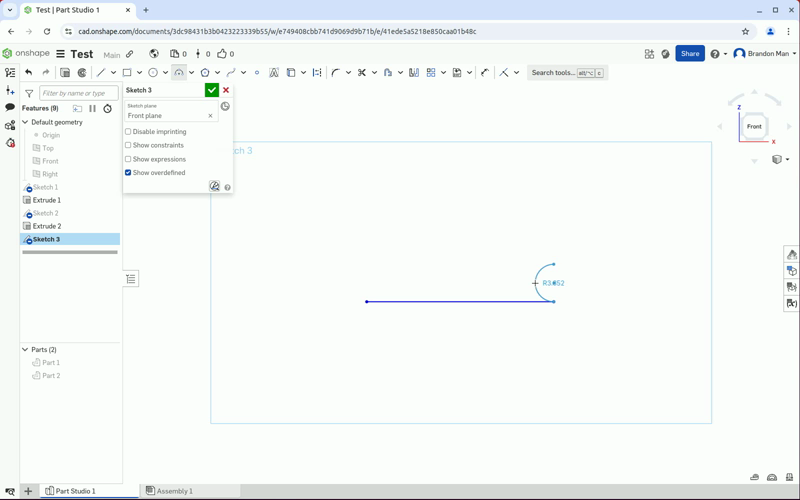
click(535, 282)
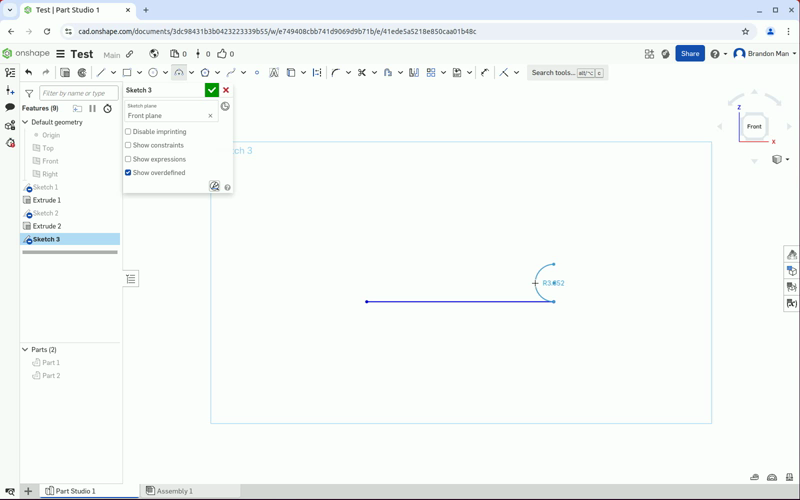
key_up(shift)
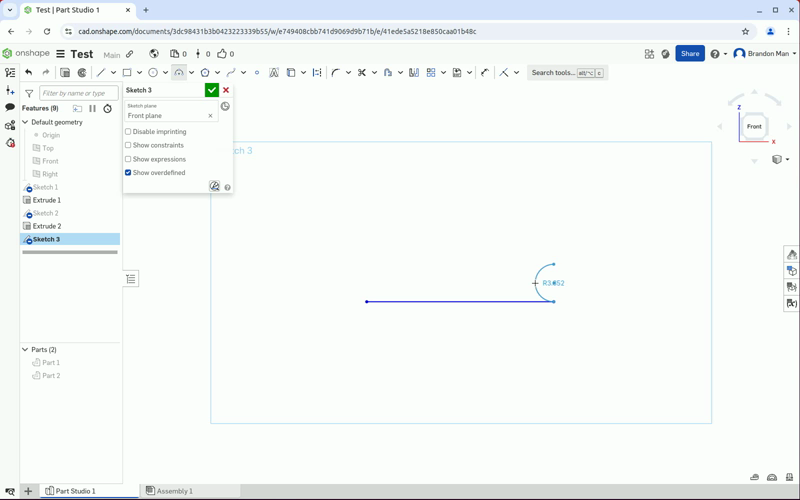
key(esc)
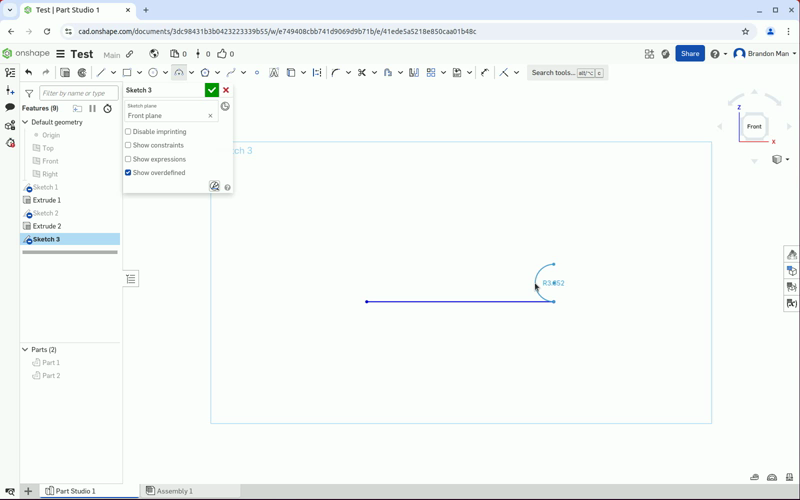
key(l)
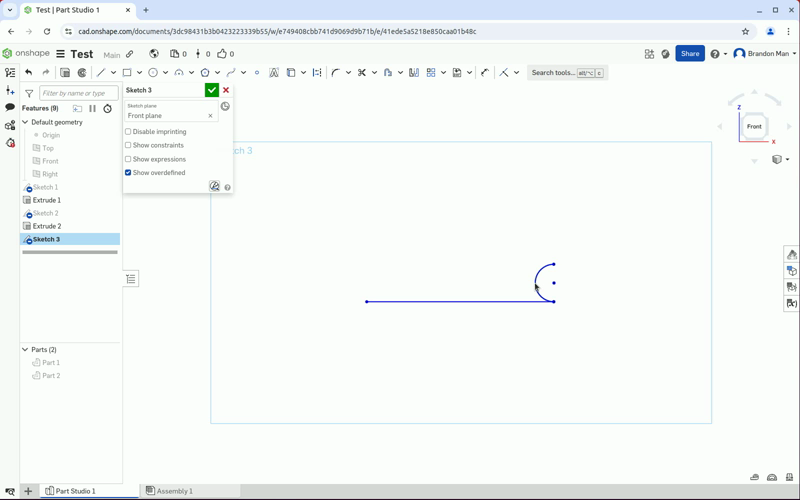
mouse_move(553, 264)
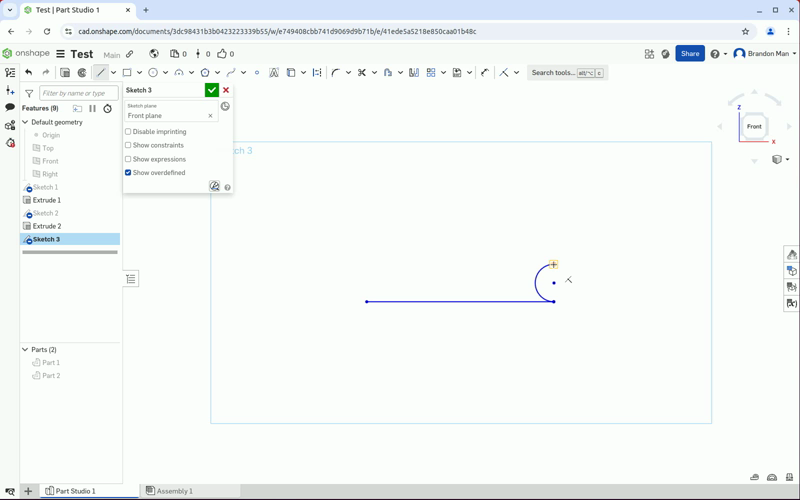
click(553, 264)
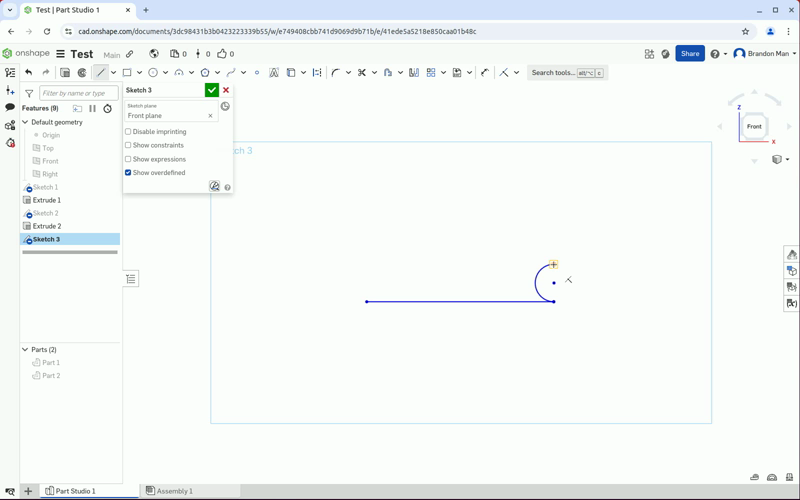
key_down(shift)
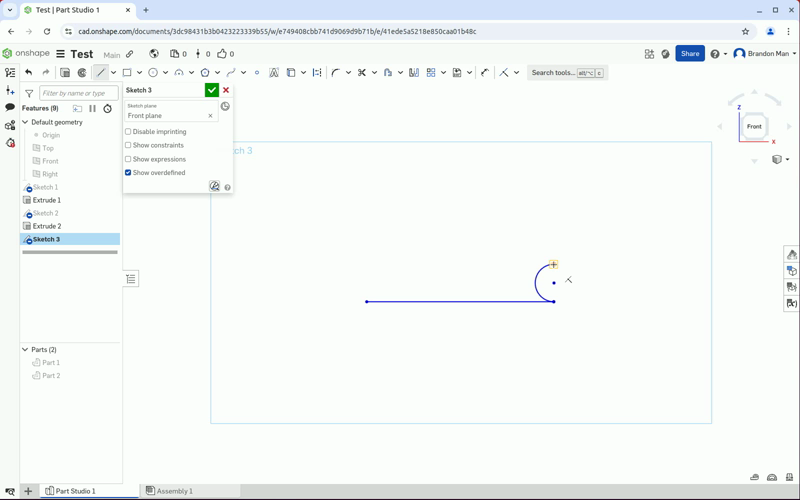
mouse_move(366, 264)
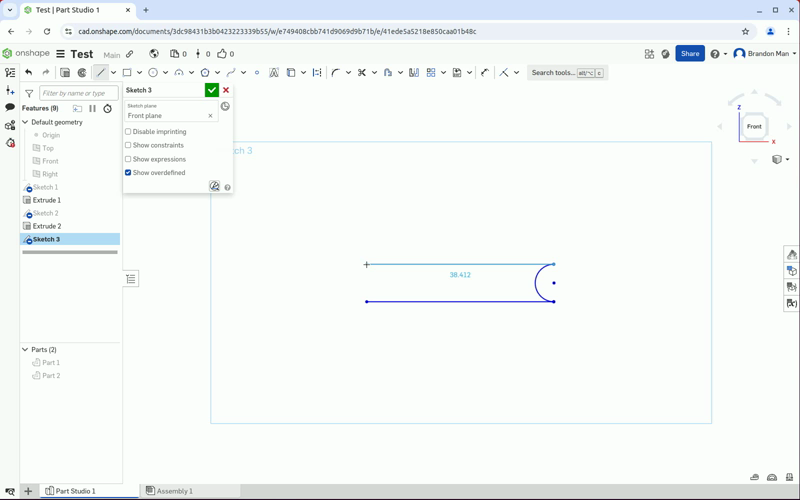
click(366, 264)
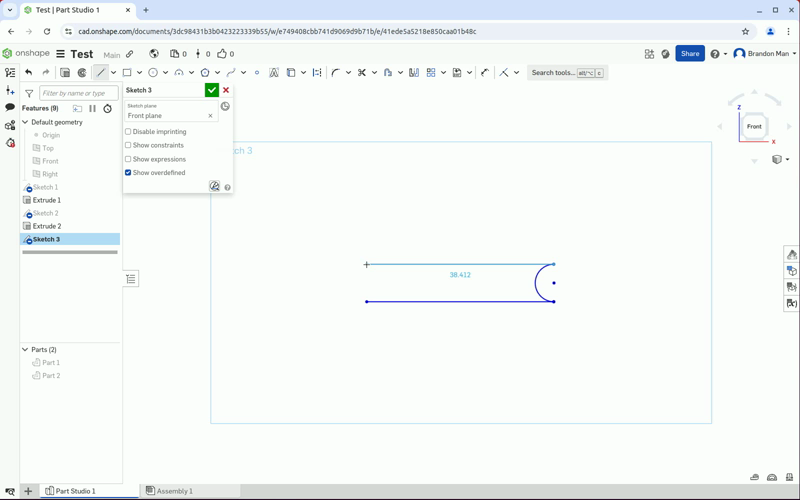
key_up(shift)
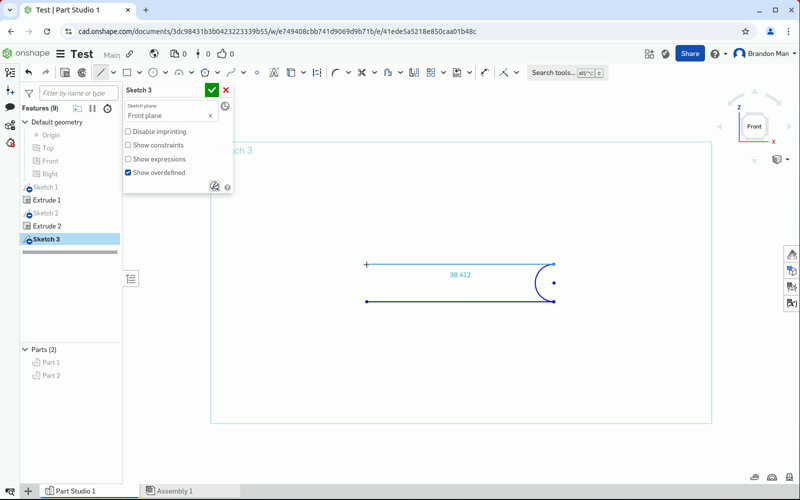
key(esc)
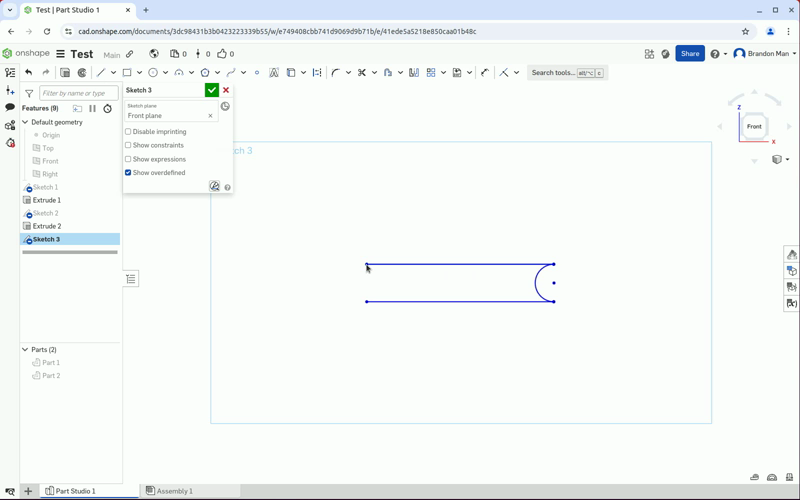
key(a)
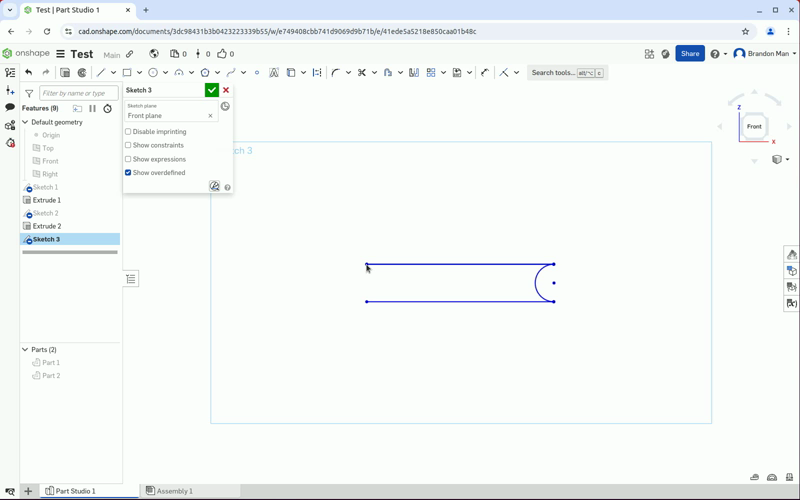
mouse_move(366, 264)
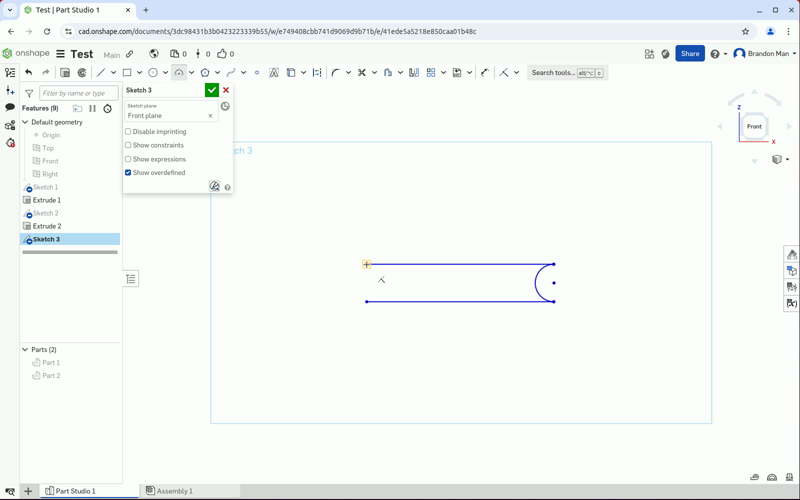
click(366, 264)
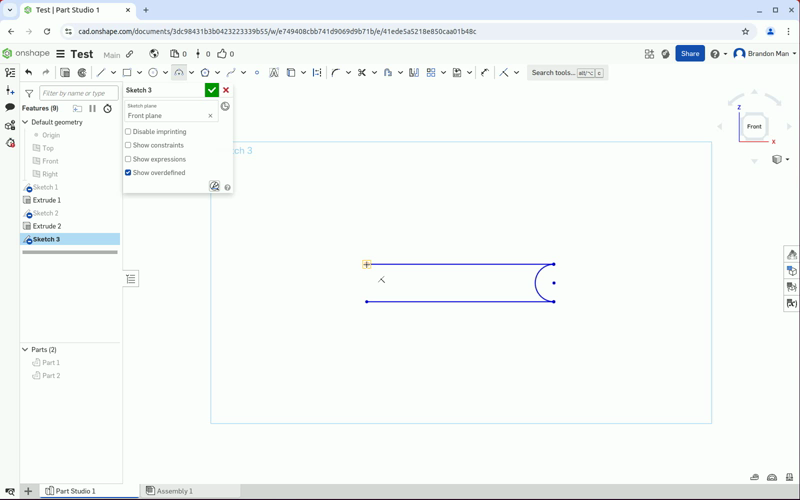
mouse_move(366, 301)
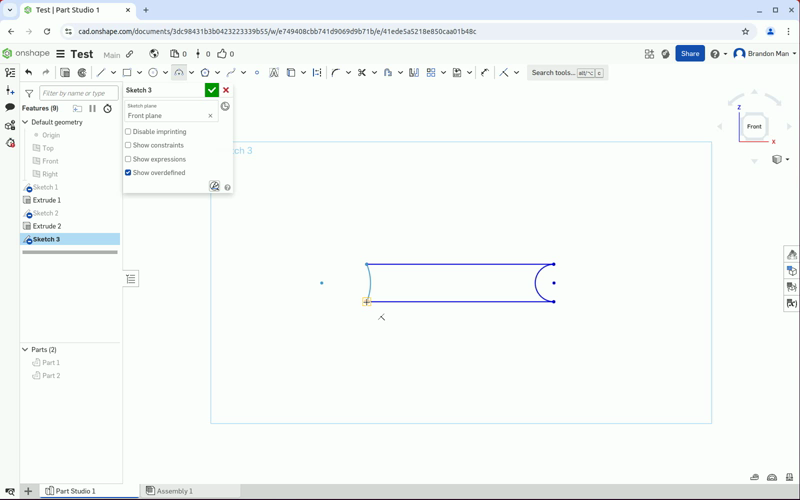
click(366, 301)
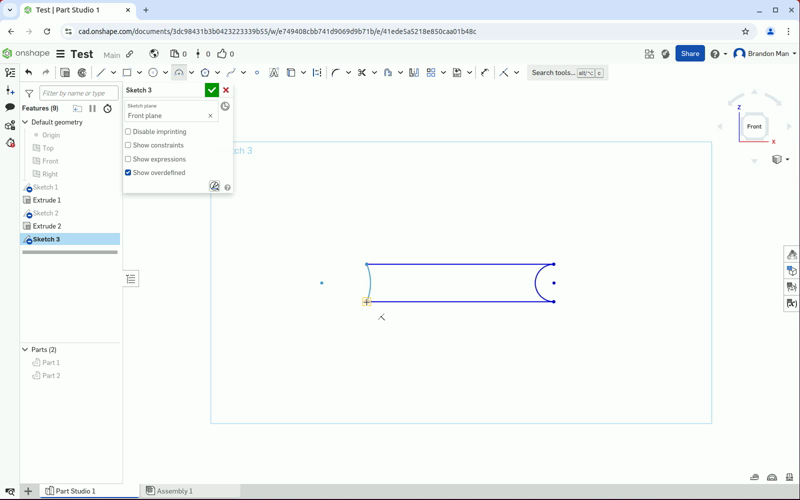
key_down(shift)
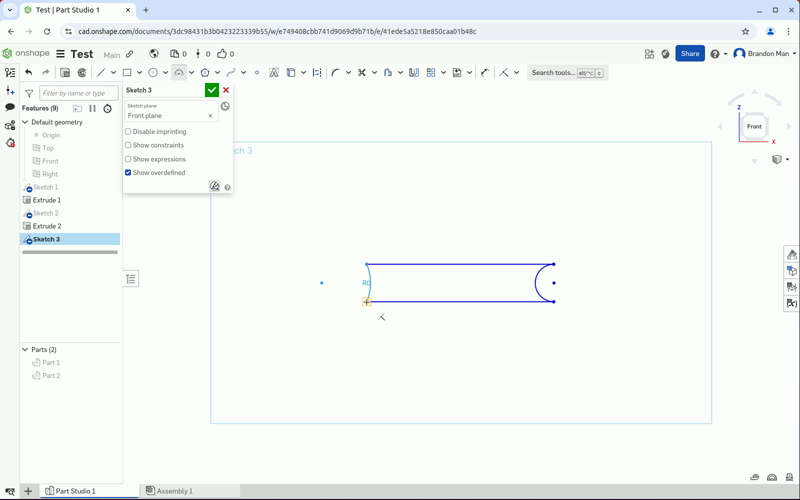
mouse_move(385, 282)
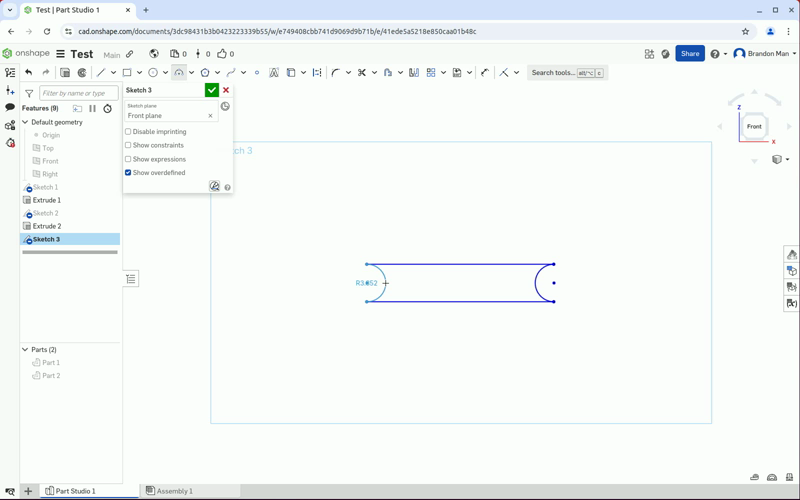
click(385, 282)
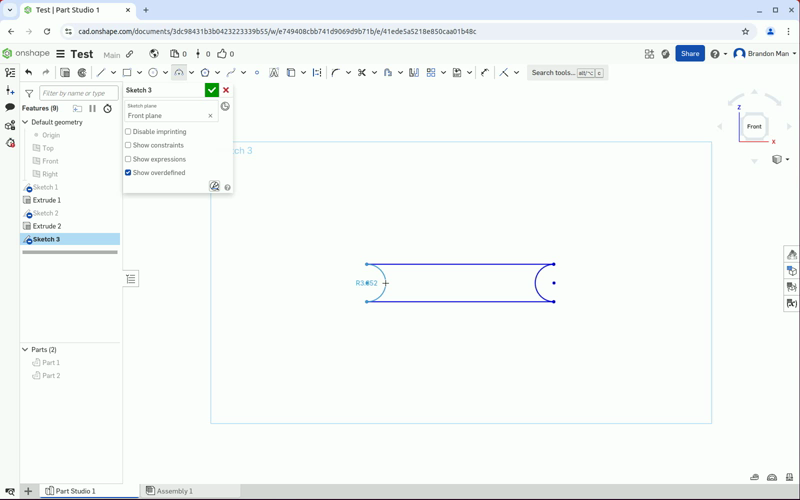
key_up(shift)
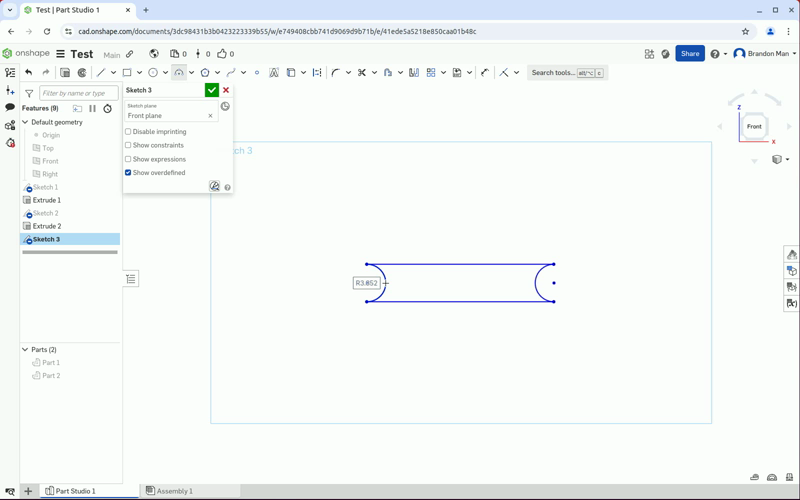
key(esc)
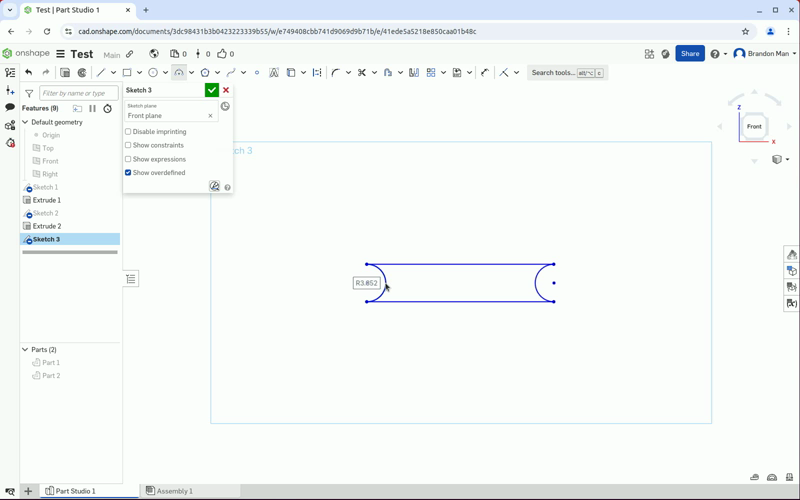
mouse_move(393, 287)
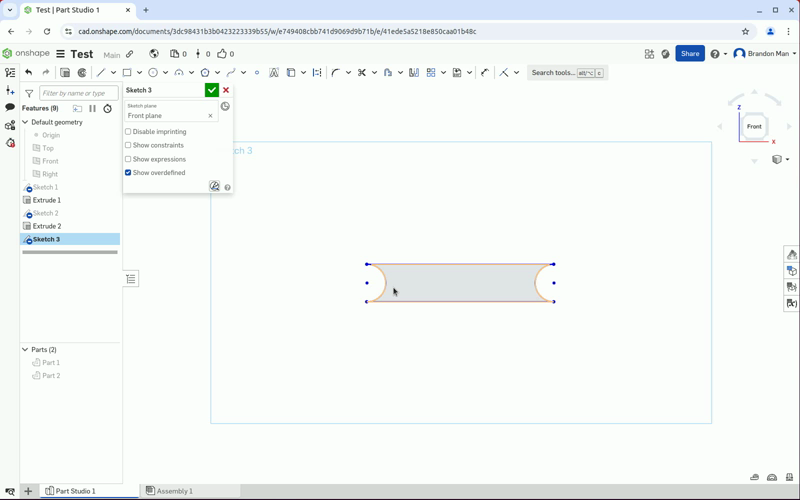
scroll(6)
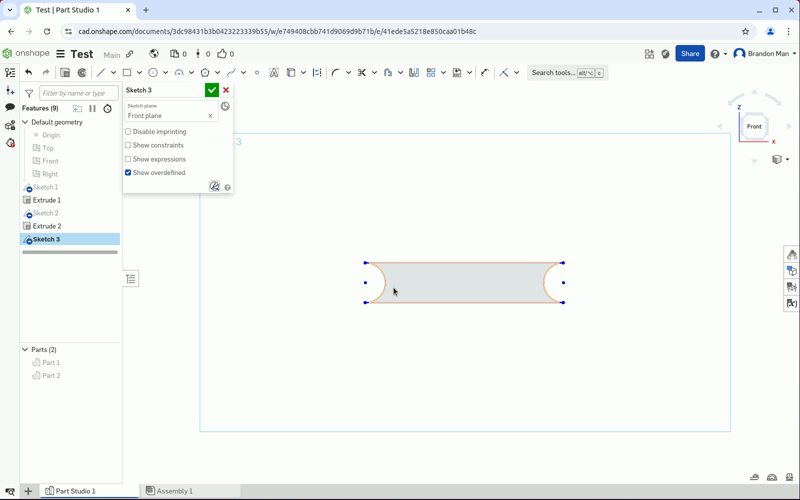
scroll(6)
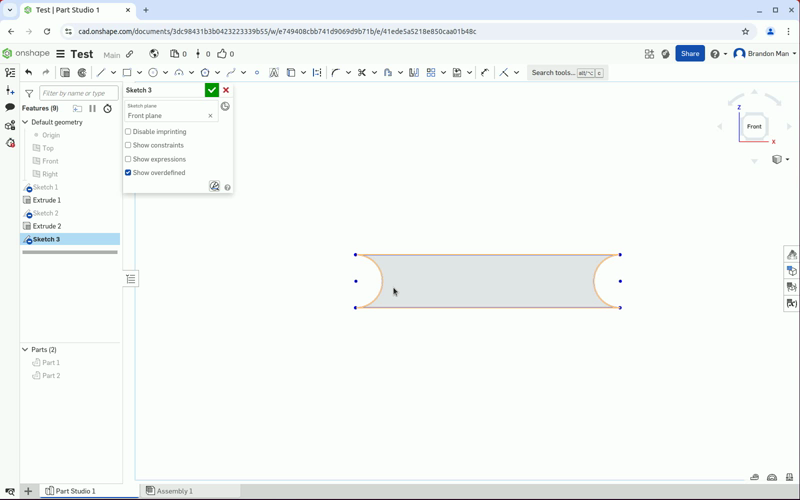
scroll(6)
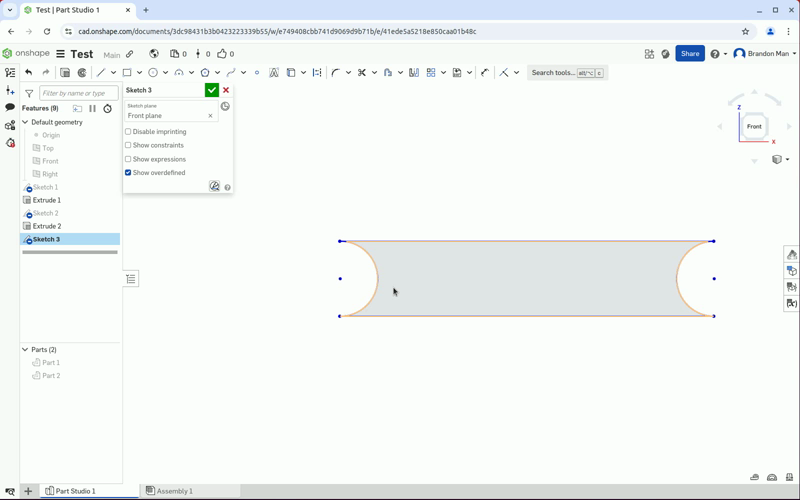
scroll(6)
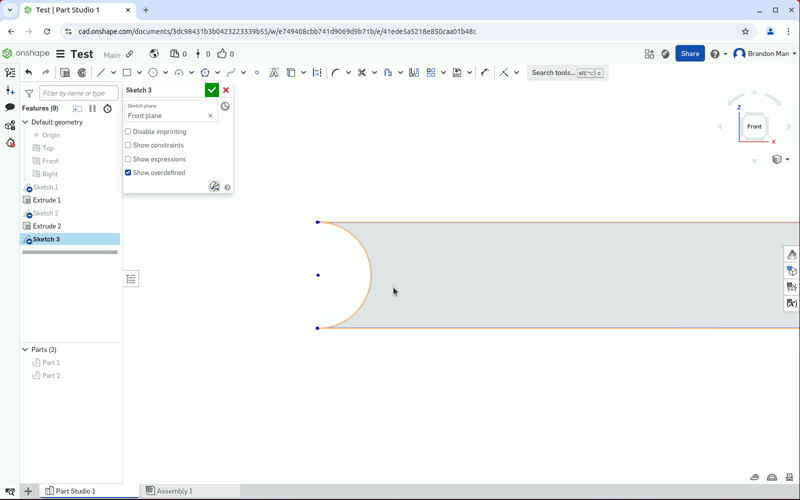
scroll(6)
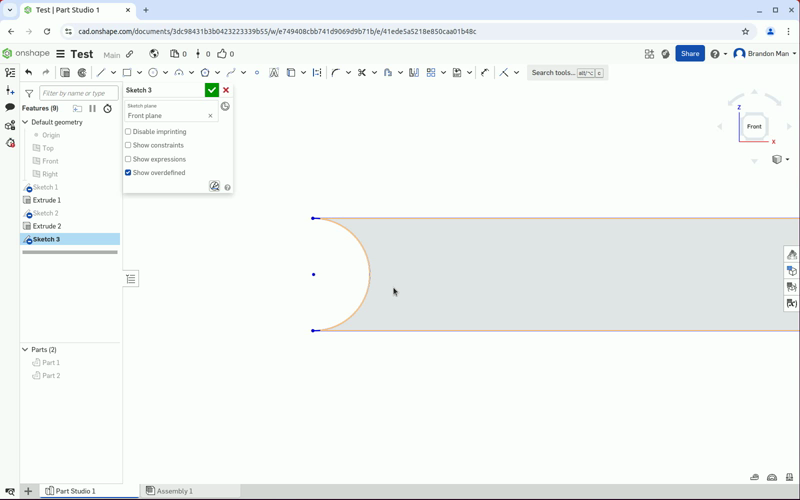
scroll(6)
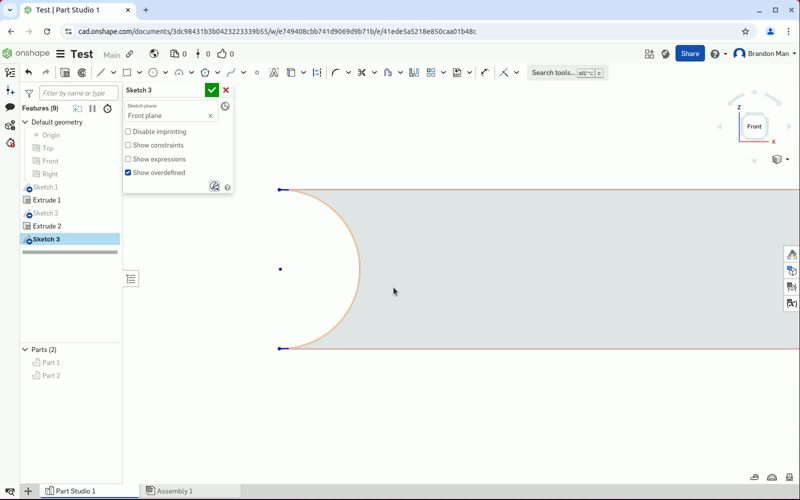
scroll(6)
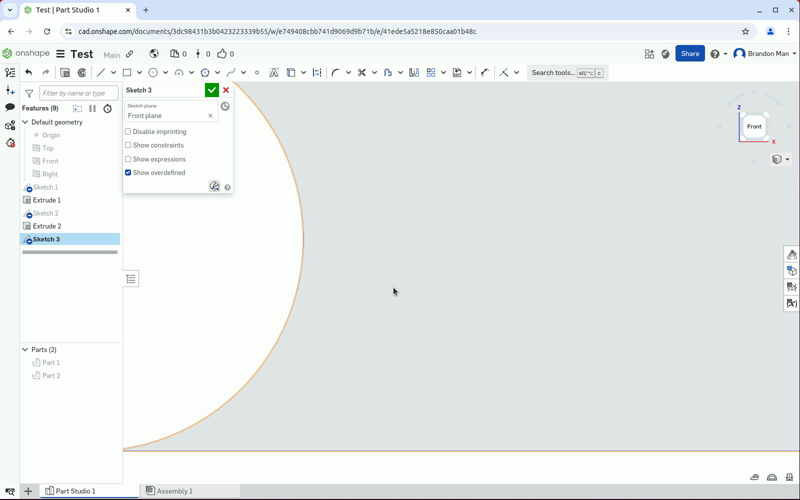
click(393, 287)
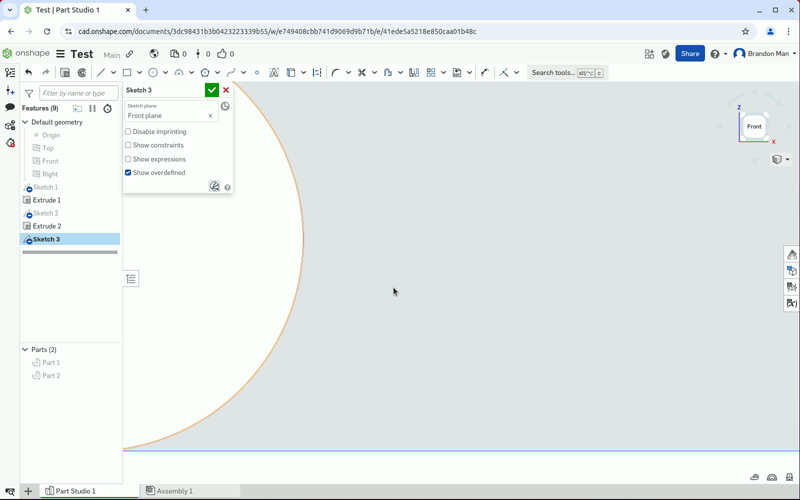
scroll(-6)
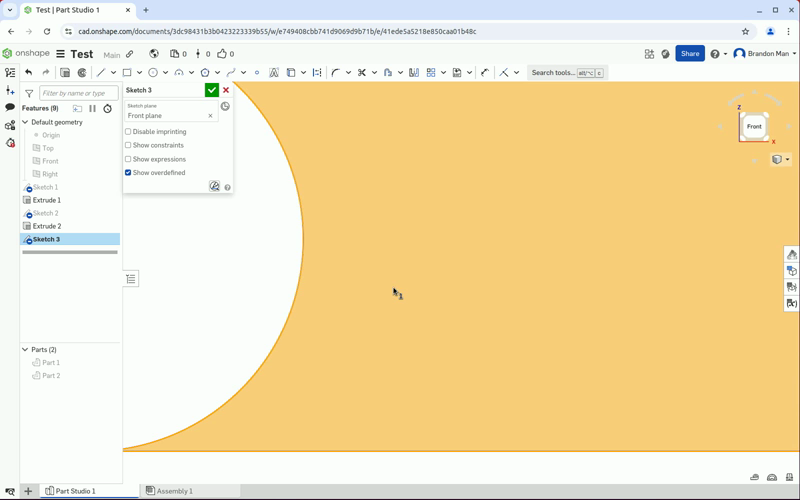
scroll(-6)
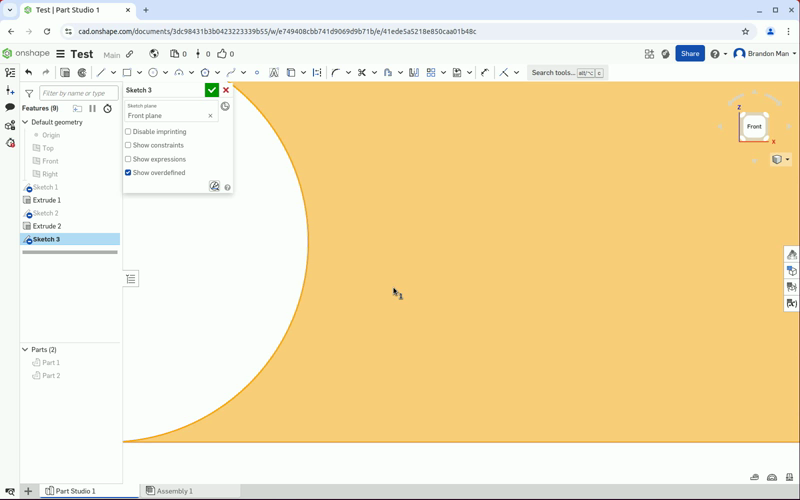
scroll(-6)
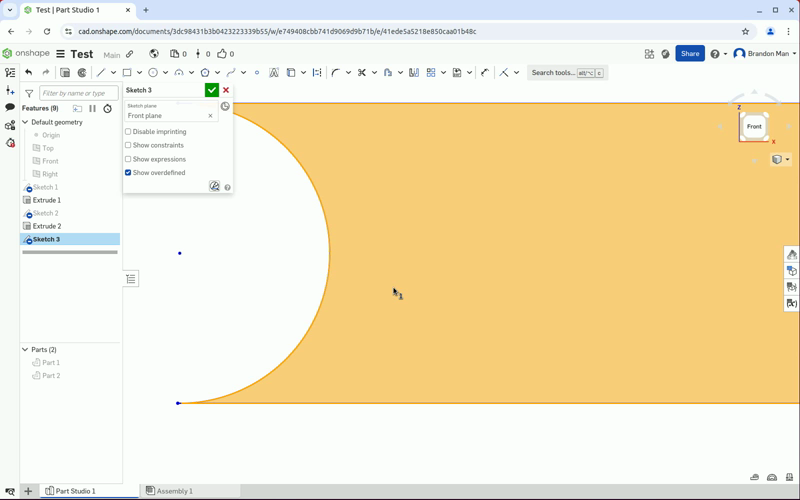
scroll(-6)
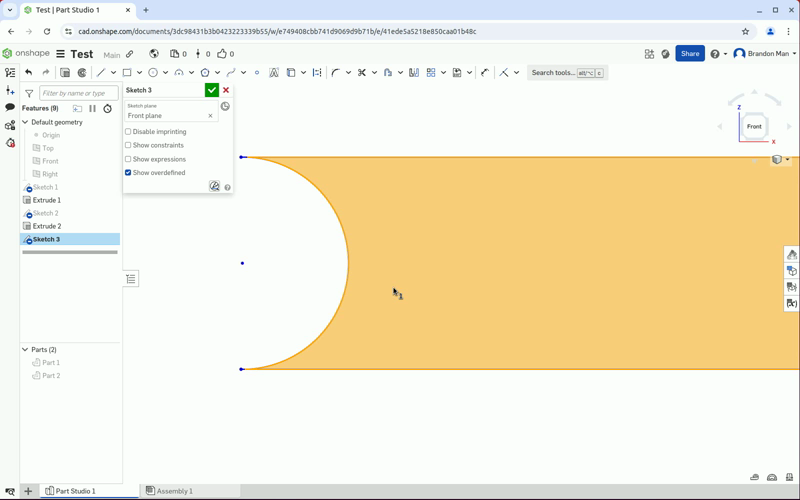
scroll(-6)
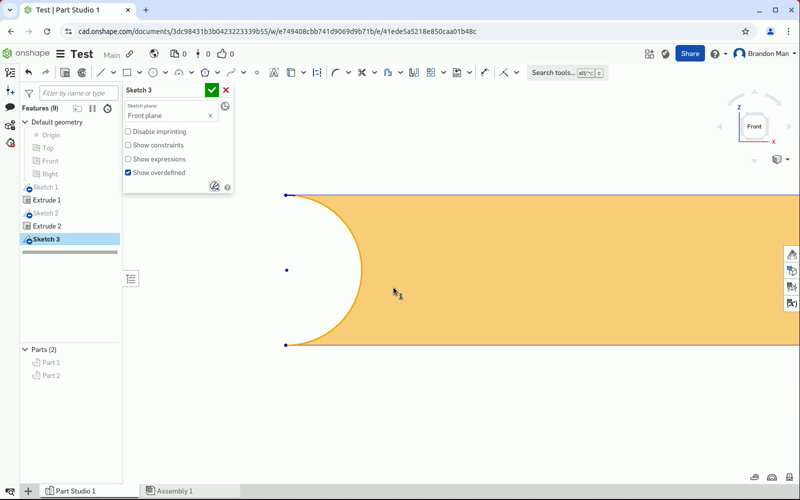
scroll(-6)
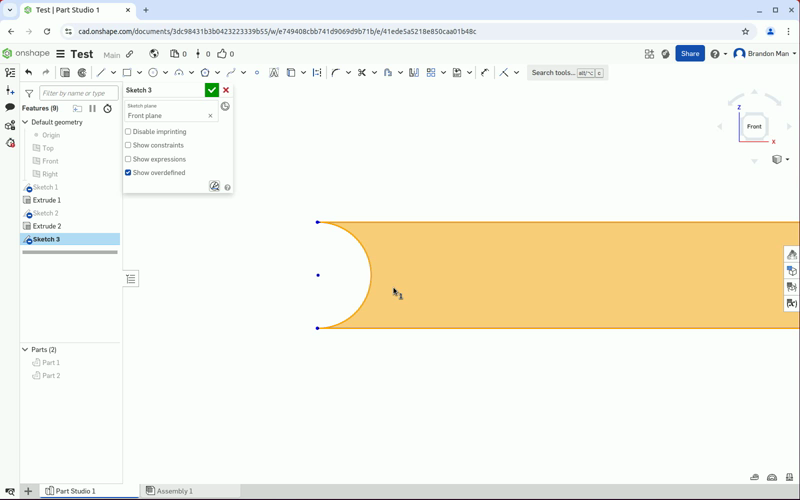
scroll(-6)
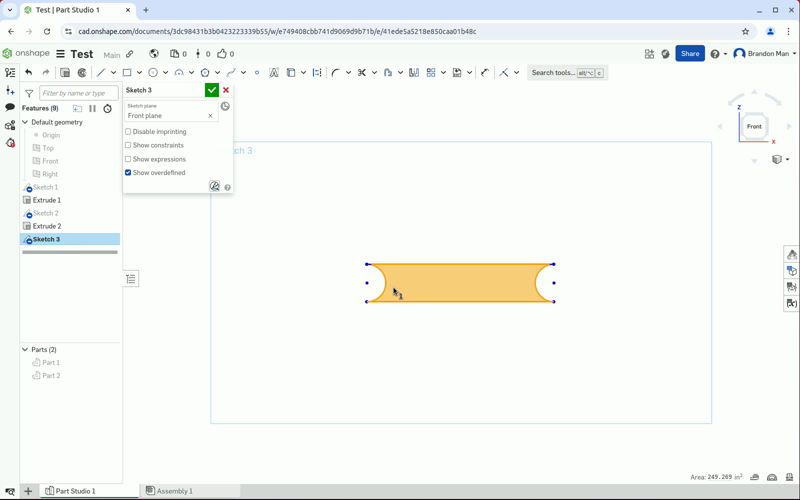
mouse_move(73, 352)
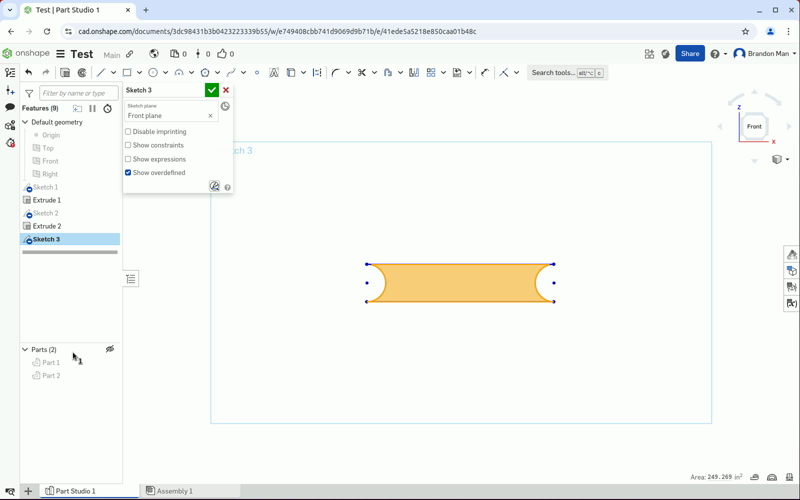
key(shift+y)
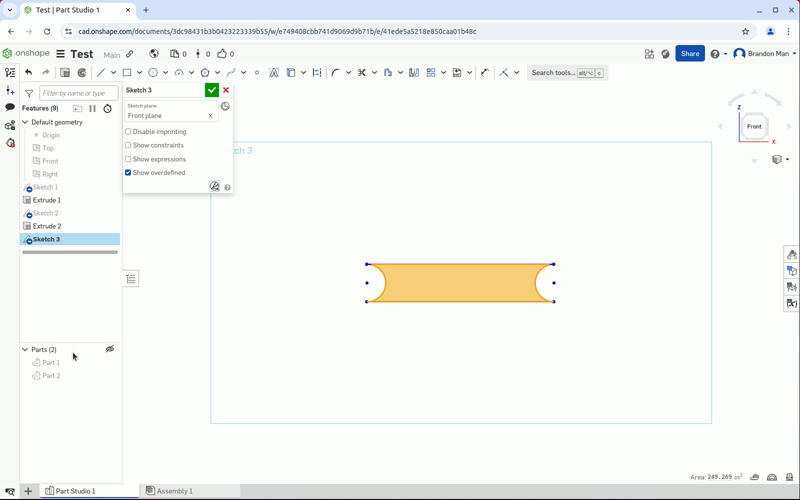
key(shift+e)
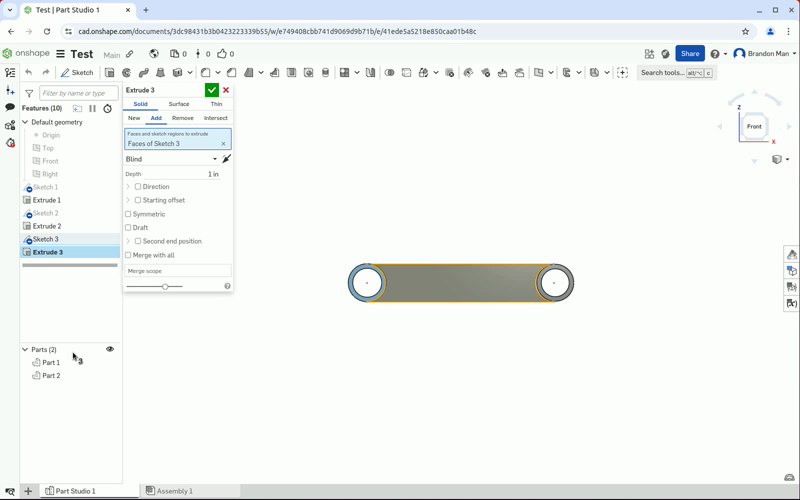
mouse_move(143, 106)
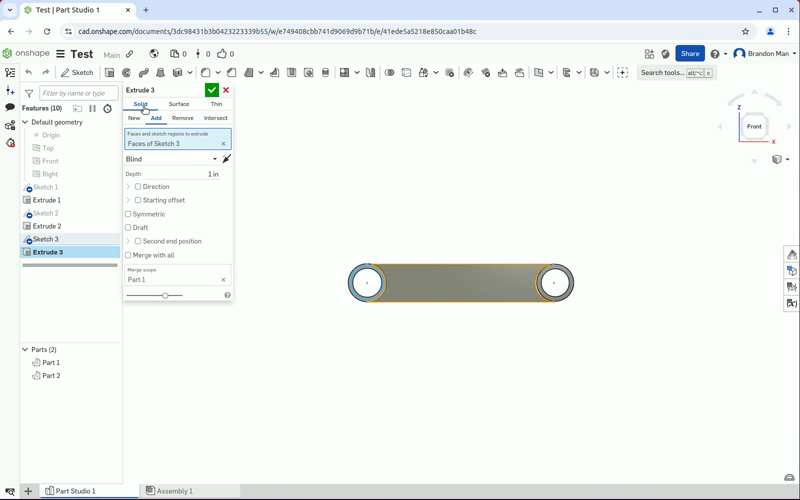
click(143, 106)
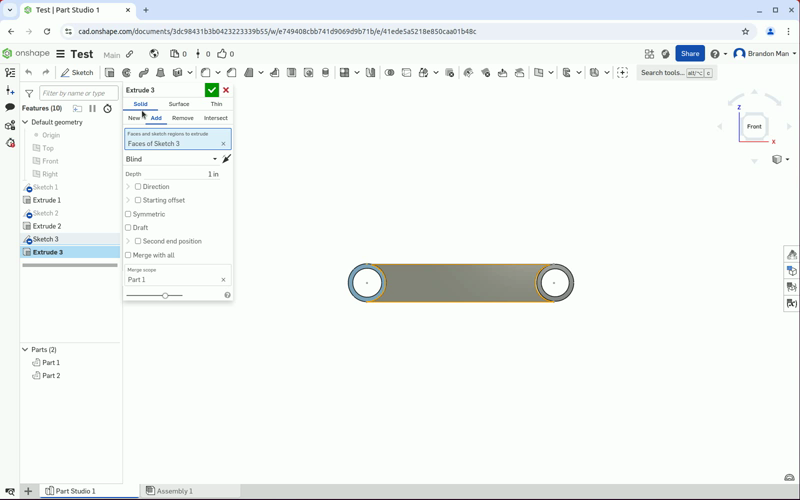
mouse_move(137, 120)
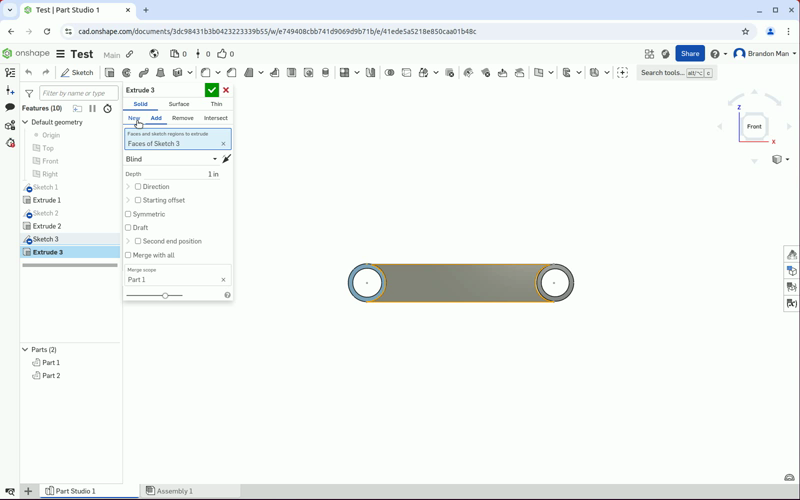
click(137, 120)
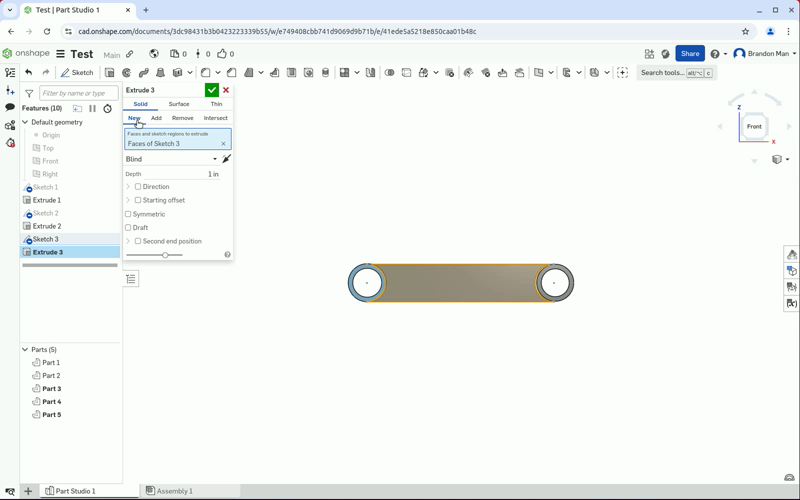
key(tab, 4)
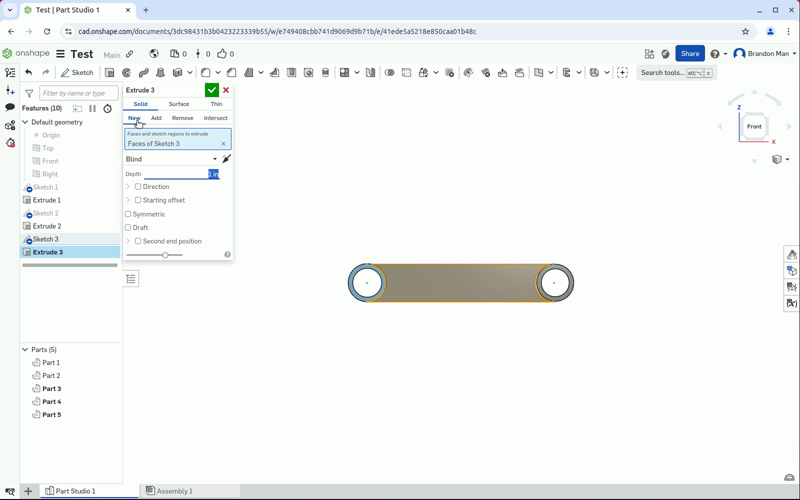
text(2.889)
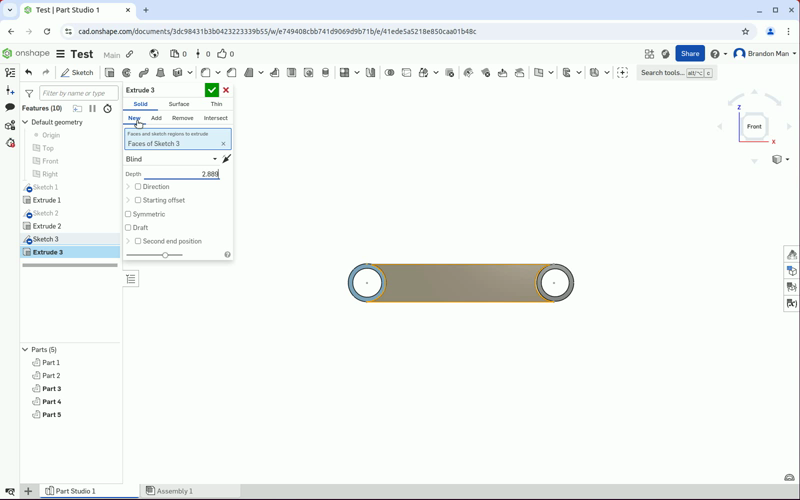
key(enter)
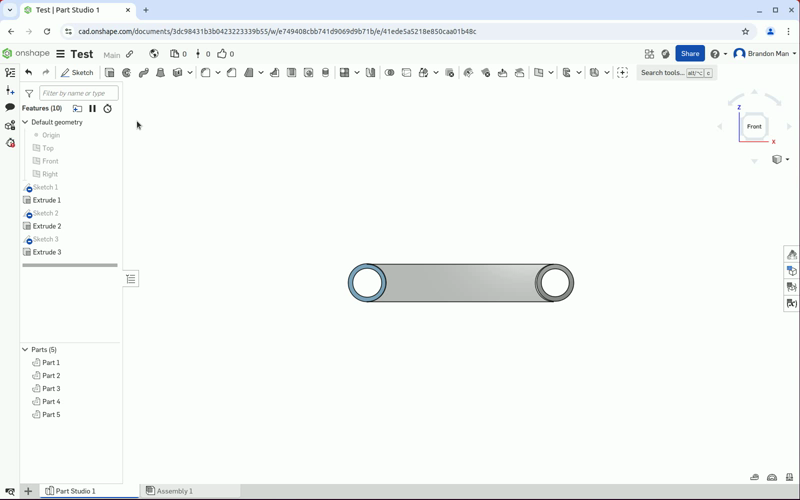
key(shift+h)
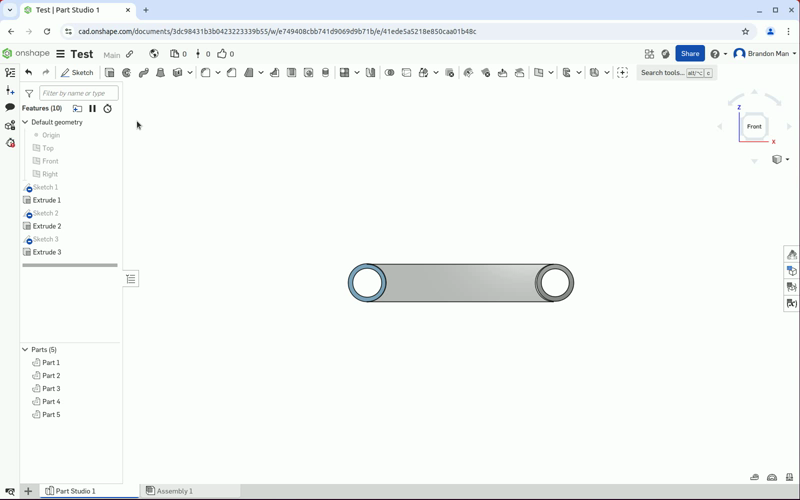
key(shift+h)
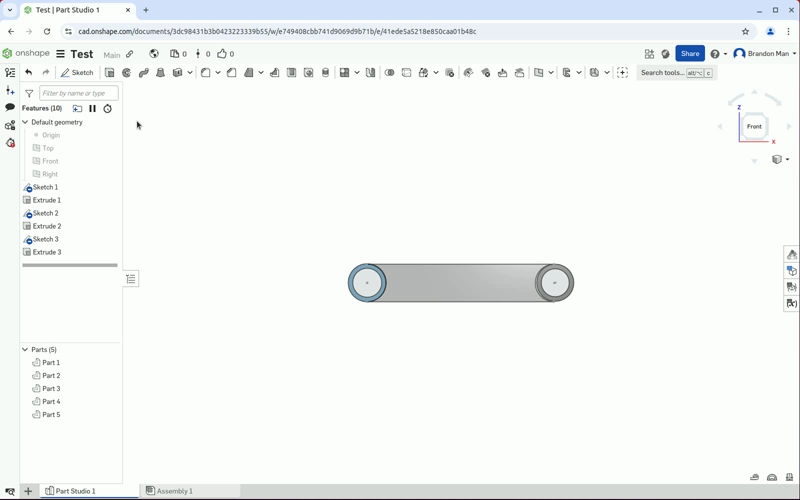
key(shift+7)
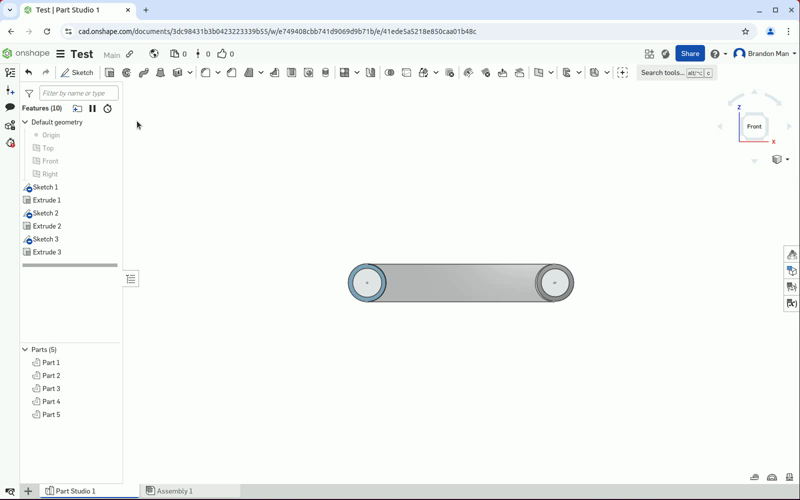
key(left, 2)
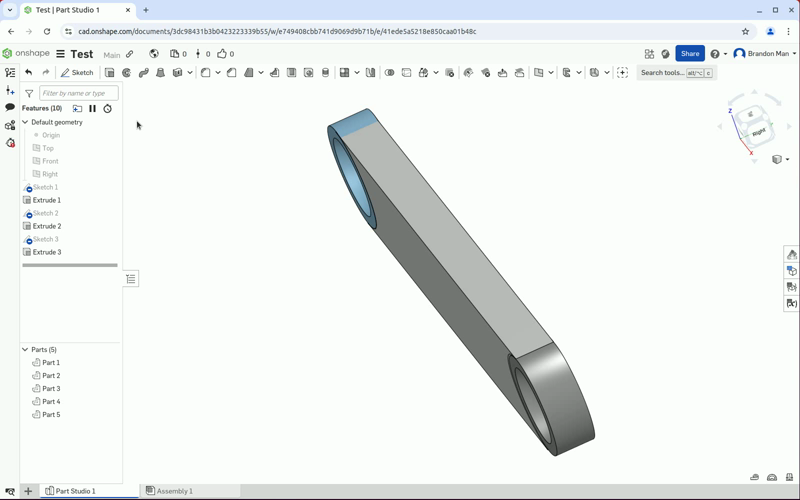
key(down, 2)
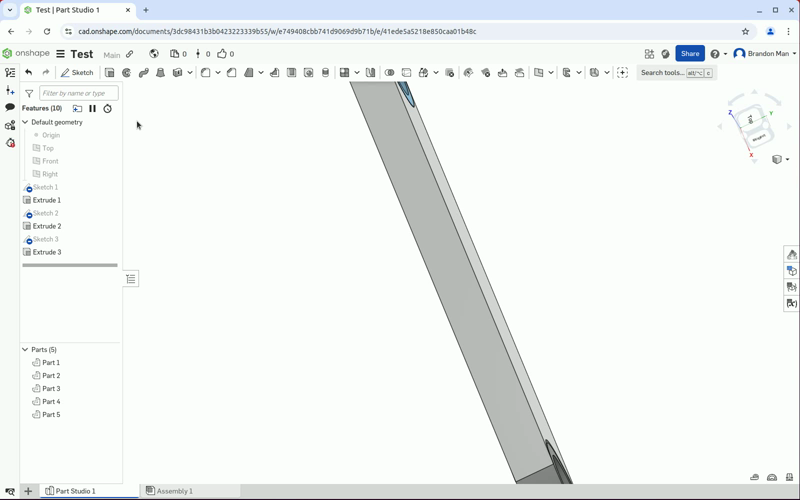
key(up, 2)
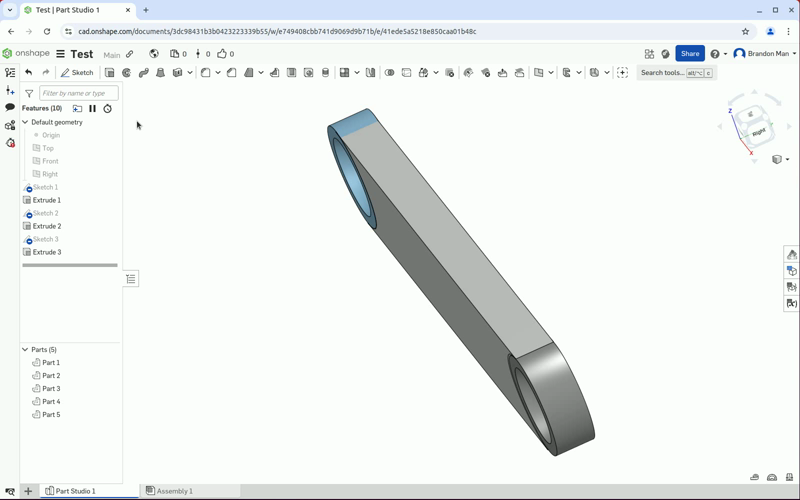
key(right, 2)
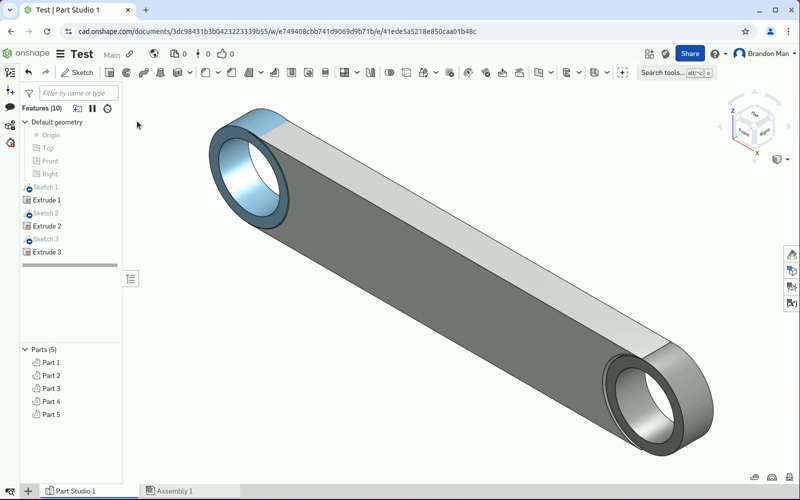
mouse_move(73, 189)
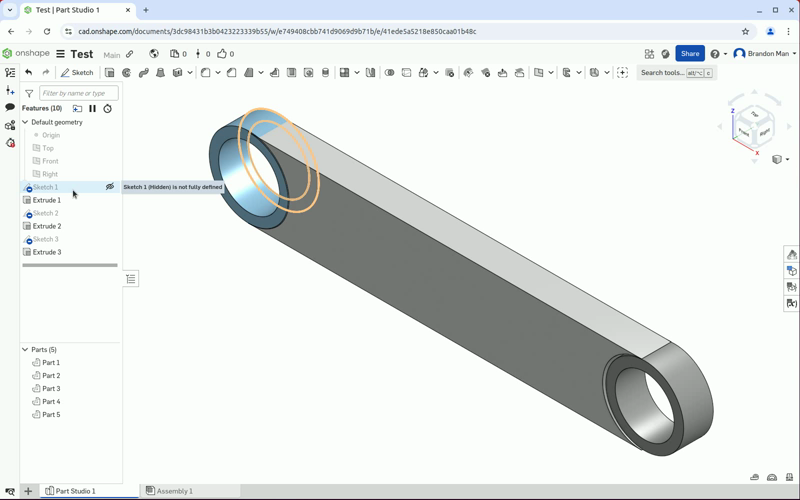
click(73, 189)